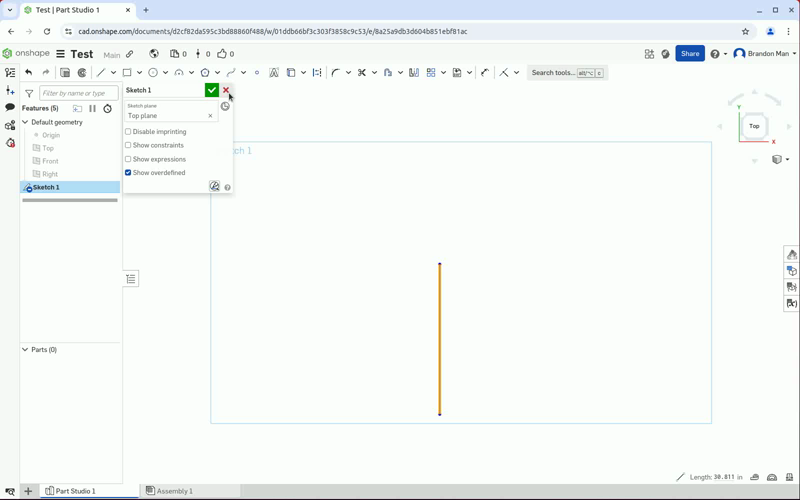
key(shift+h)
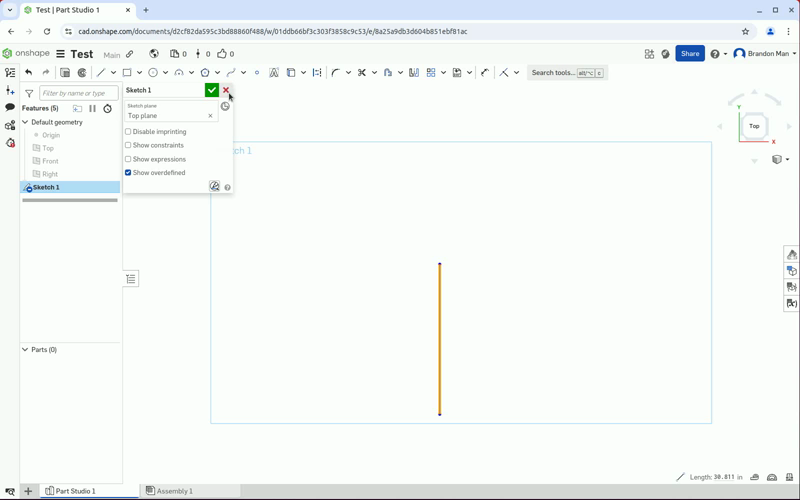
key(shift+s)
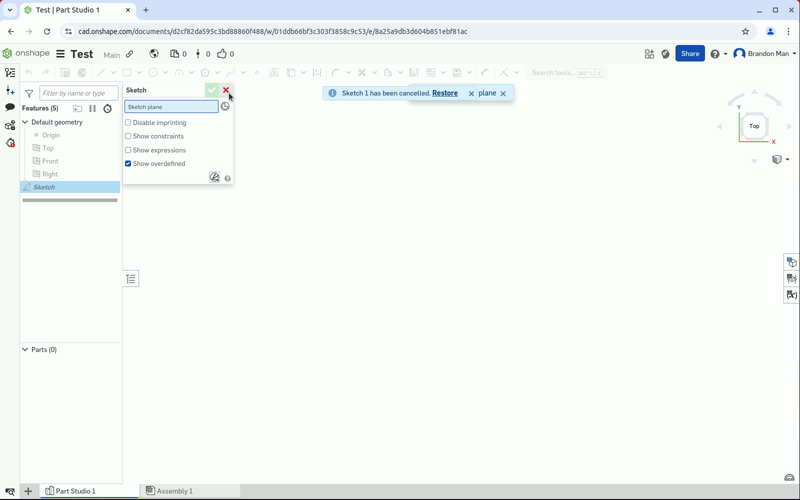
mouse_move(73, 150)
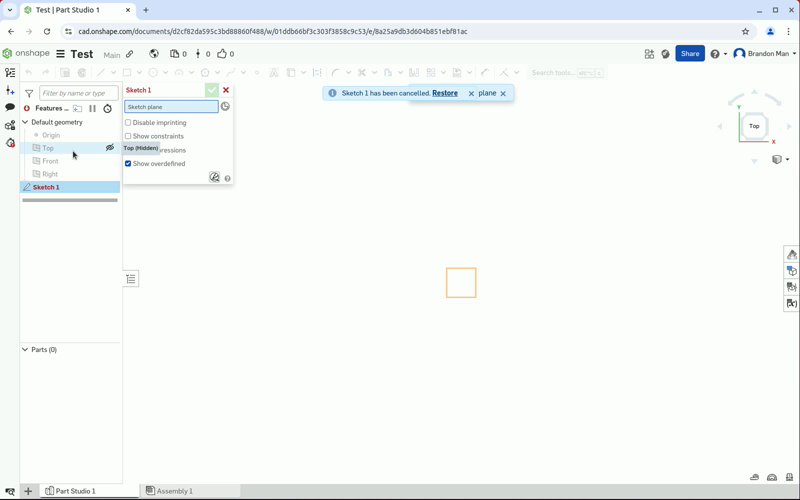
click(73, 150)
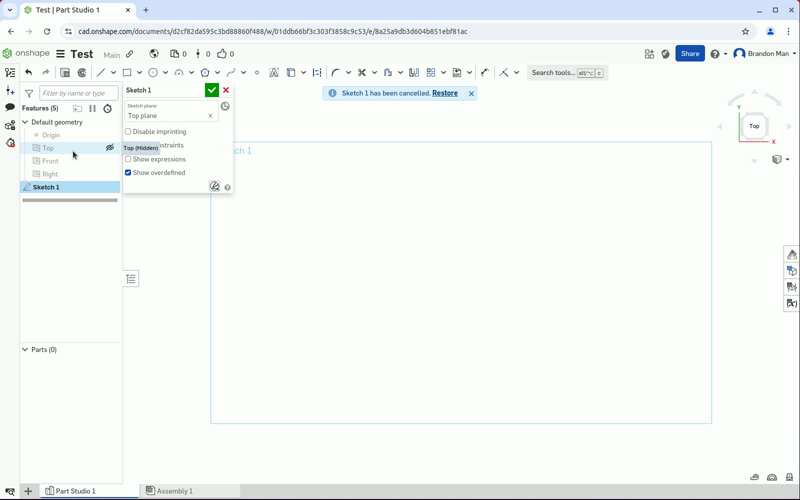
mouse_move(73, 352)
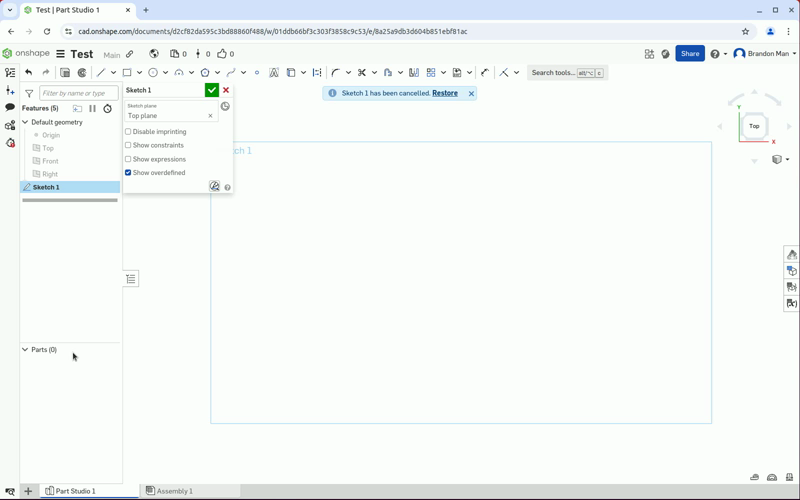
key(y)
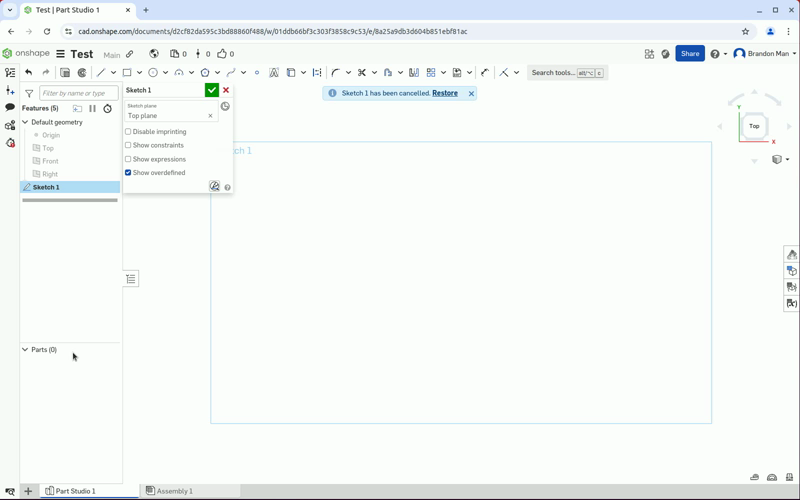
key(l)
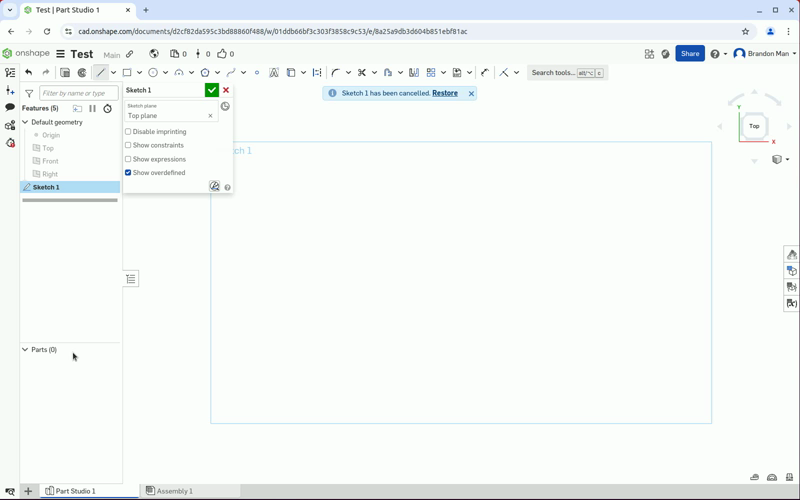
key_down(shift)
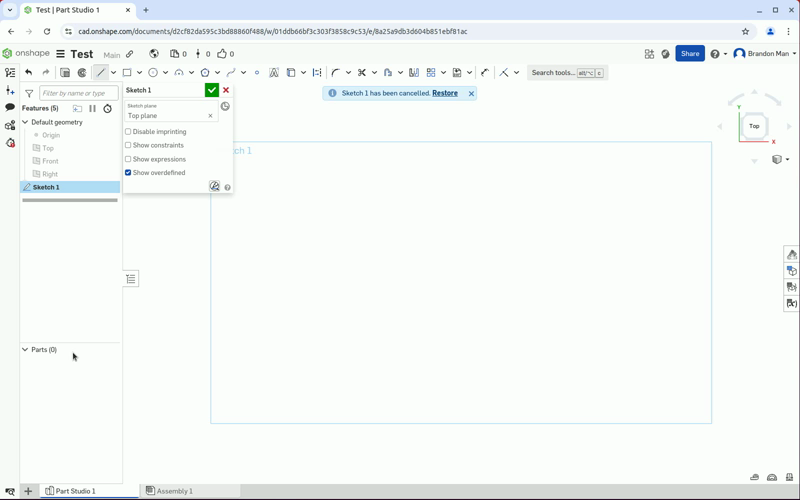
mouse_move(444, 307)
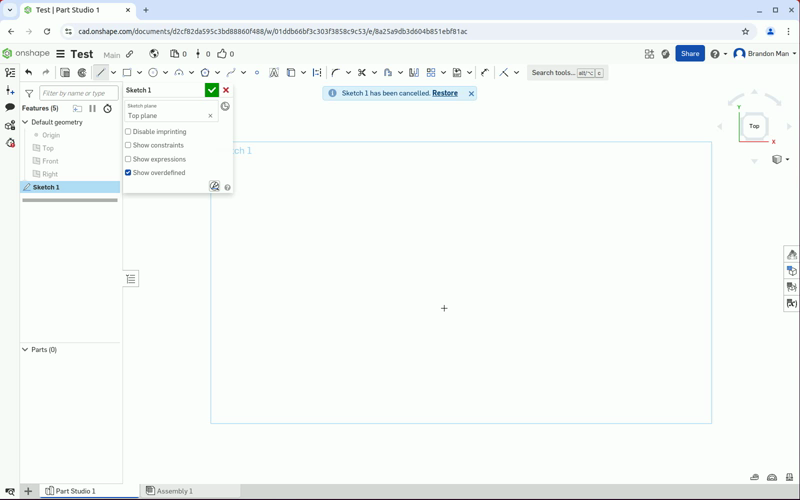
click(444, 307)
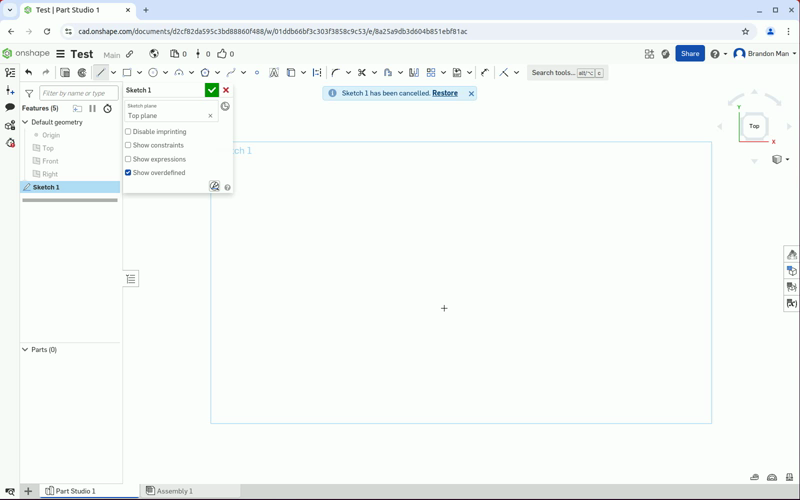
key_up(shift)
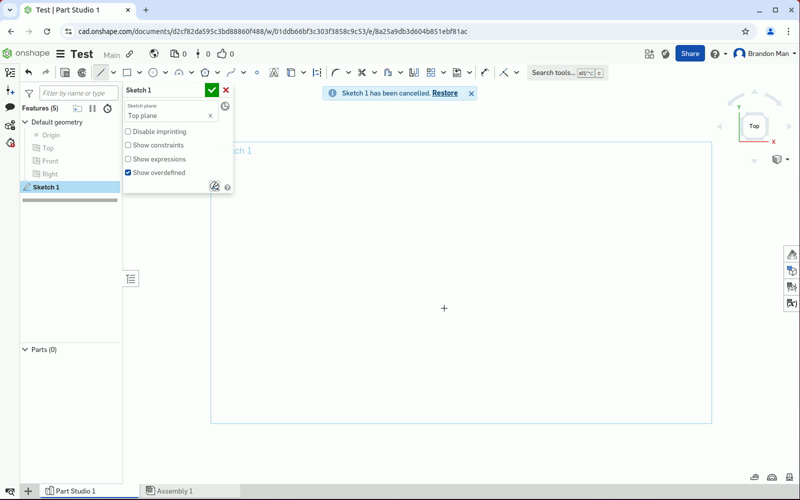
key_down(shift)
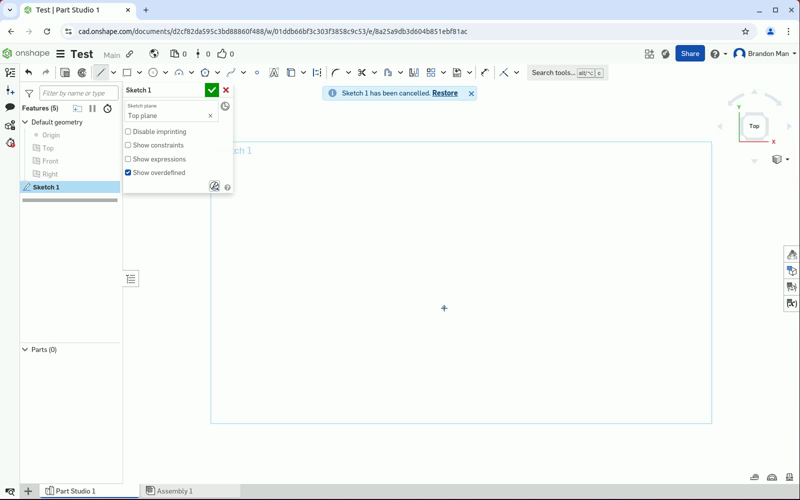
mouse_move(474, 307)
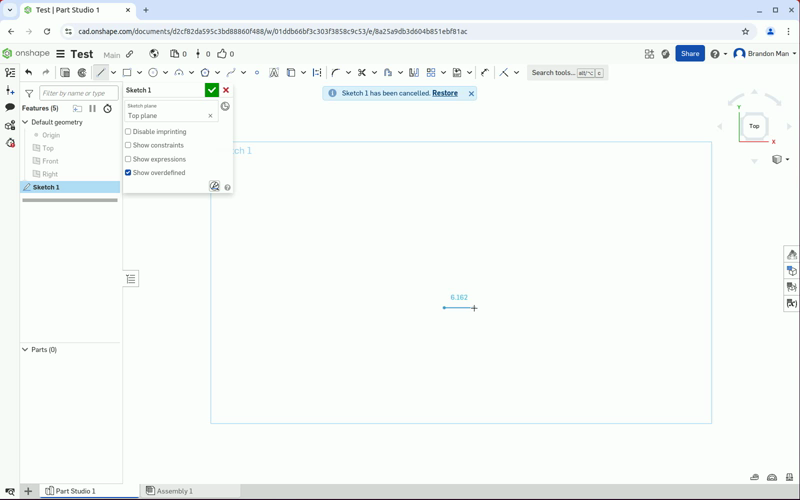
mouse_move(448, 307)
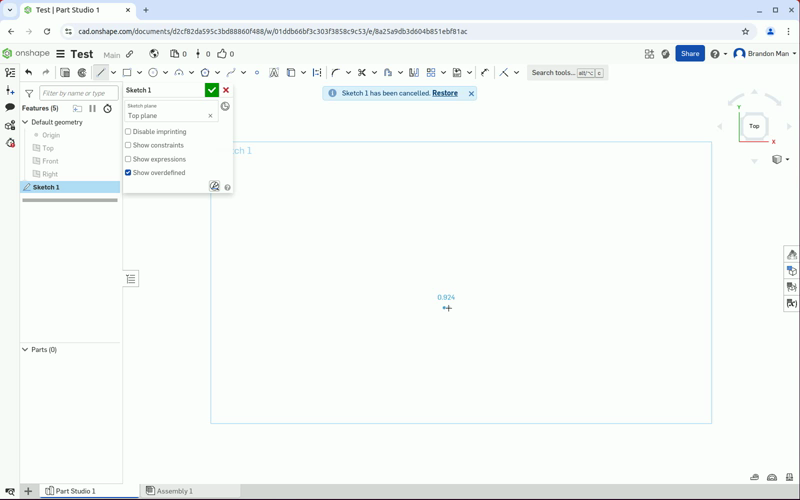
scroll(6)
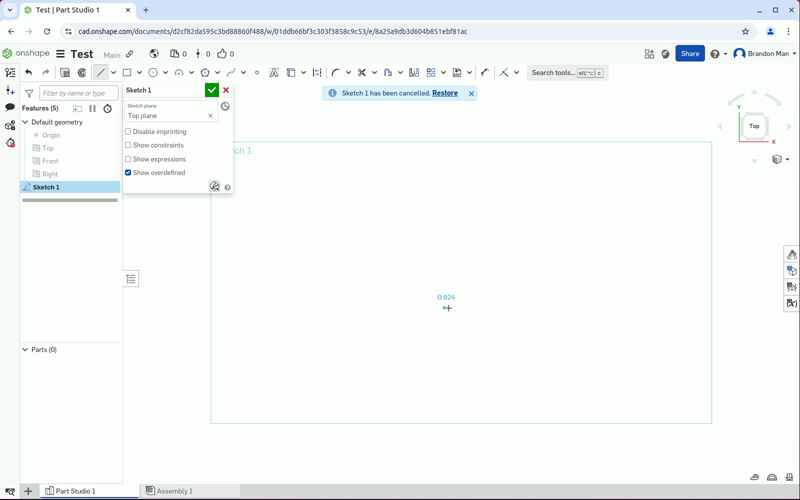
scroll(6)
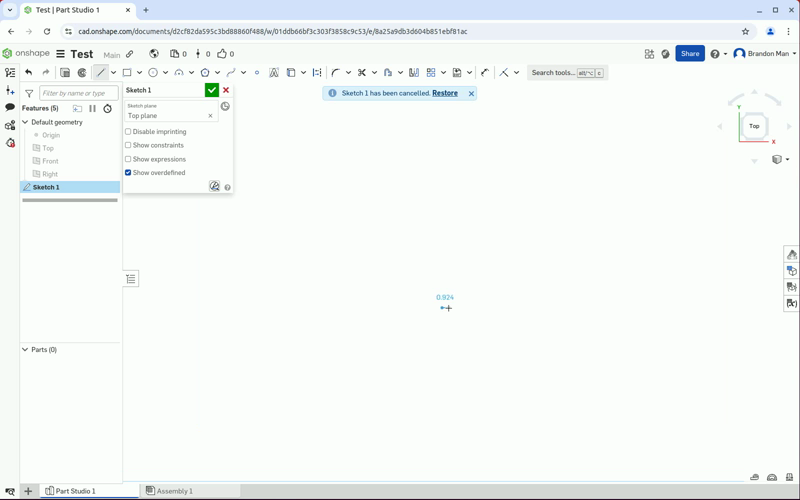
scroll(6)
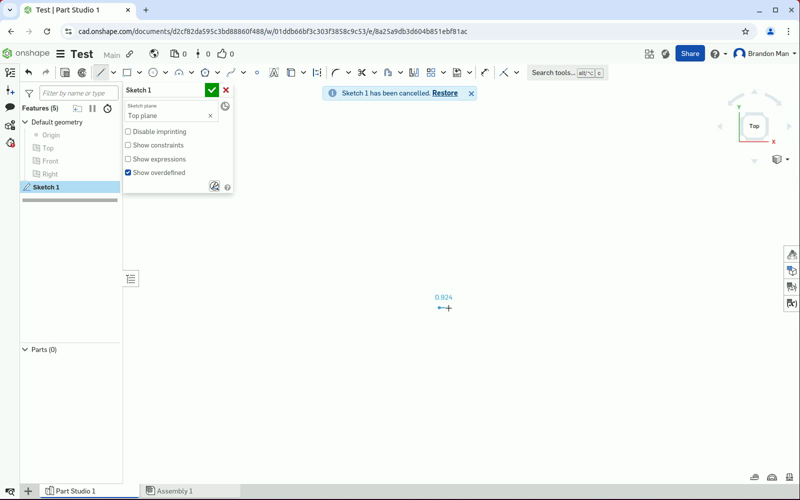
scroll(6)
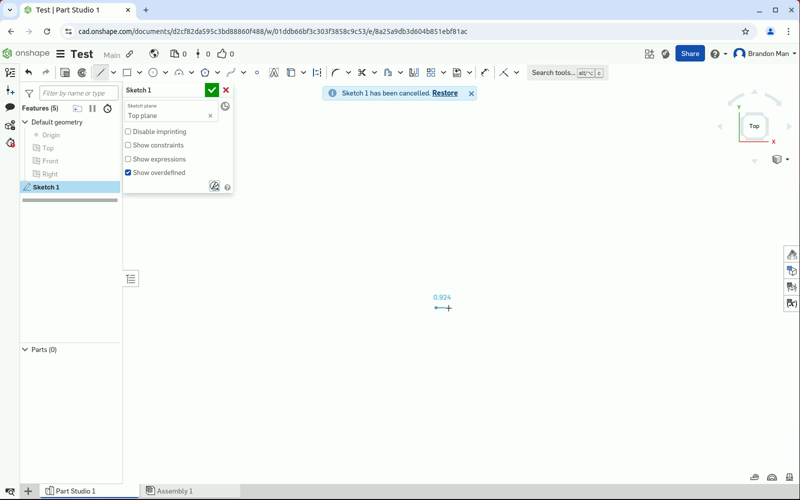
scroll(6)
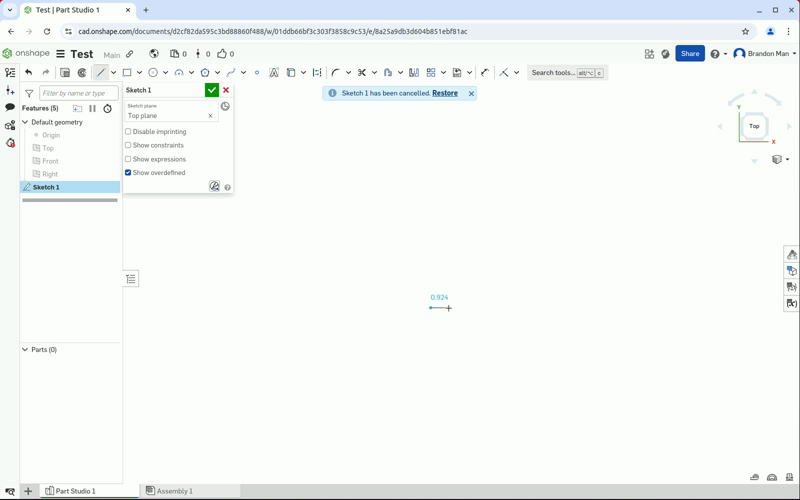
scroll(6)
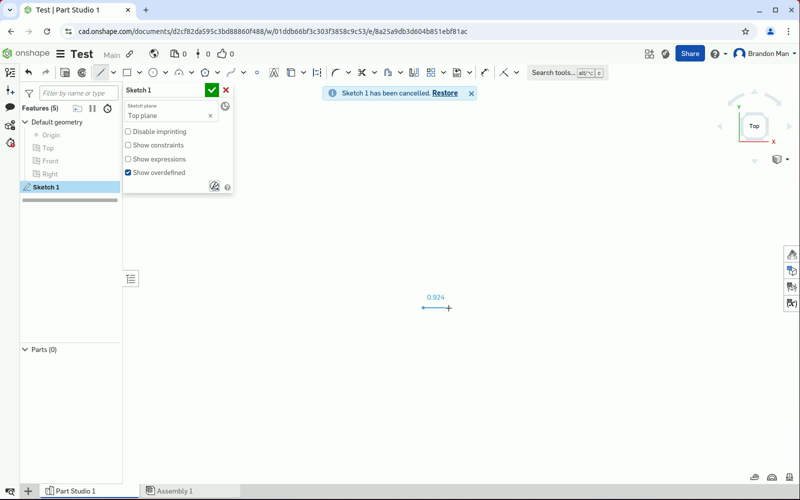
scroll(6)
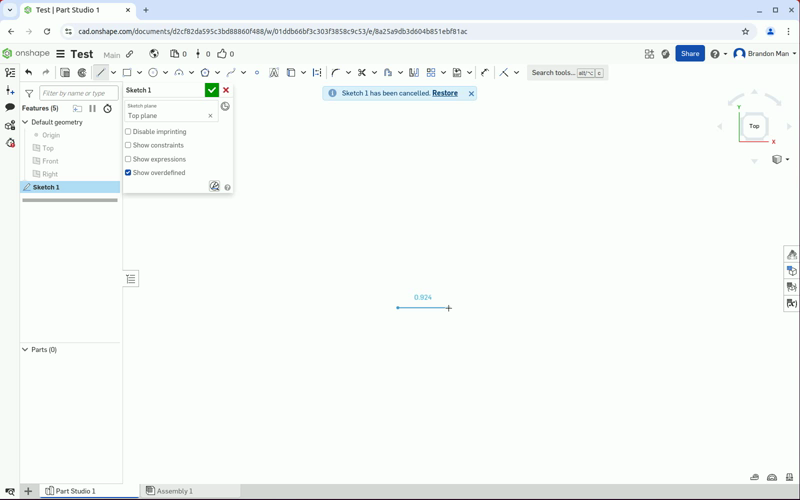
click(448, 307)
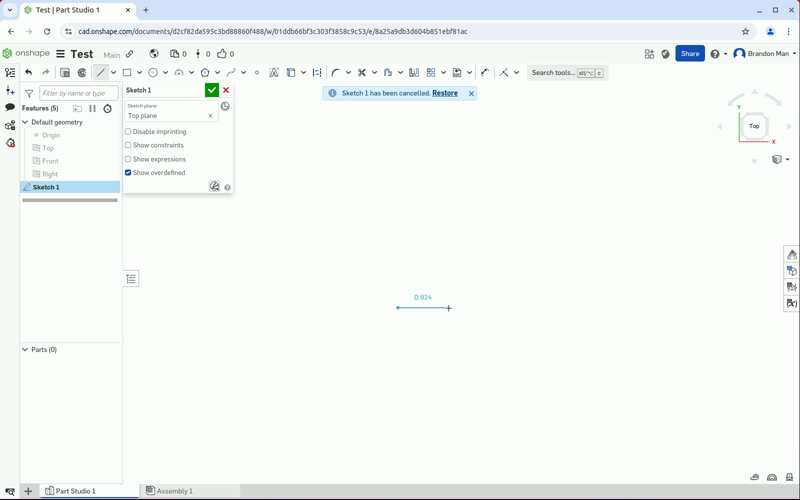
scroll(-6)
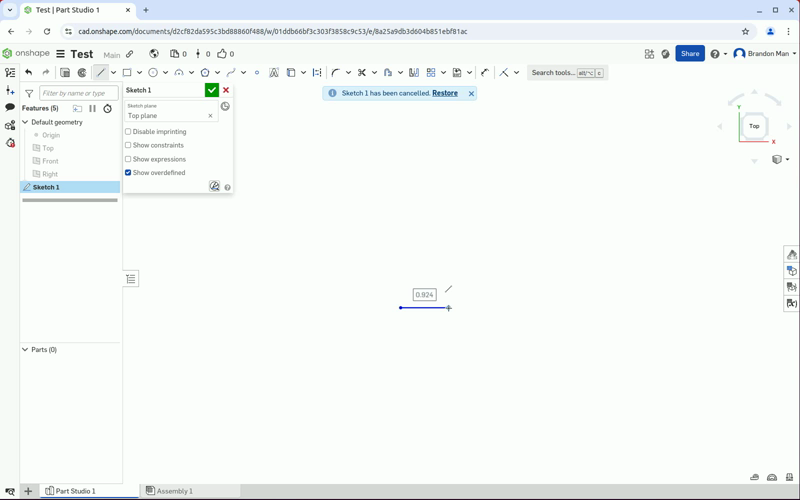
scroll(-6)
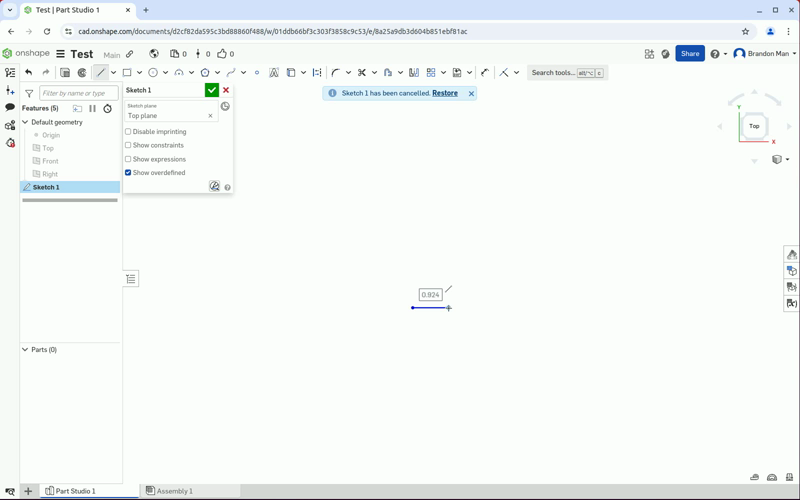
scroll(-6)
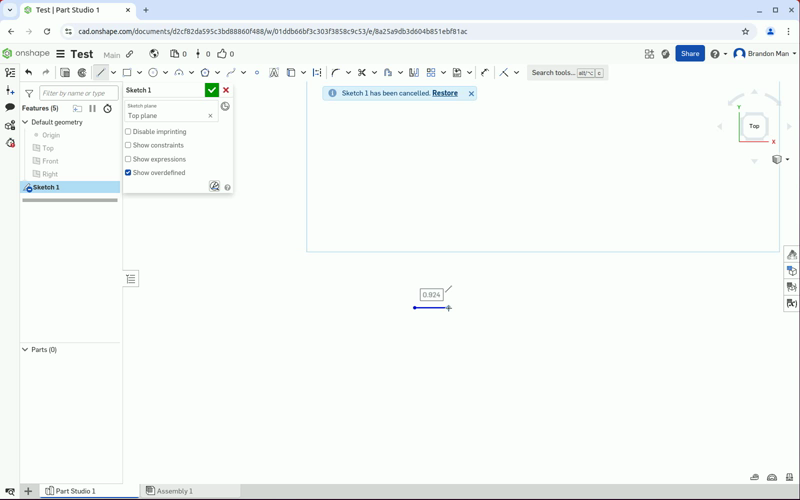
scroll(-6)
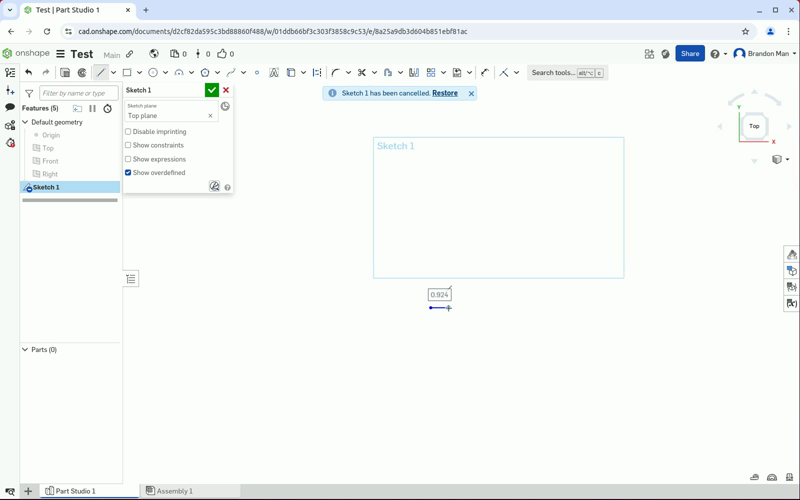
scroll(-6)
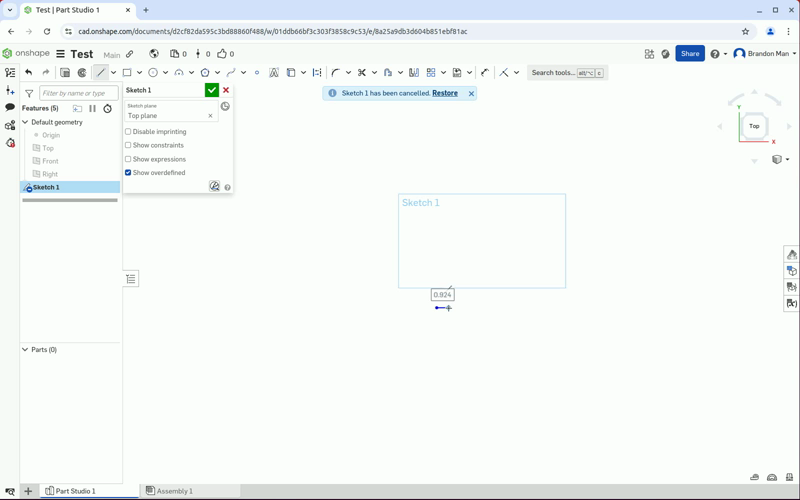
scroll(-6)
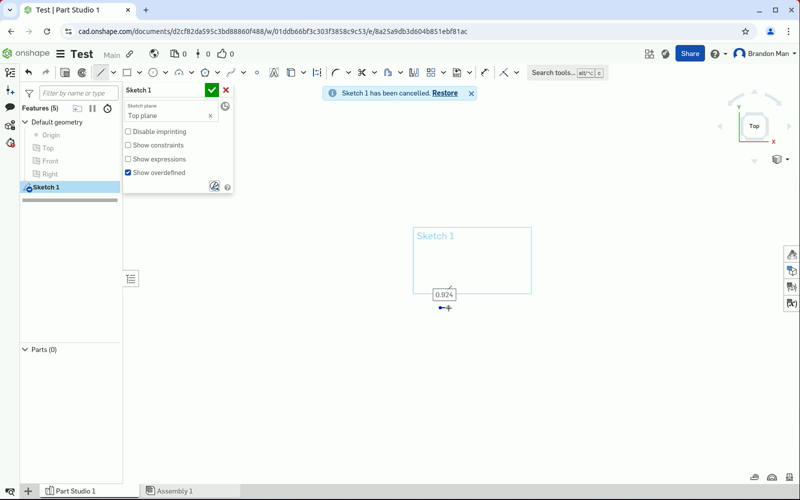
scroll(-6)
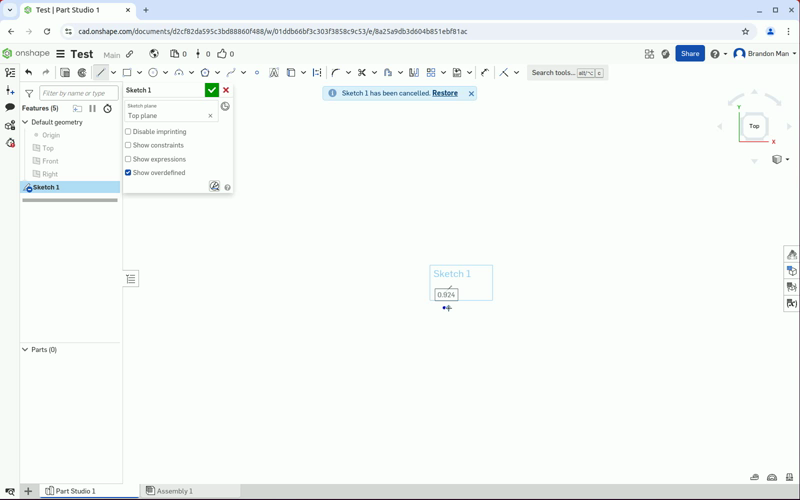
key_up(shift)
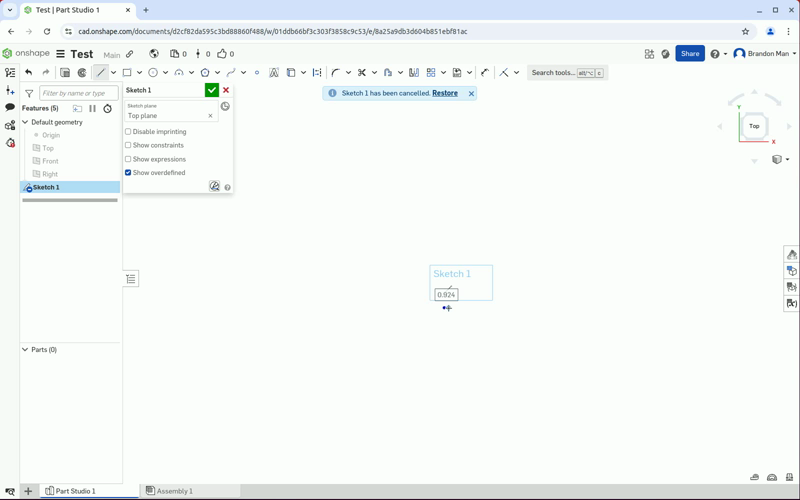
key_down(shift)
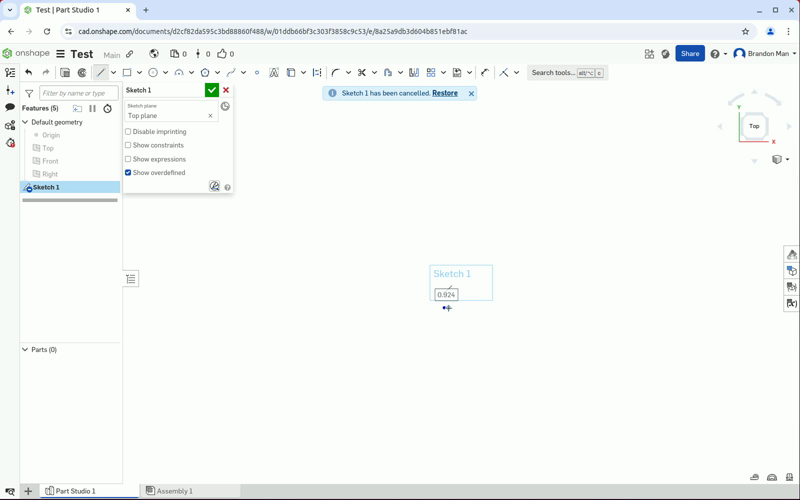
mouse_move(448, 170)
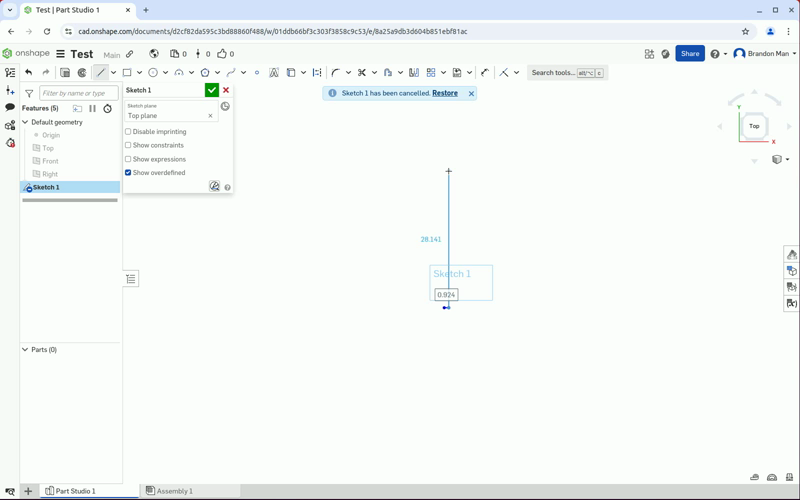
click(448, 170)
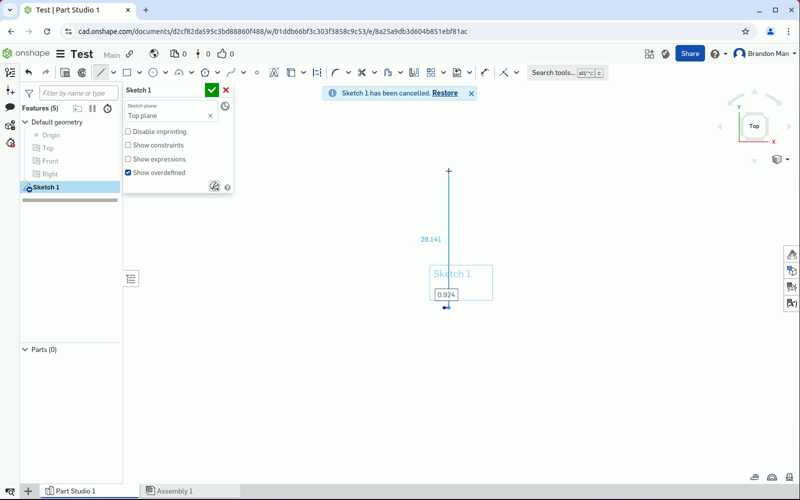
key_up(shift)
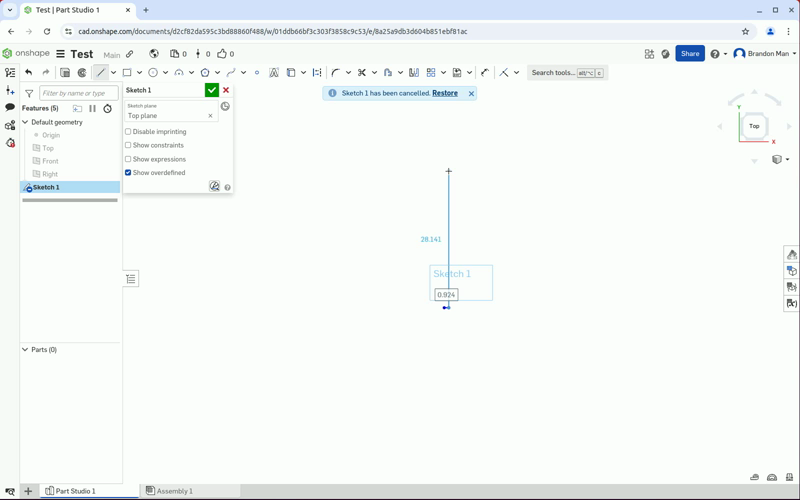
key_down(shift)
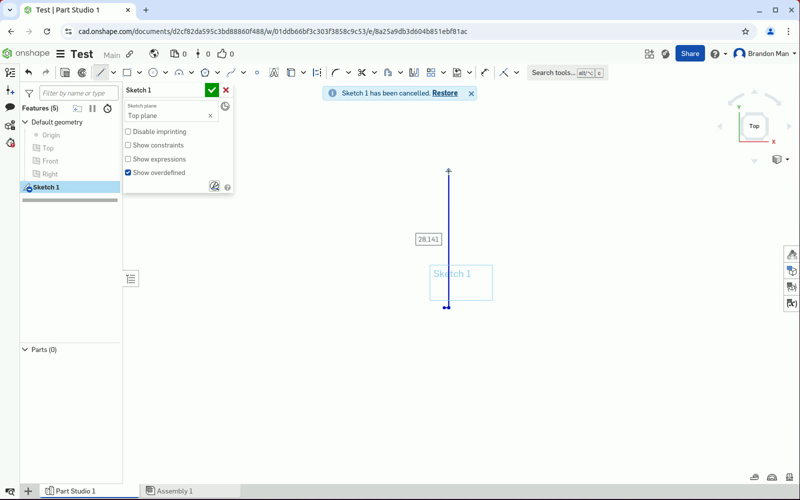
mouse_move(478, 170)
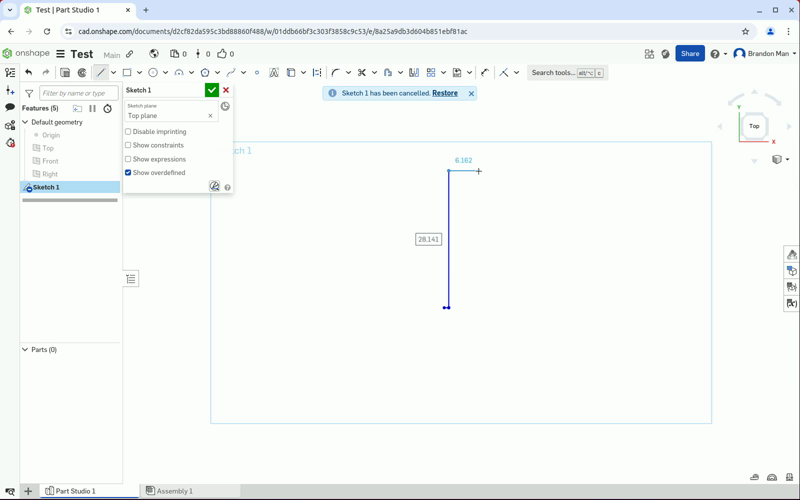
mouse_move(444, 170)
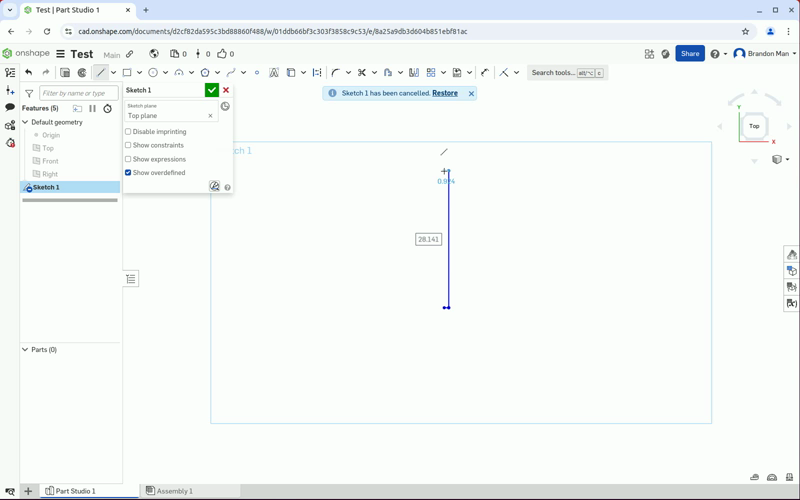
scroll(6)
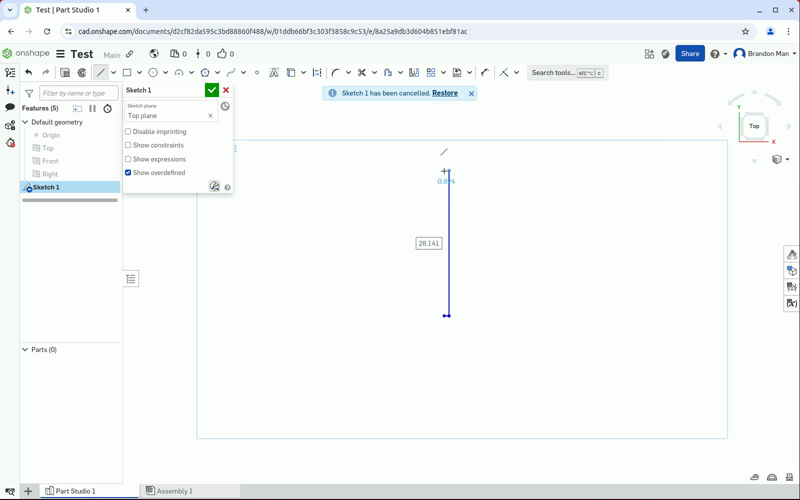
scroll(6)
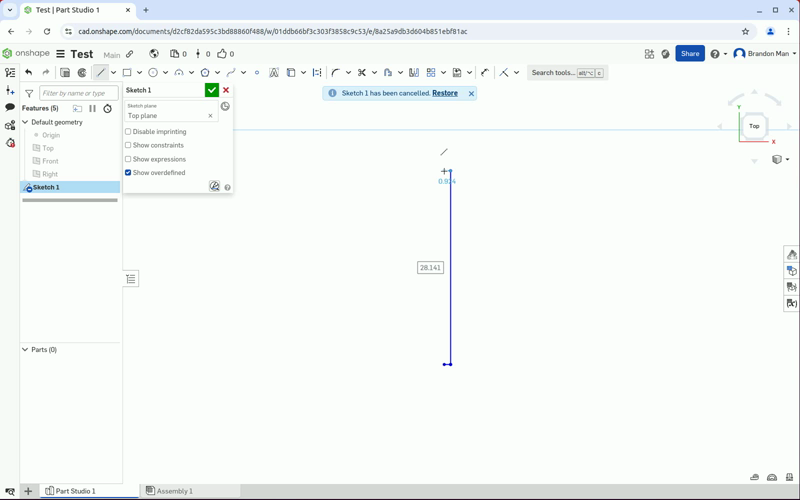
scroll(6)
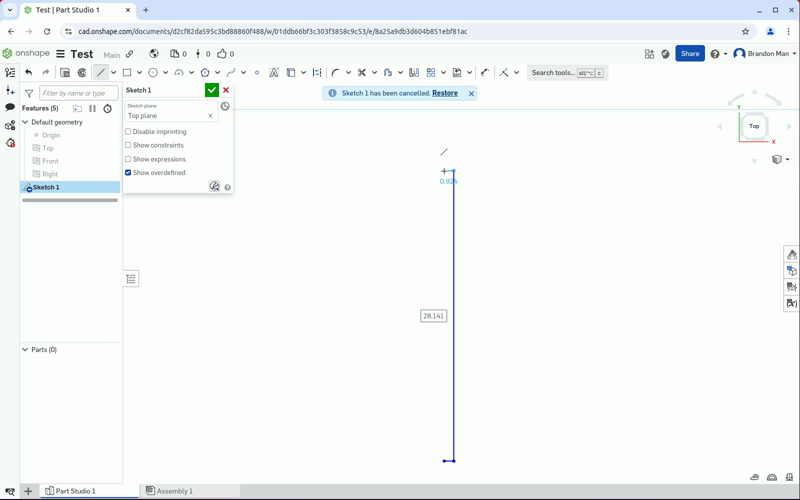
scroll(6)
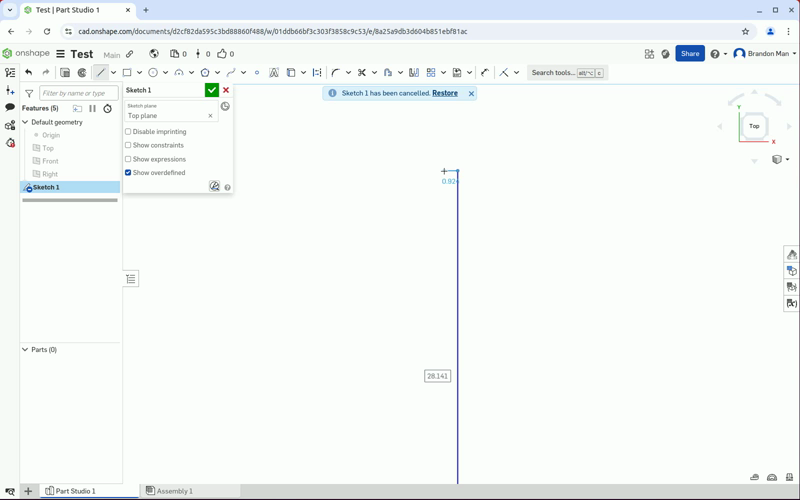
scroll(6)
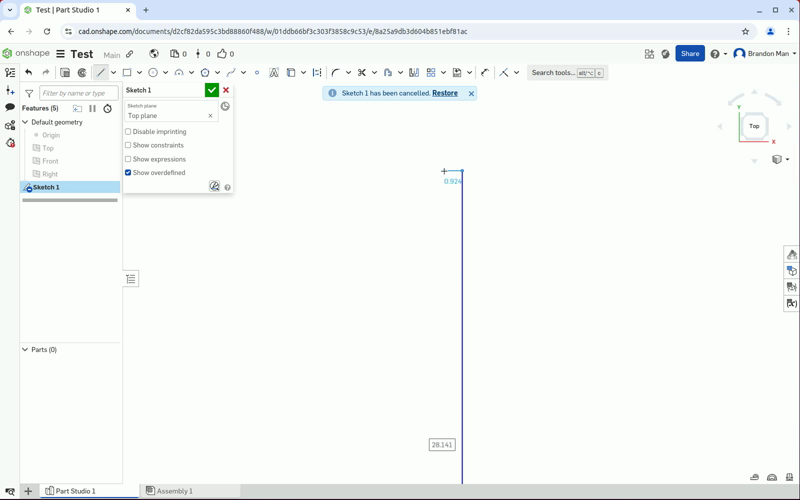
scroll(6)
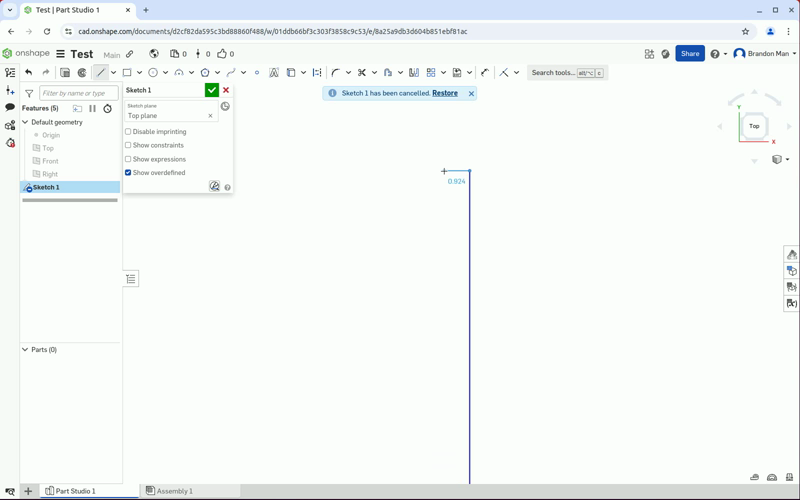
scroll(6)
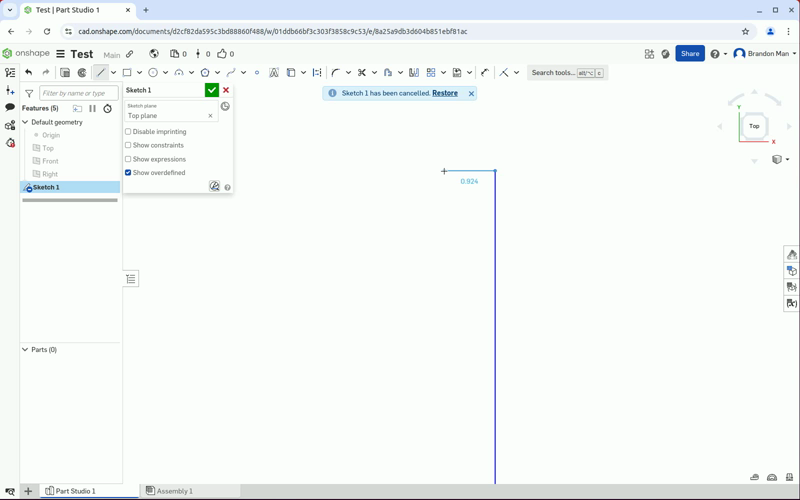
click(444, 170)
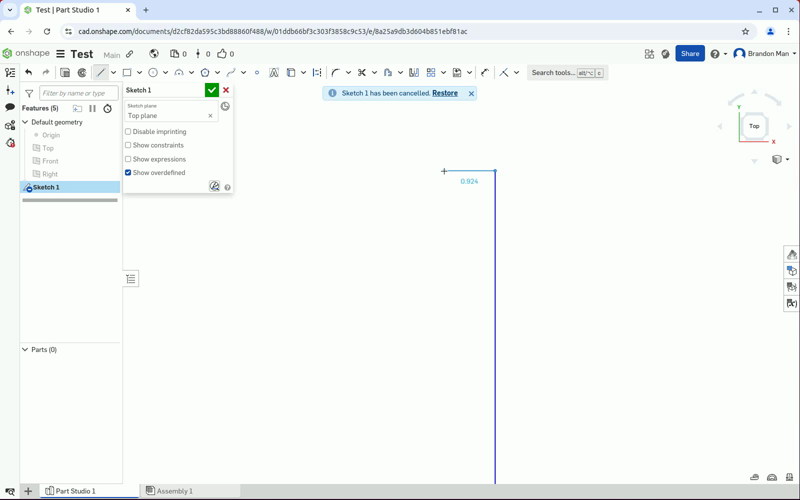
scroll(-6)
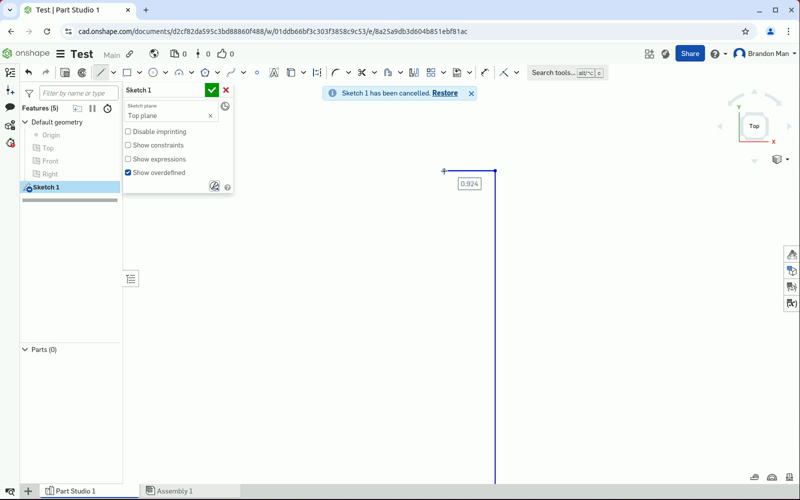
scroll(-6)
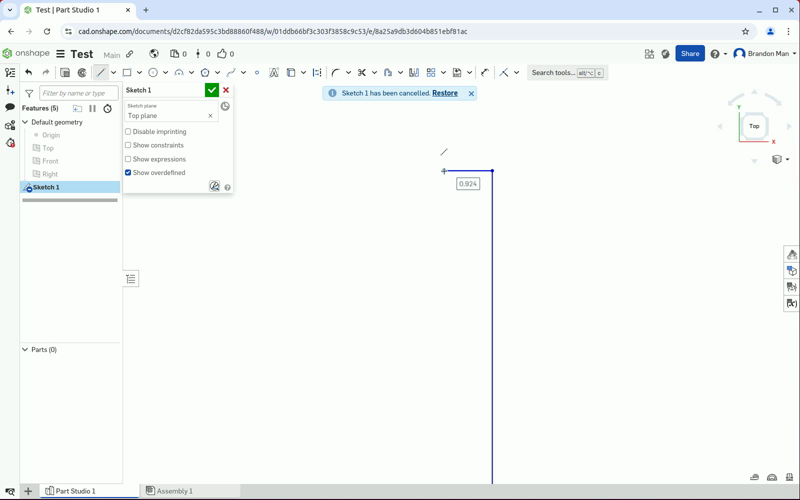
scroll(-6)
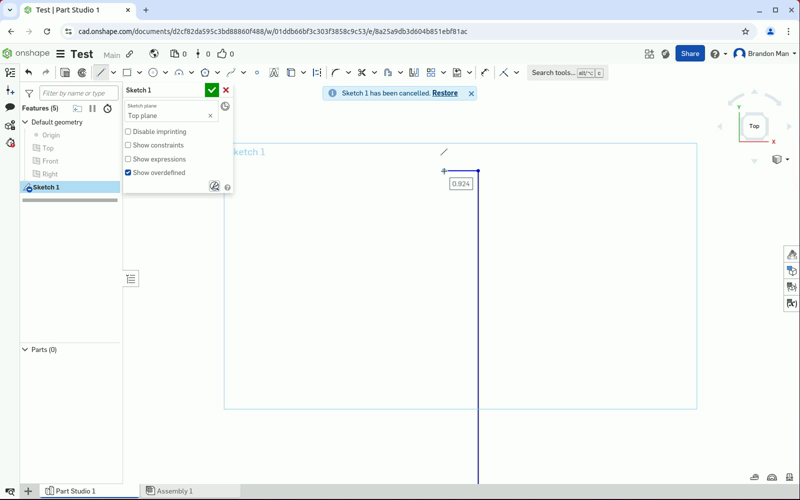
scroll(-6)
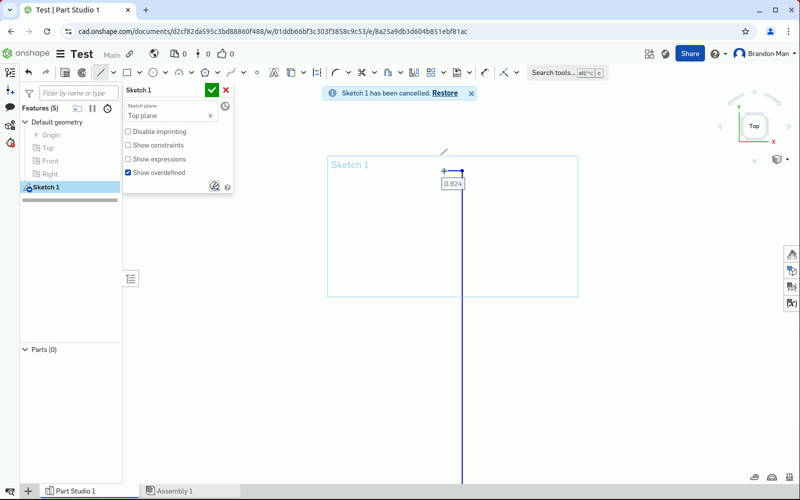
scroll(-6)
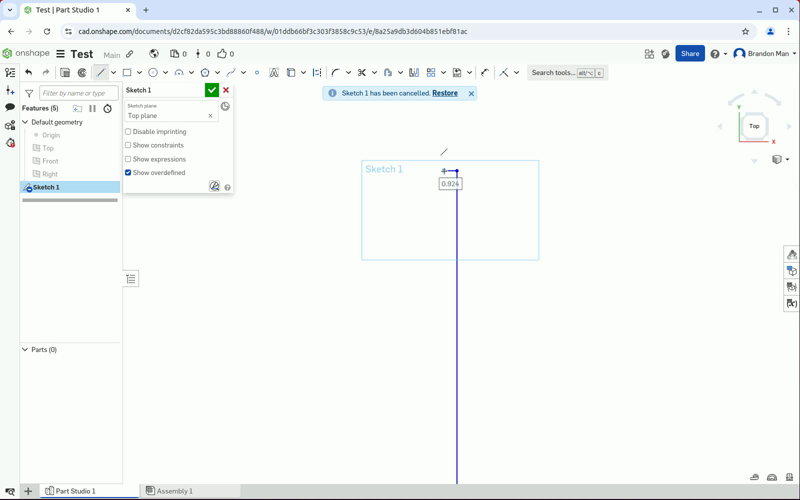
scroll(-6)
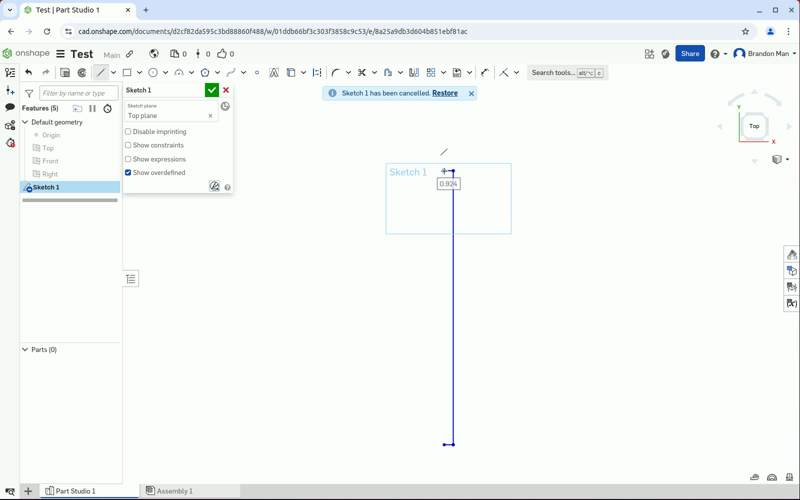
scroll(-6)
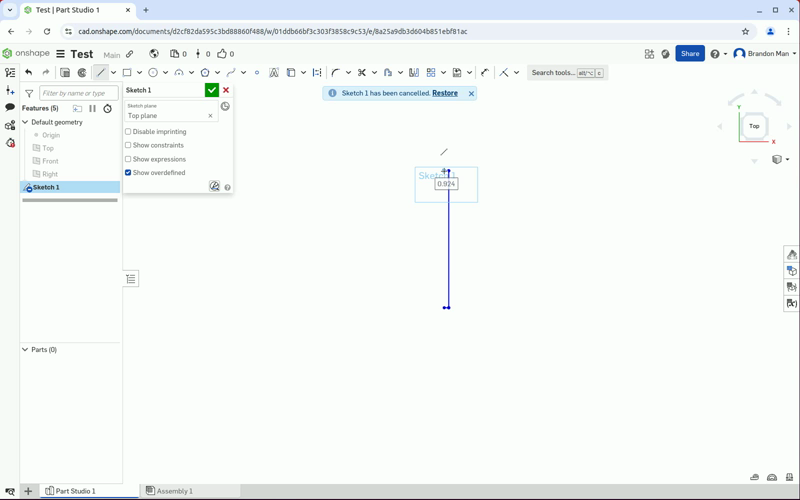
key_up(shift)
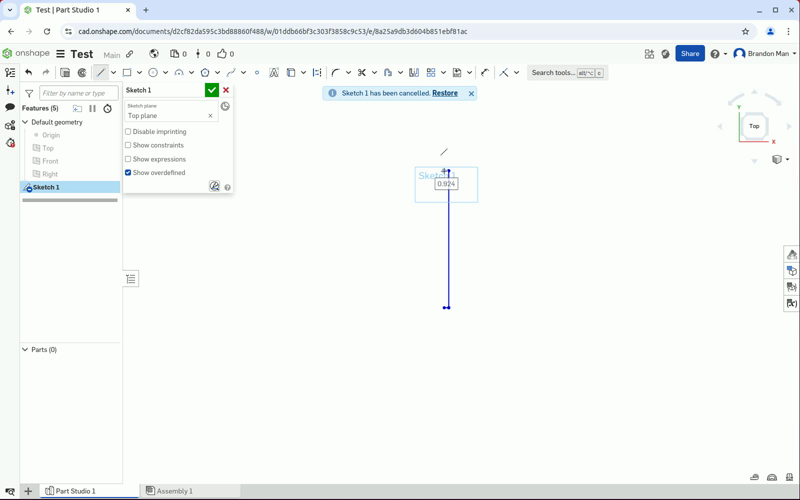
key_down(shift)
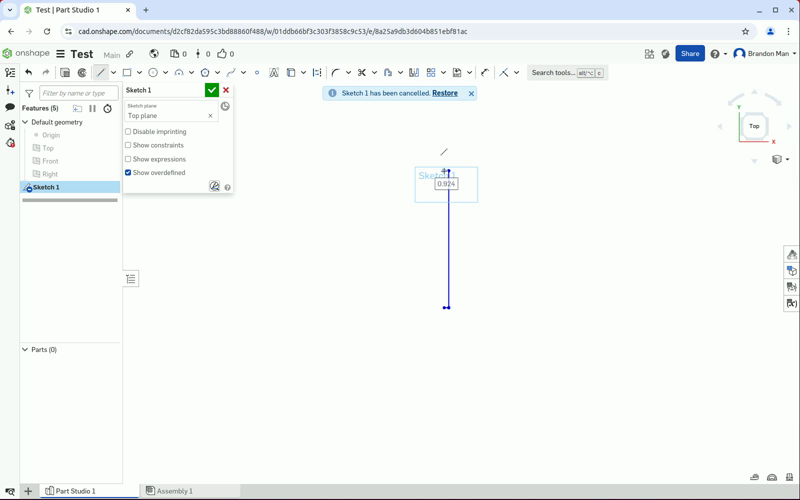
mouse_move(444, 307)
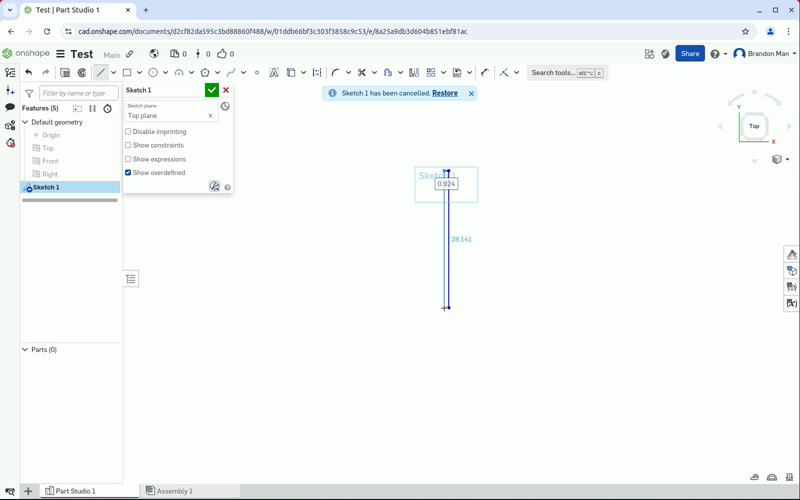
key_up(shift)
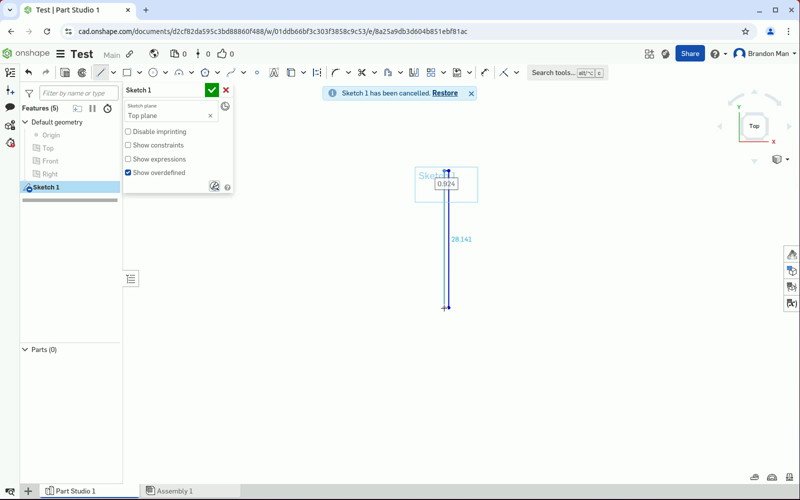
click(444, 307)
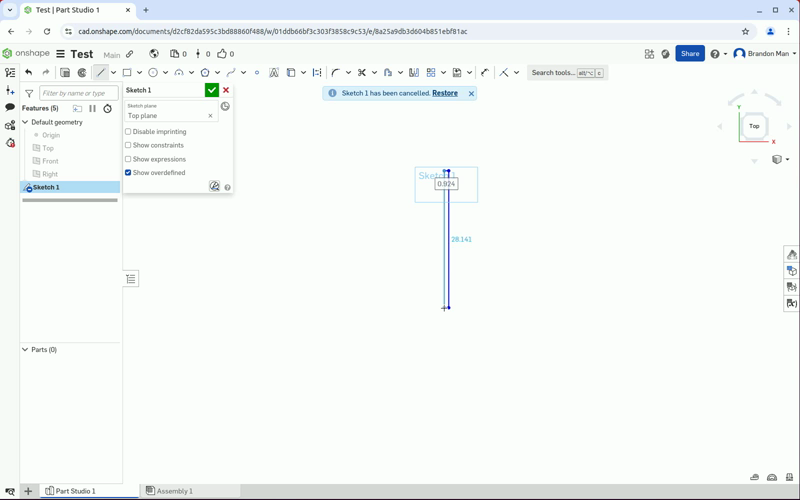
key(esc)
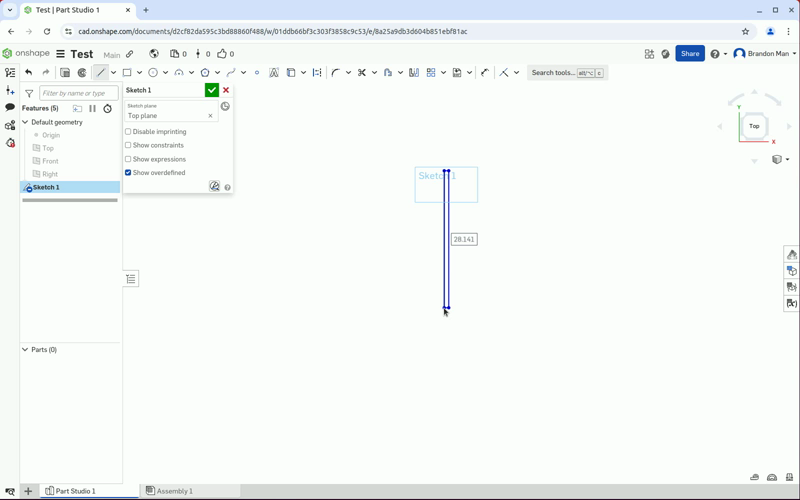
mouse_move(446, 273)
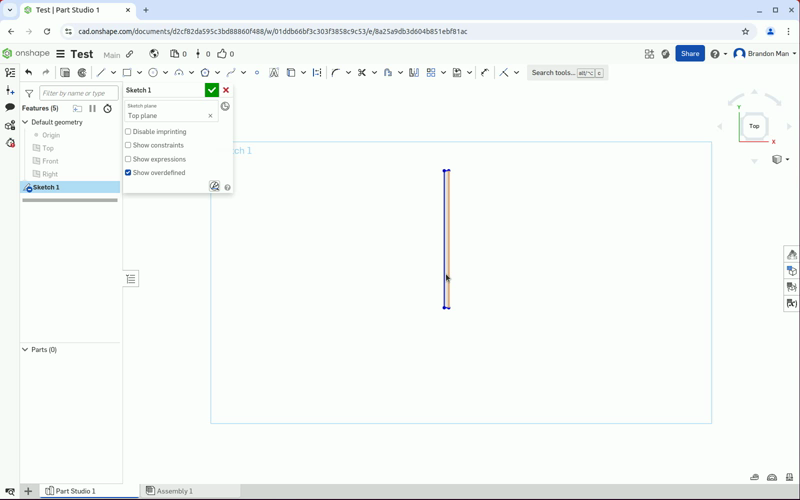
scroll(6)
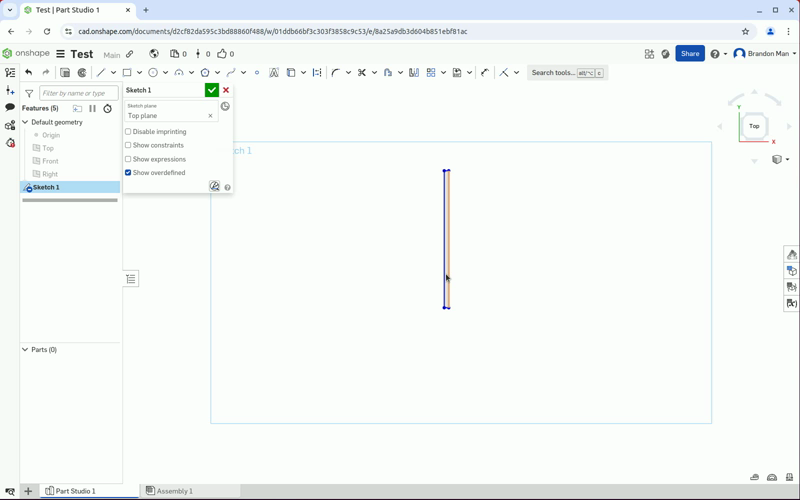
scroll(6)
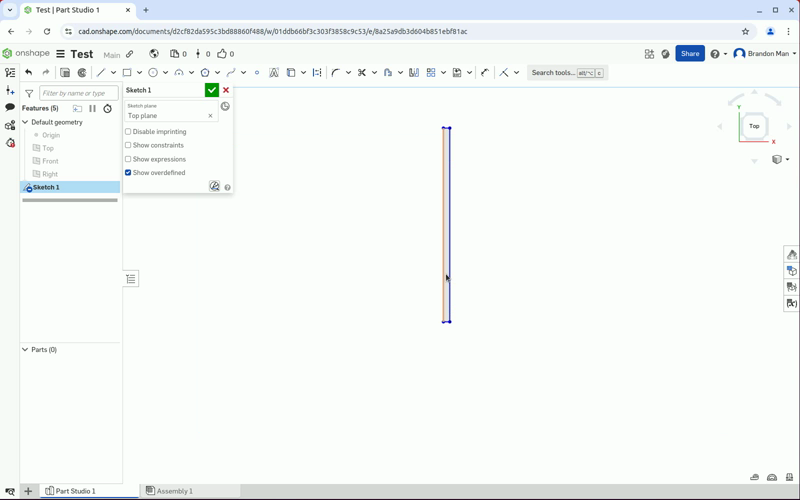
scroll(6)
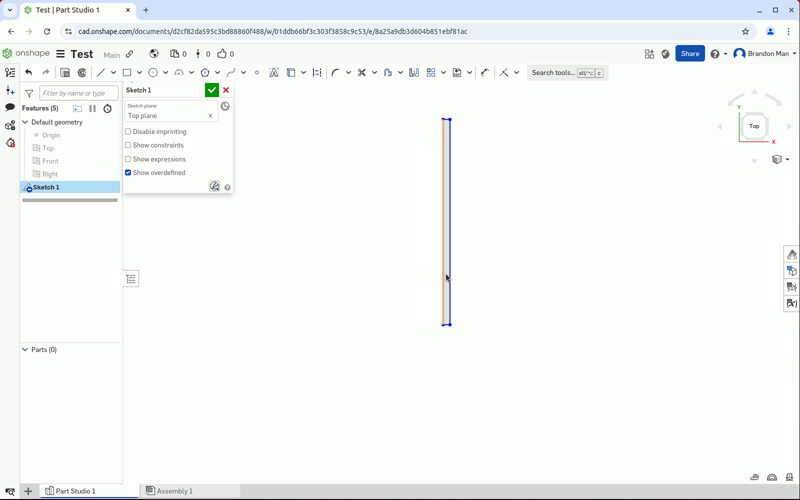
scroll(6)
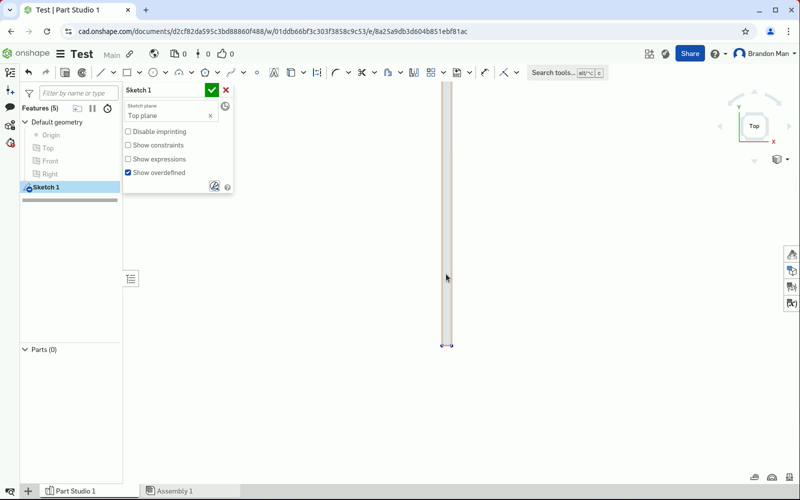
scroll(6)
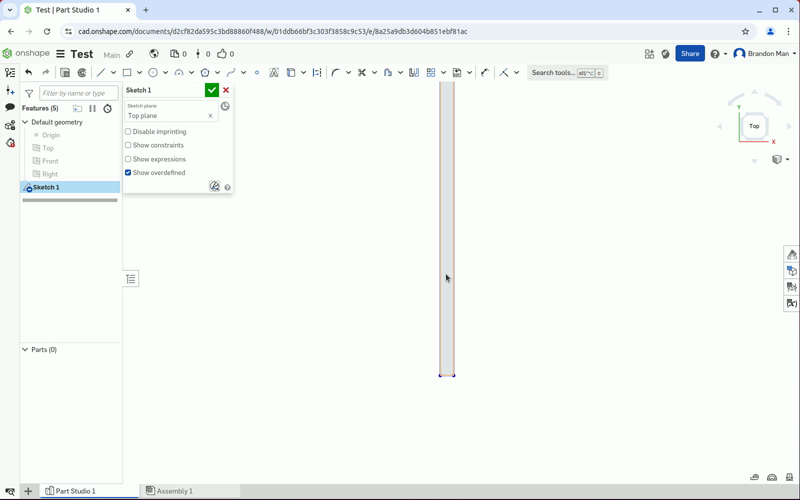
scroll(6)
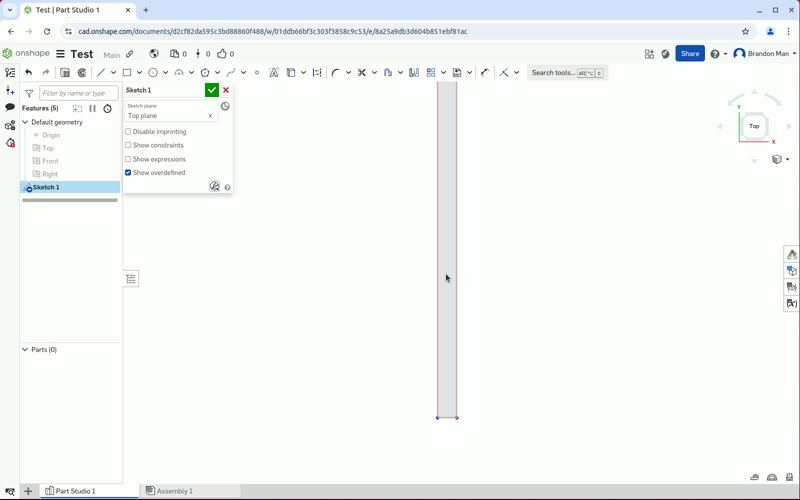
scroll(6)
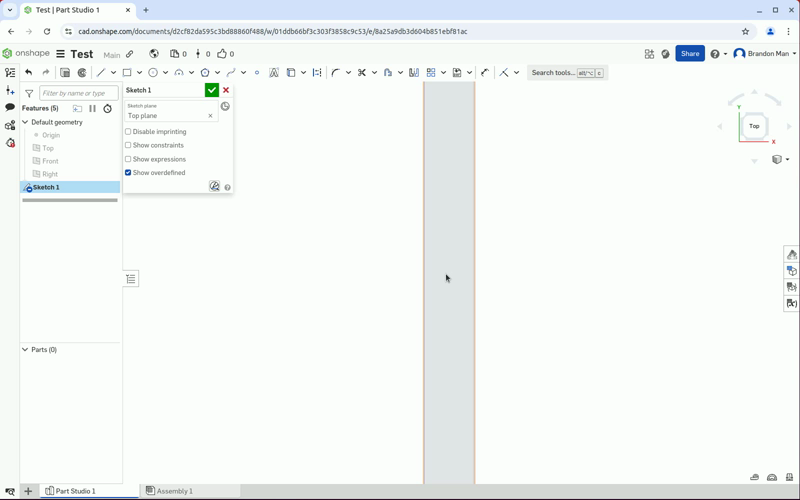
click(446, 273)
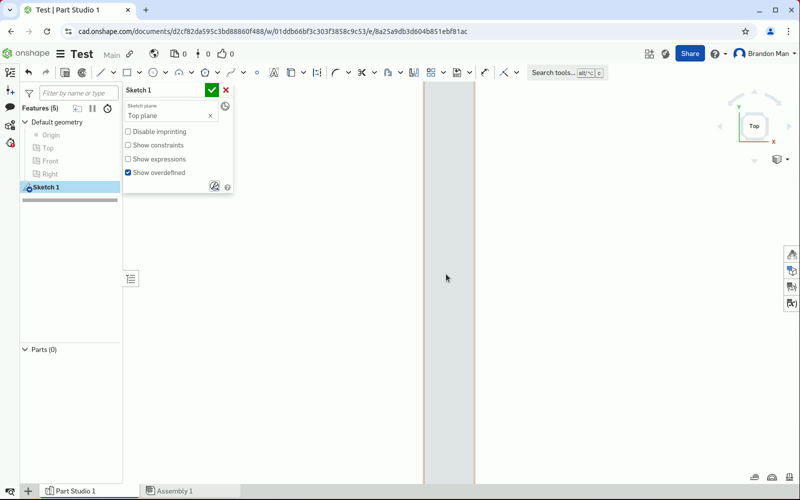
scroll(-6)
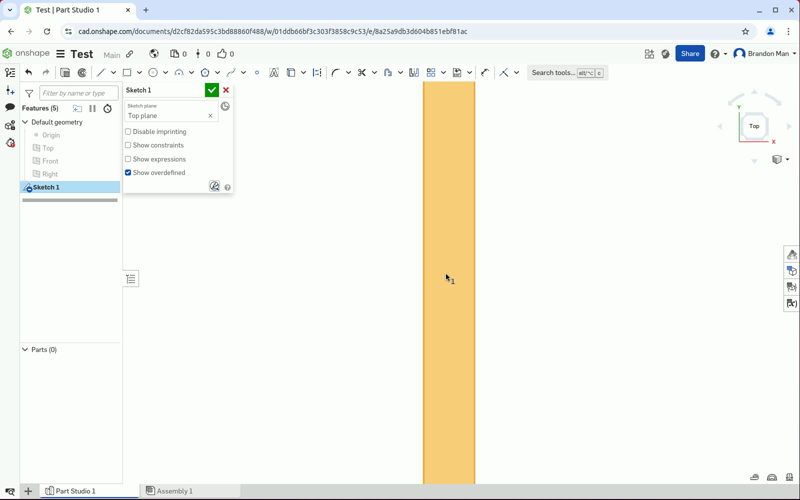
scroll(-6)
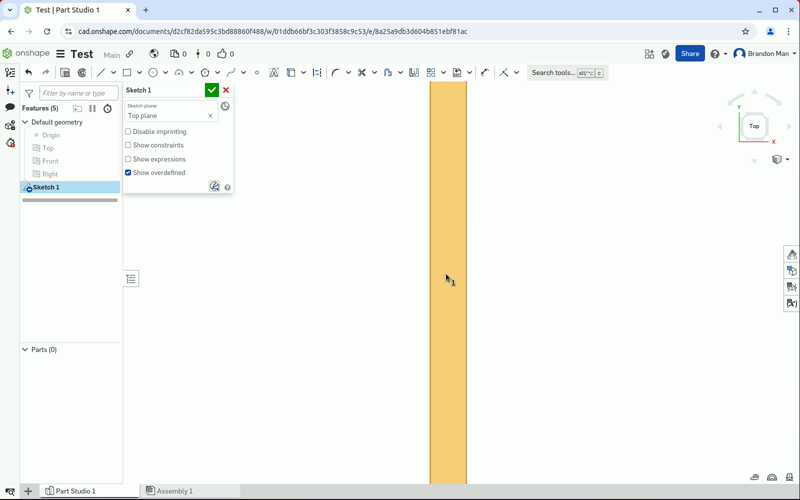
scroll(-6)
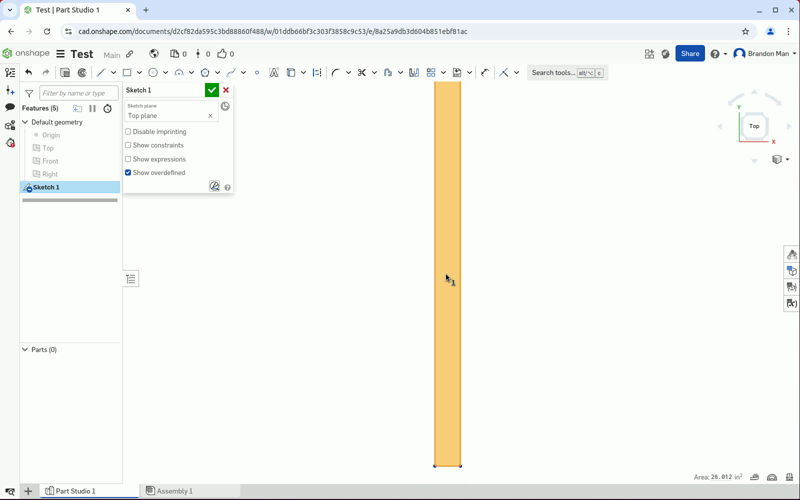
scroll(-6)
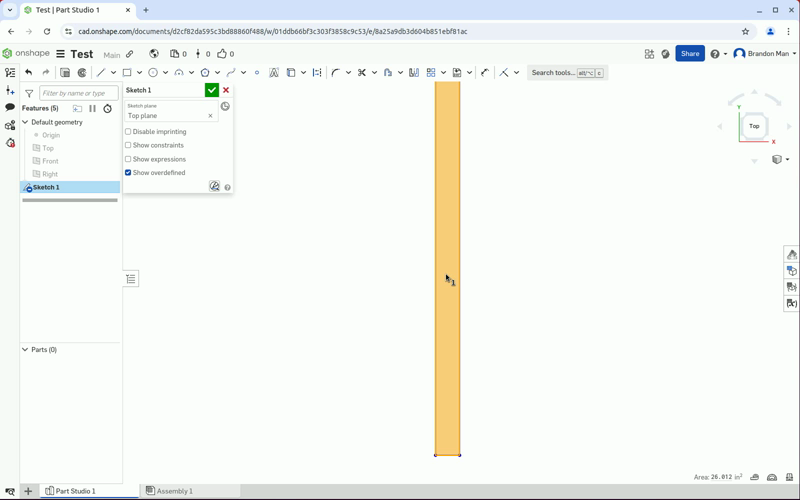
scroll(-6)
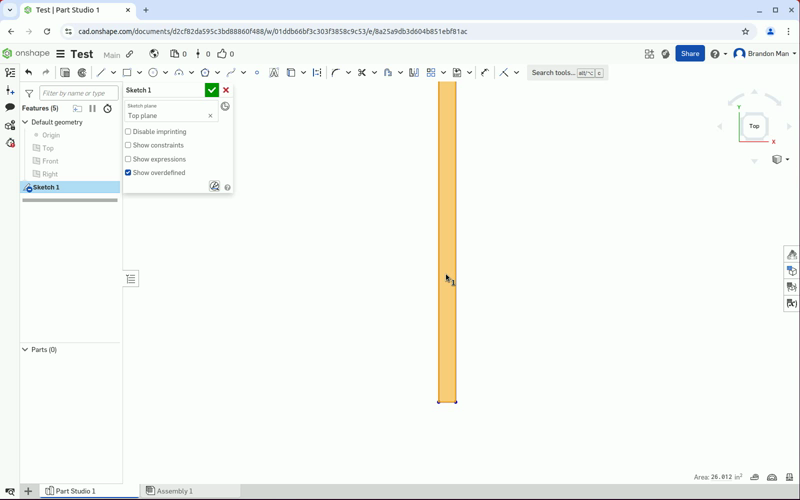
scroll(-6)
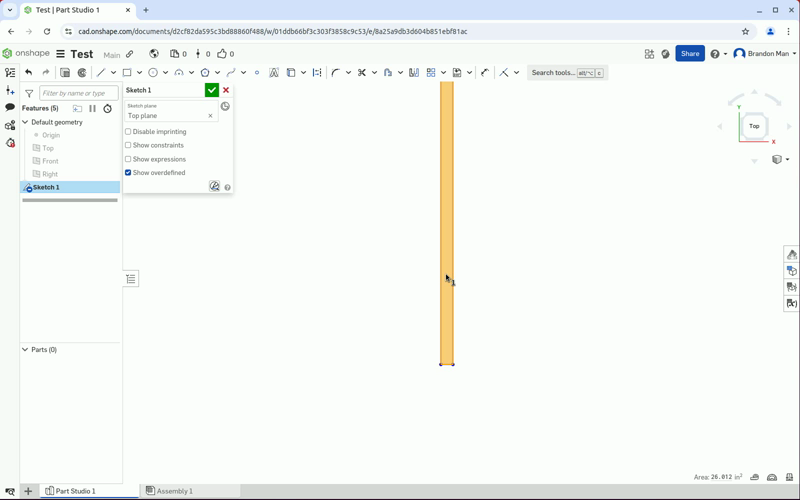
scroll(-6)
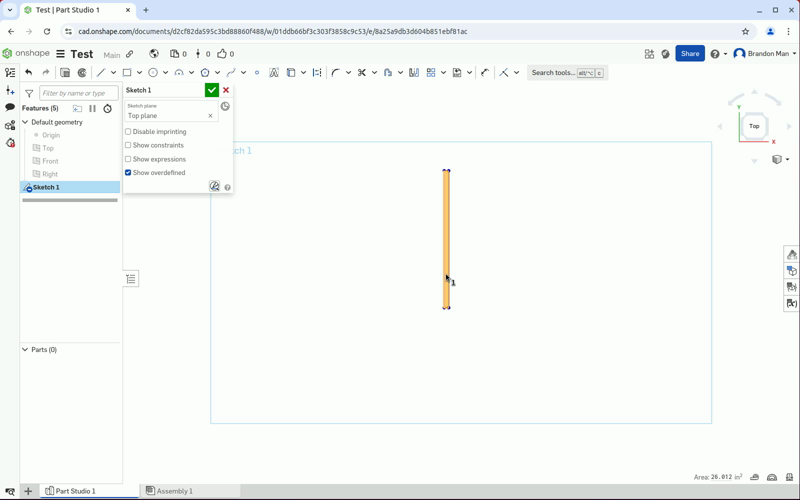
mouse_move(73, 352)
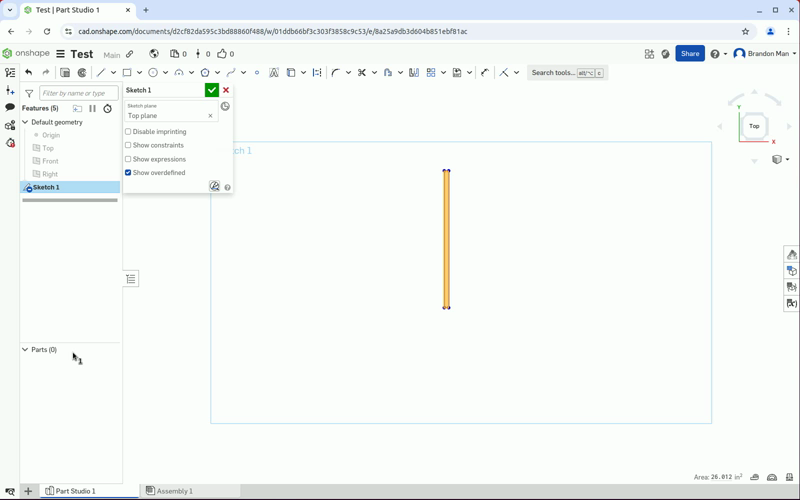
key(shift+y)
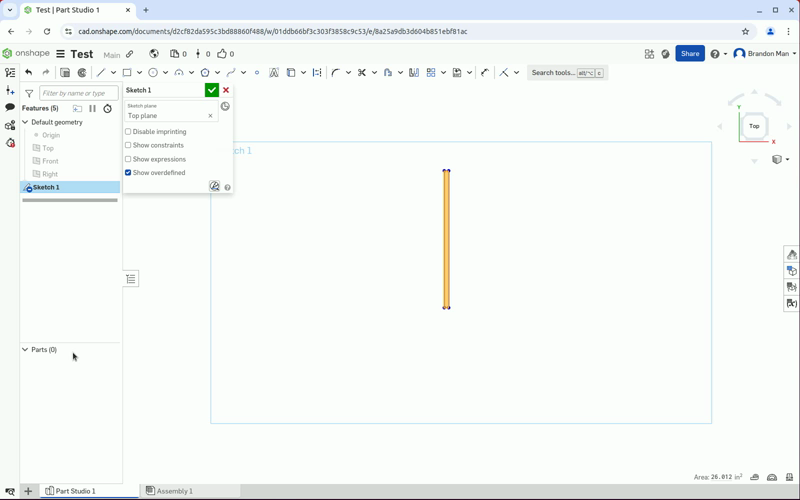
key(shift+e)
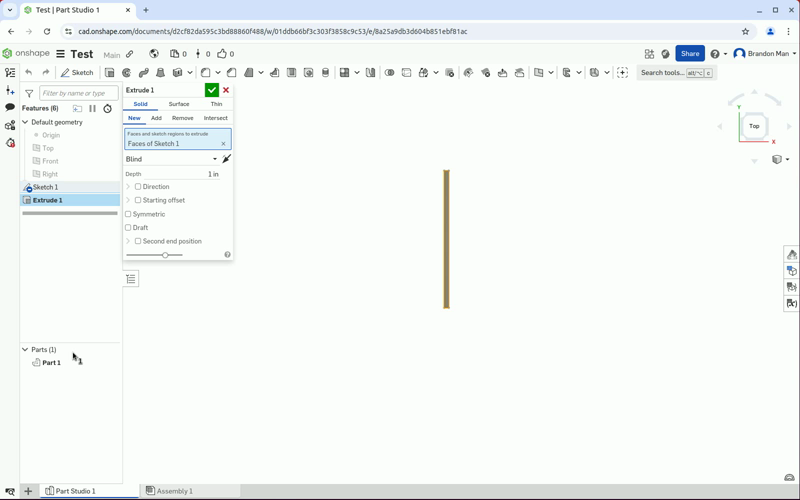
mouse_move(143, 106)
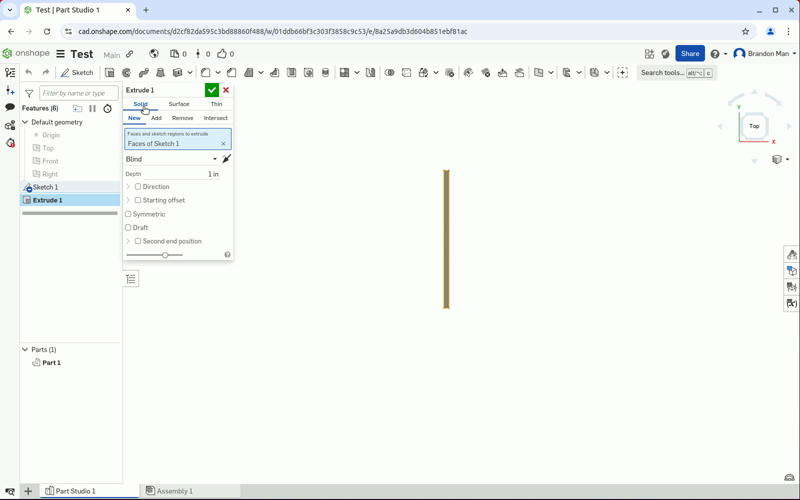
click(143, 106)
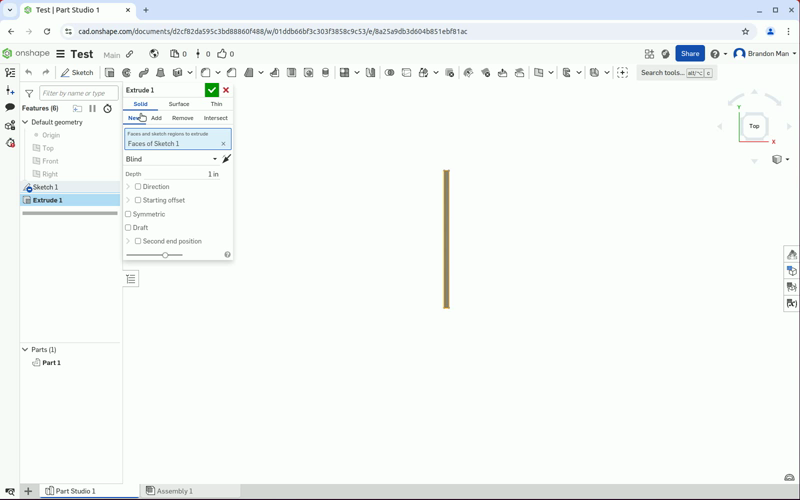
mouse_move(137, 120)
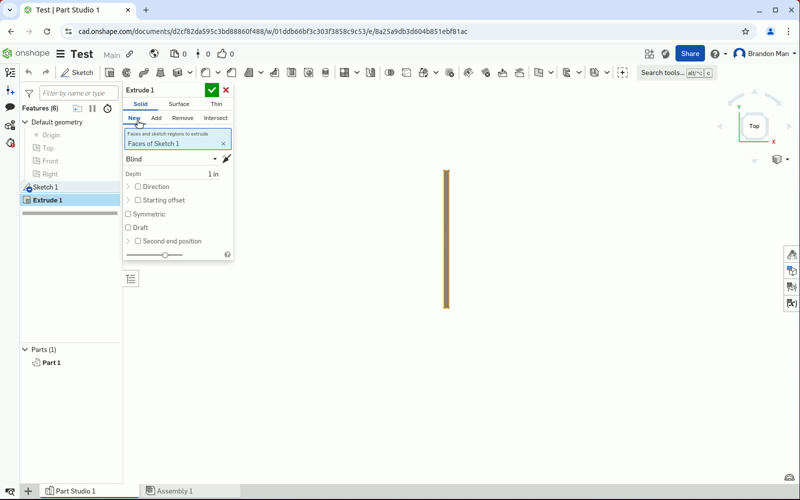
click(137, 120)
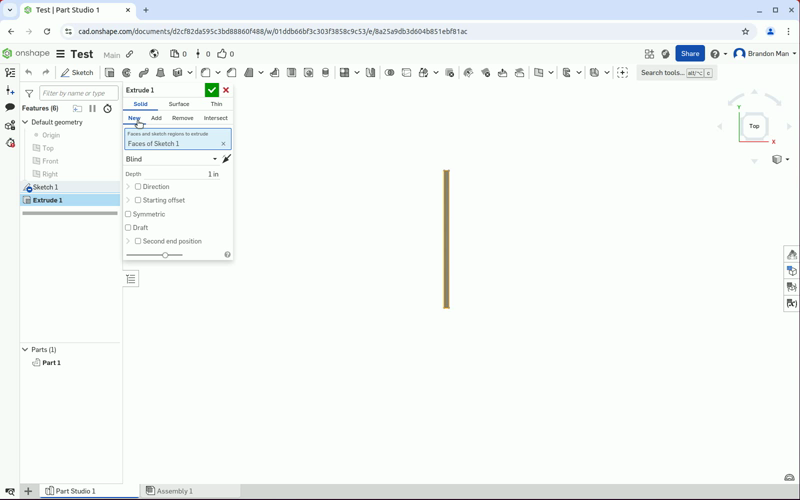
key(tab, 4)
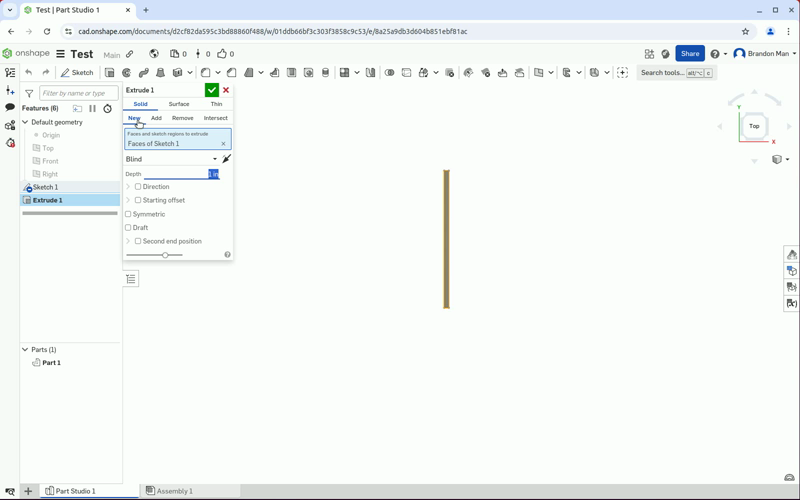
text(0.241)
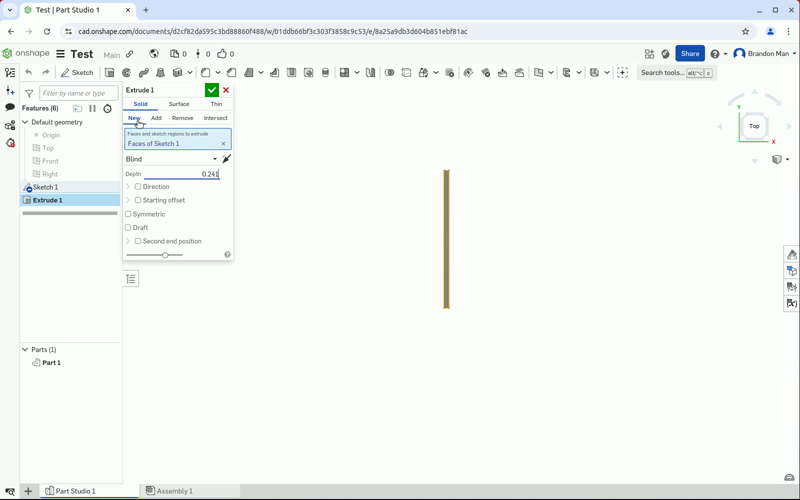
key(enter)
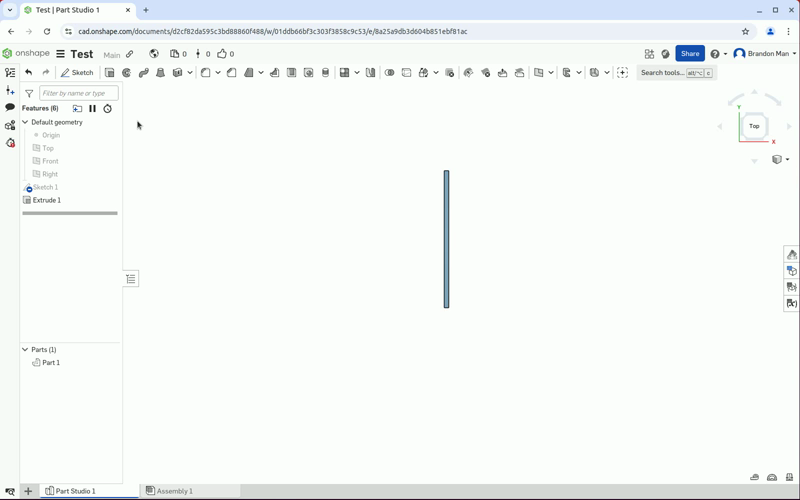
key(shift+h)
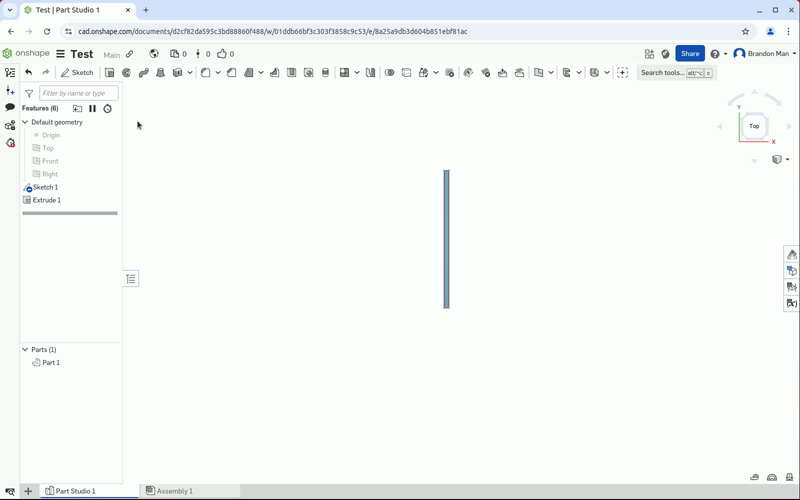
key(shift+h)
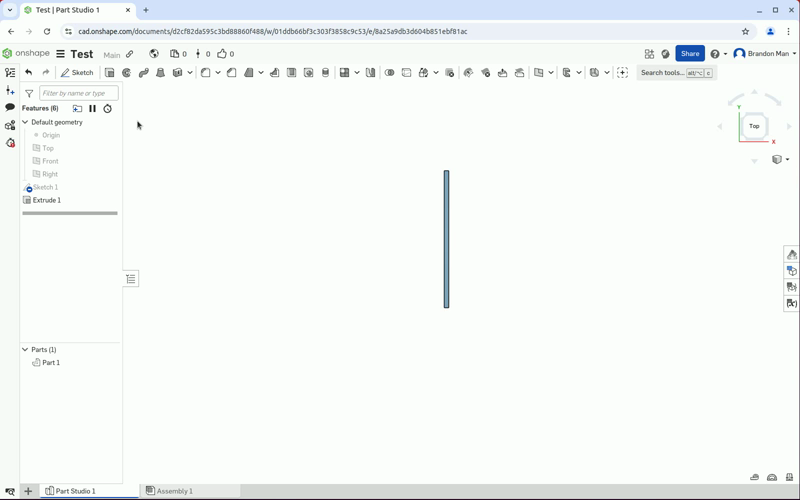
mouse_move(73, 189)
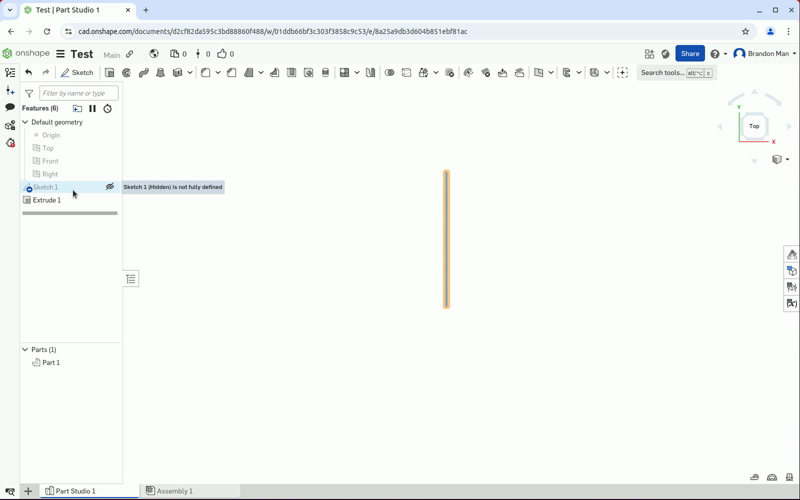
click(73, 189)
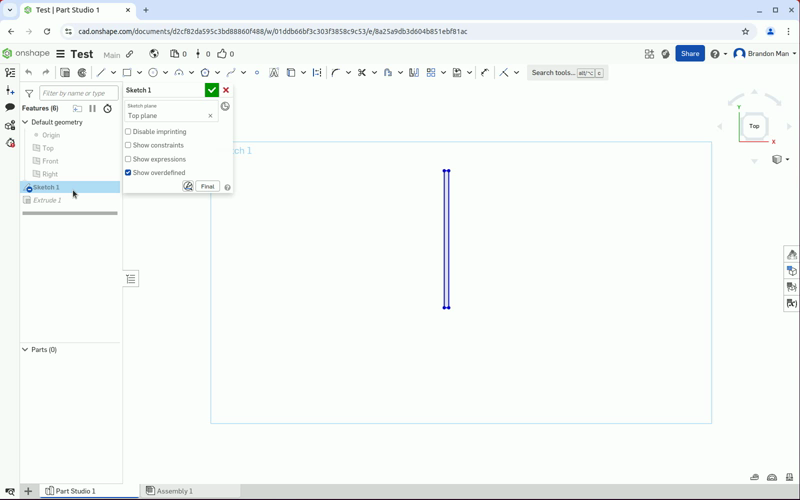
mouse_move(229, 92)
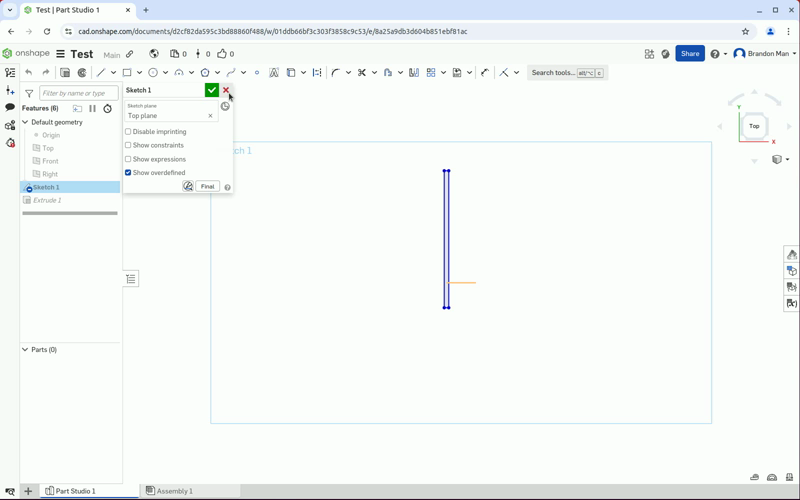
click(229, 92)
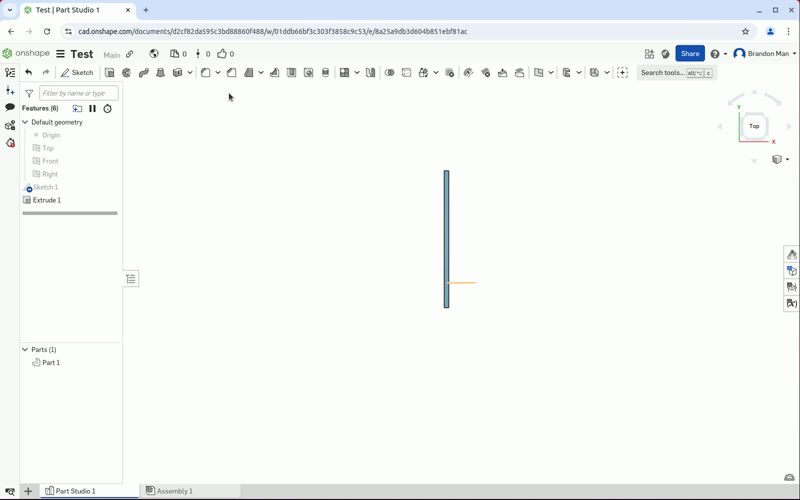
mouse_move(541, 75)
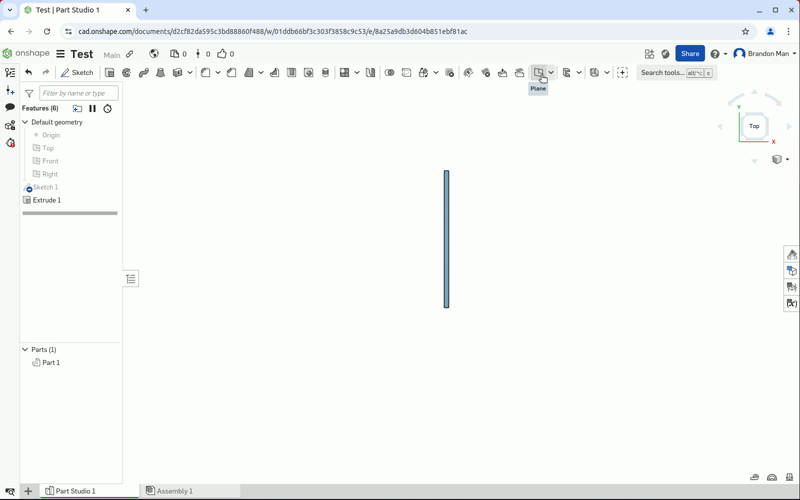
click(541, 75)
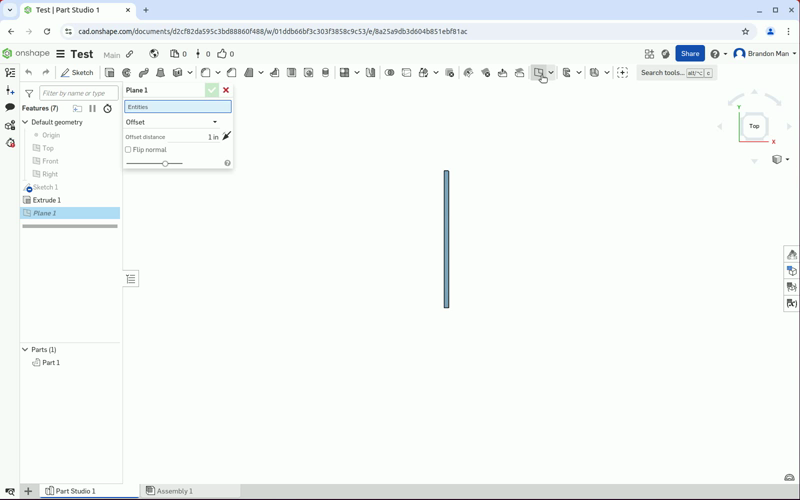
mouse_move(73, 150)
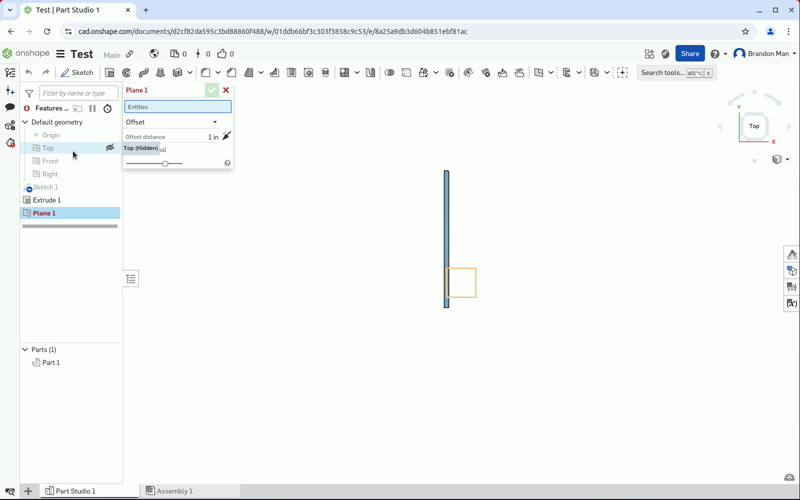
click(73, 150)
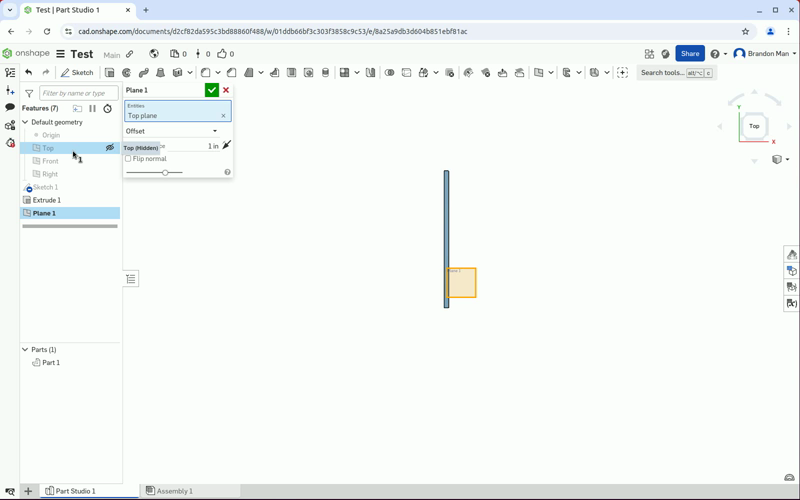
key(tab, 2)
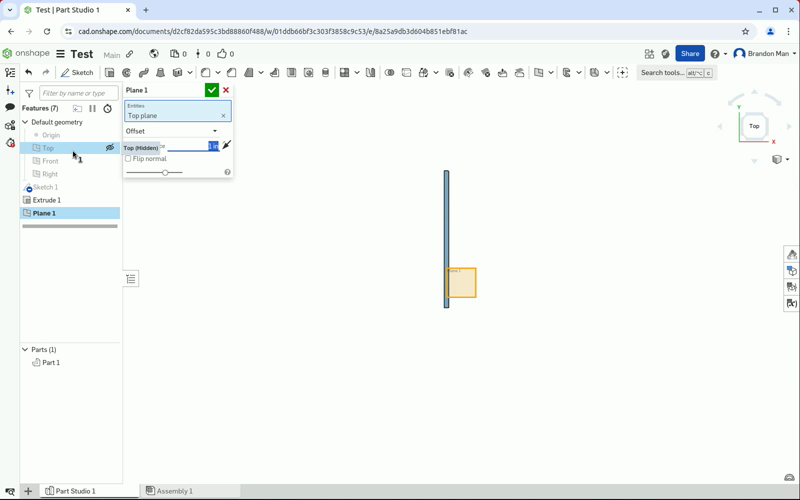
text(0.246)
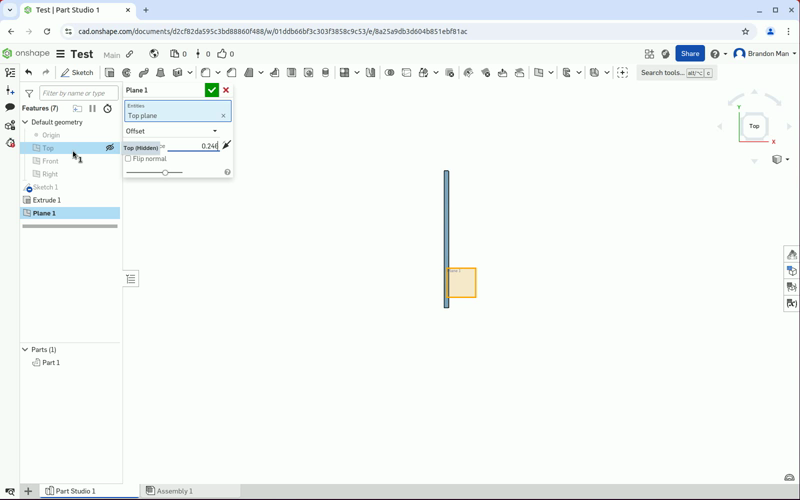
key(enter, 2)
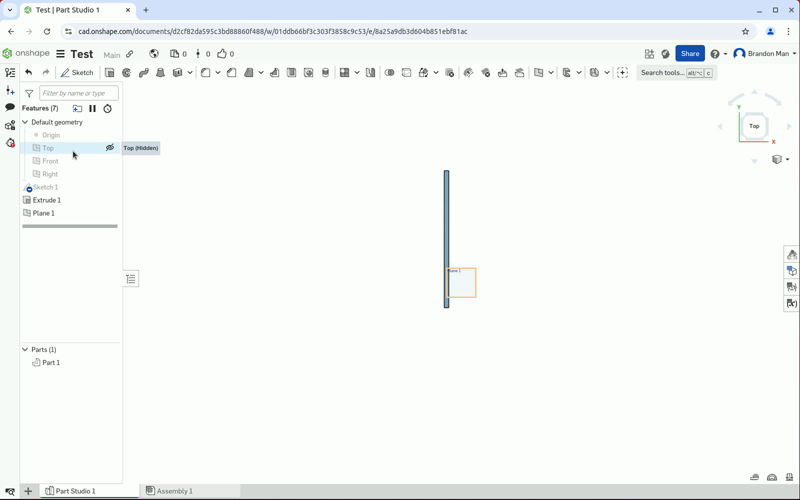
key(shift+s)
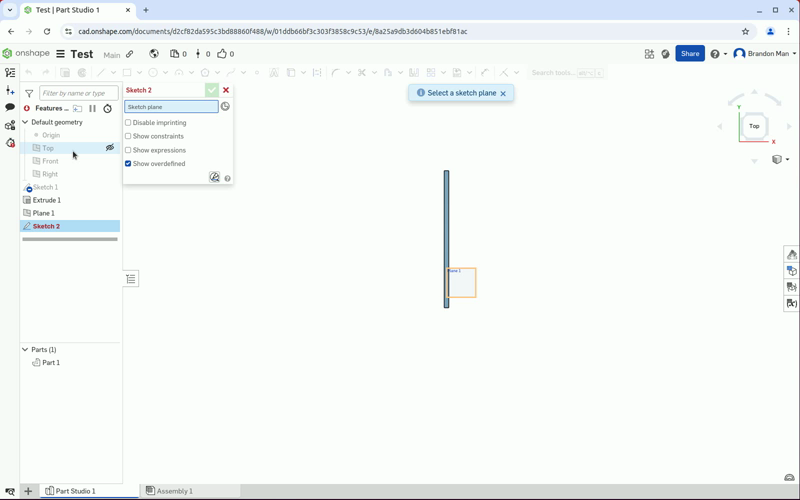
mouse_move(73, 215)
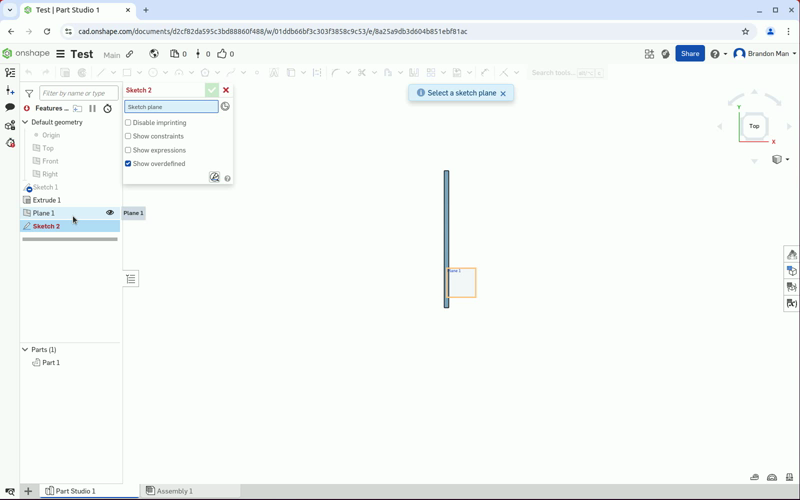
click(73, 215)
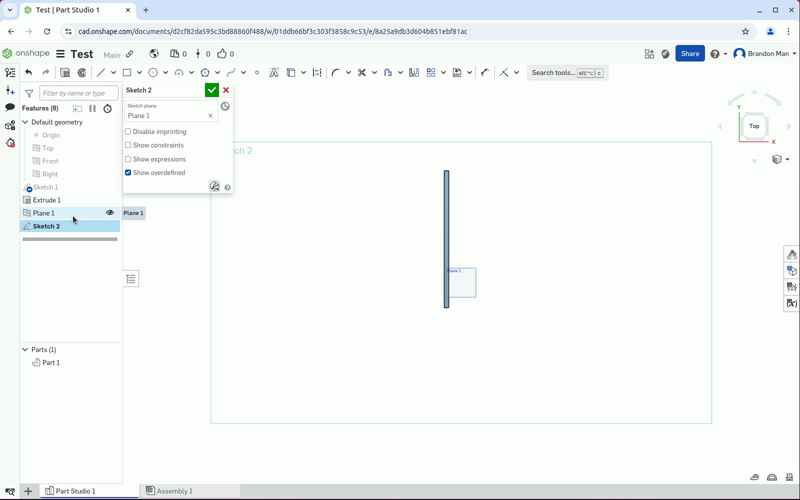
mouse_move(73, 352)
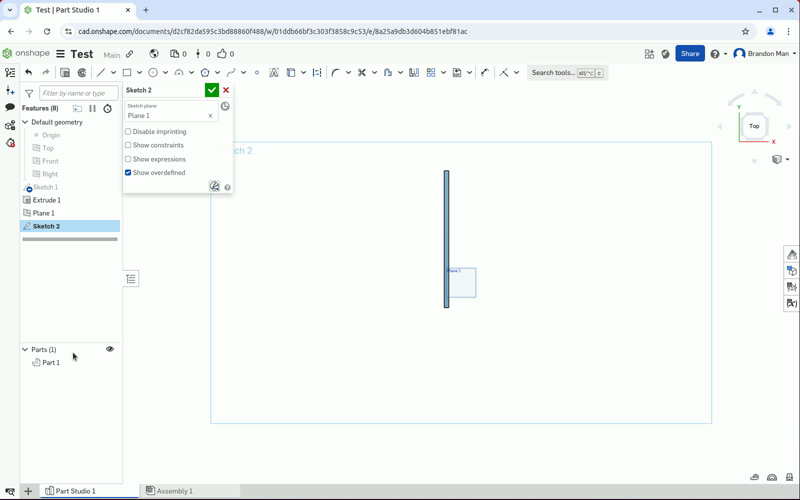
key(y)
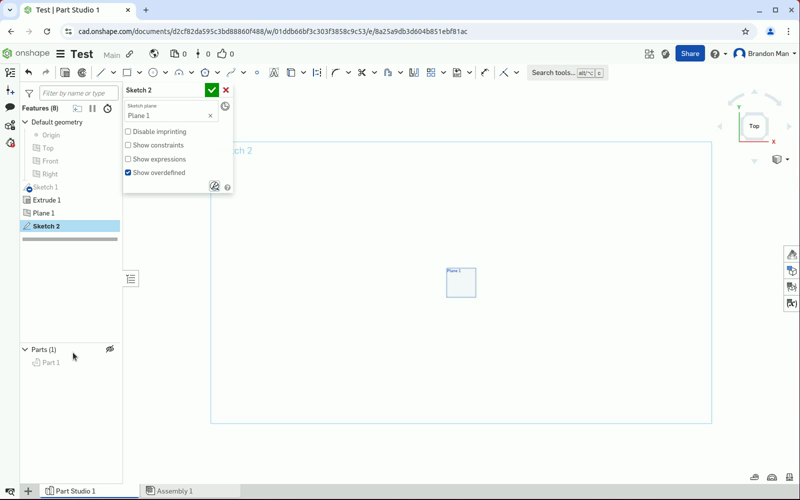
key(l)
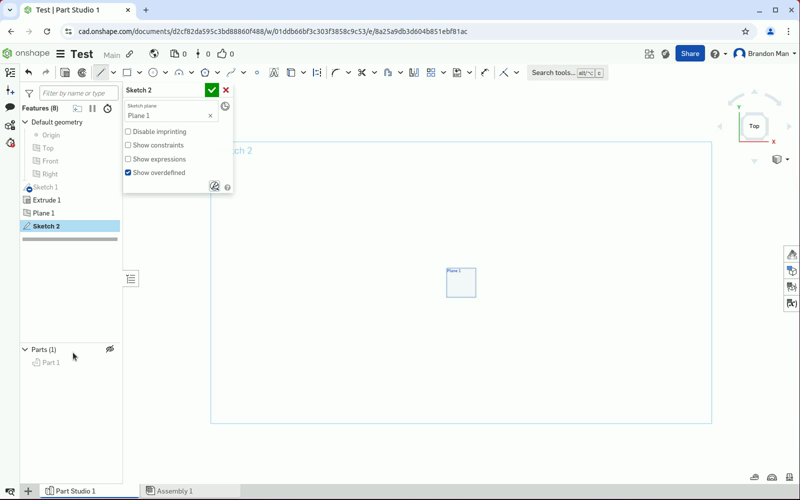
key_down(shift)
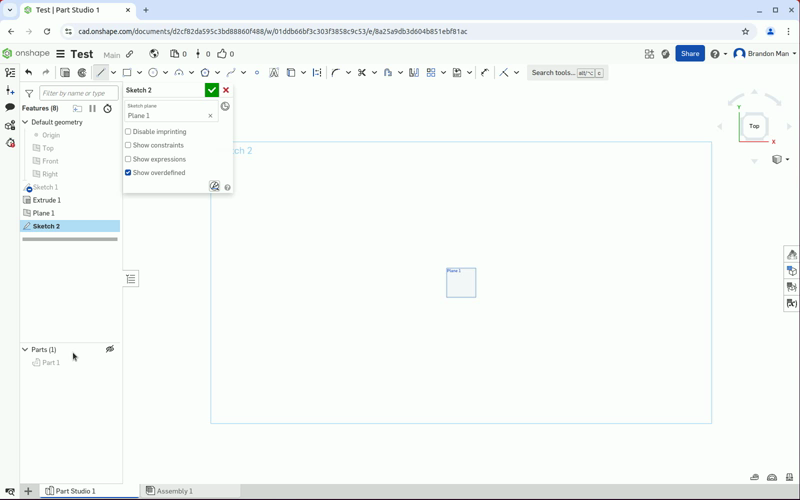
mouse_move(445, 307)
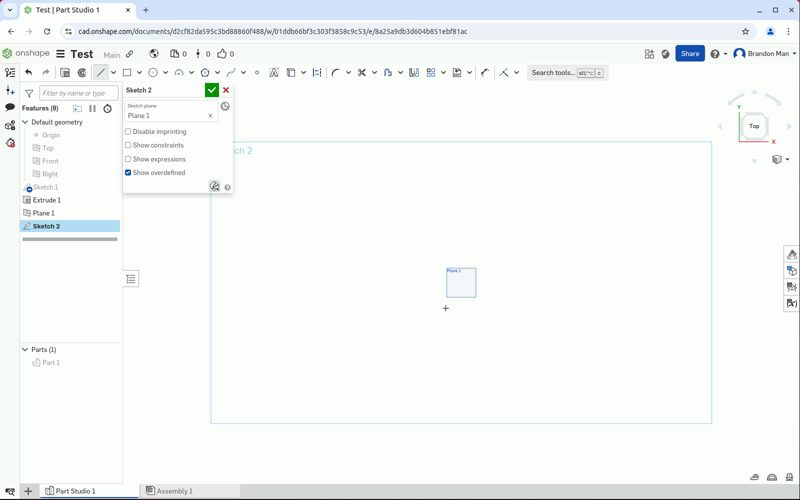
click(445, 307)
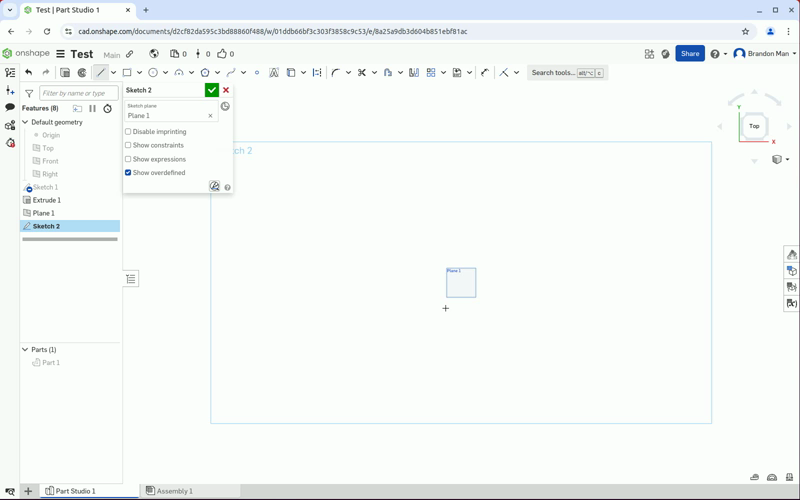
key_up(shift)
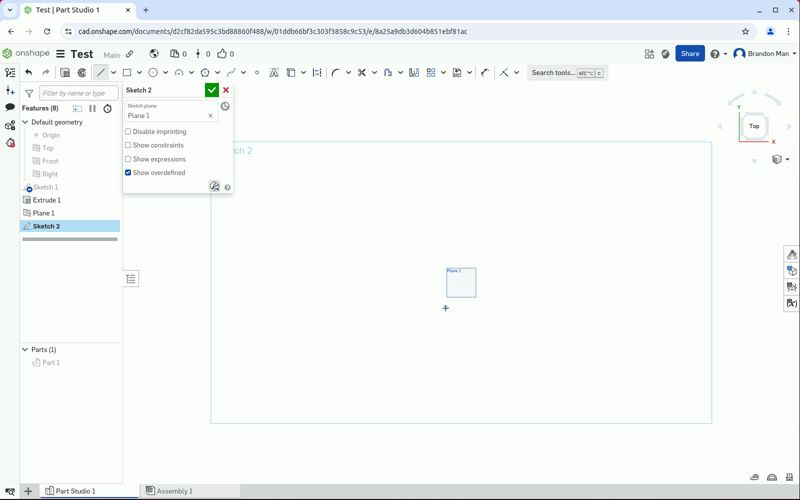
key_down(shift)
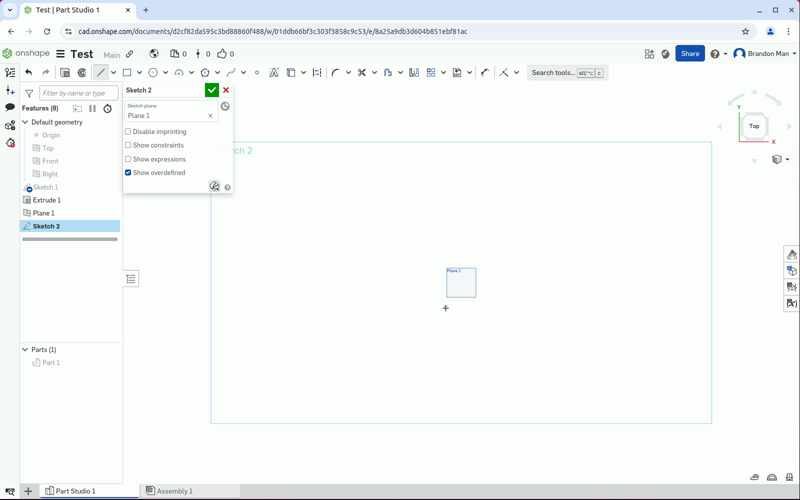
mouse_move(475, 307)
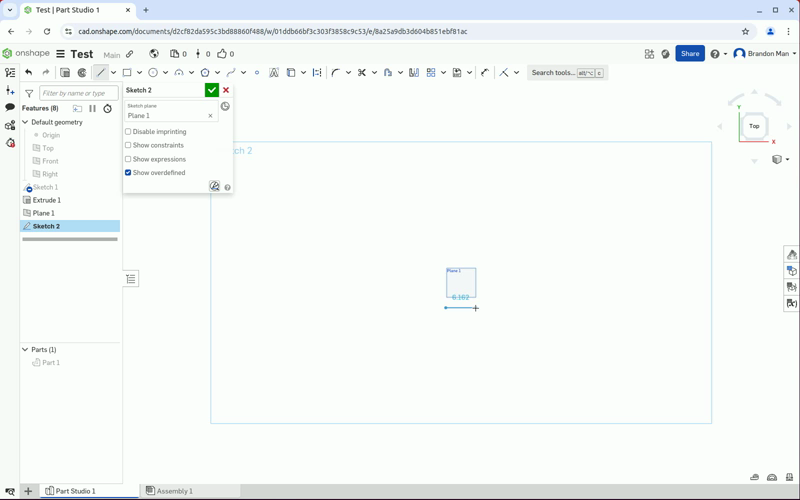
mouse_move(447, 307)
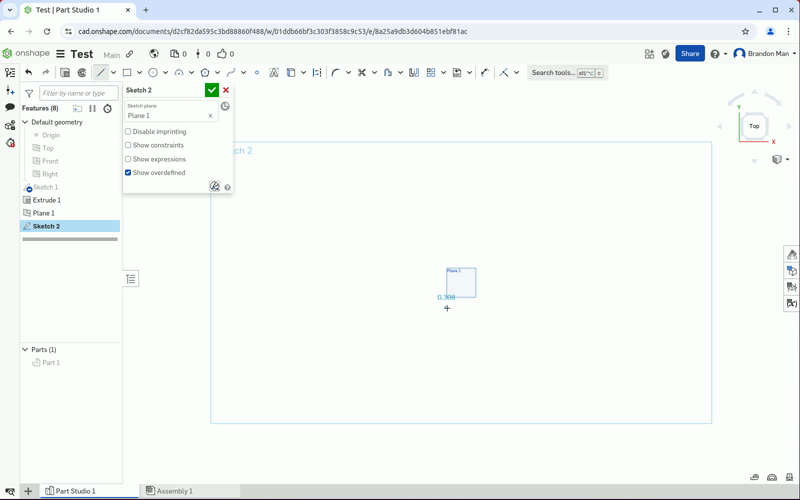
scroll(6)
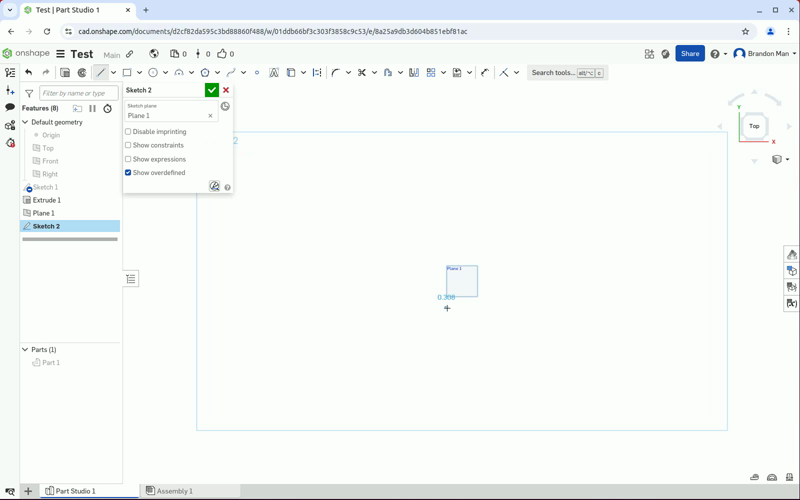
scroll(6)
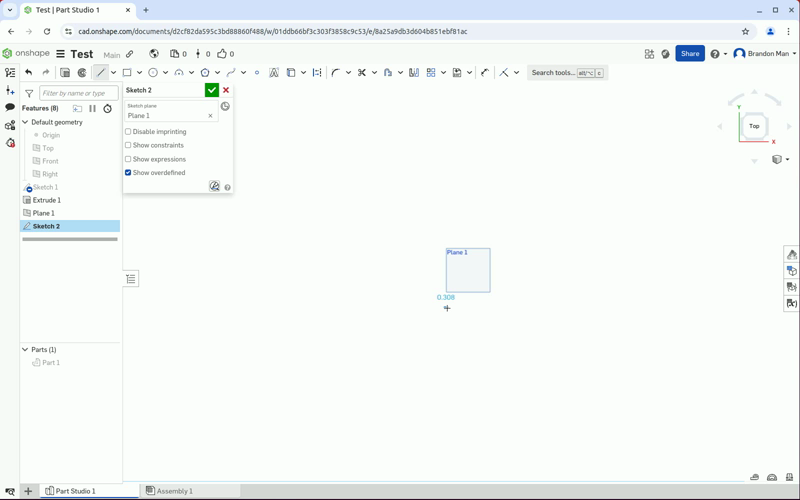
scroll(6)
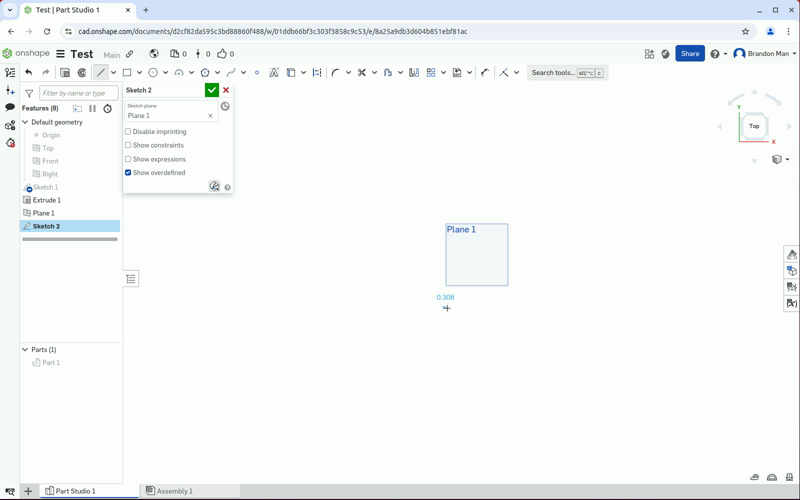
scroll(6)
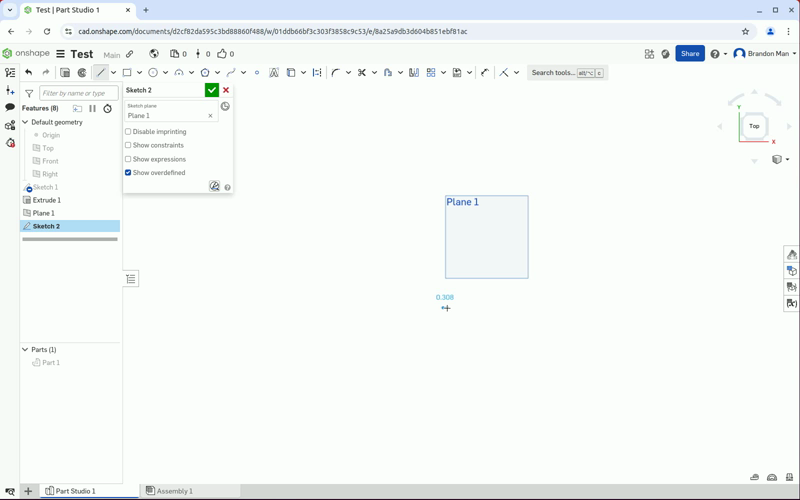
scroll(6)
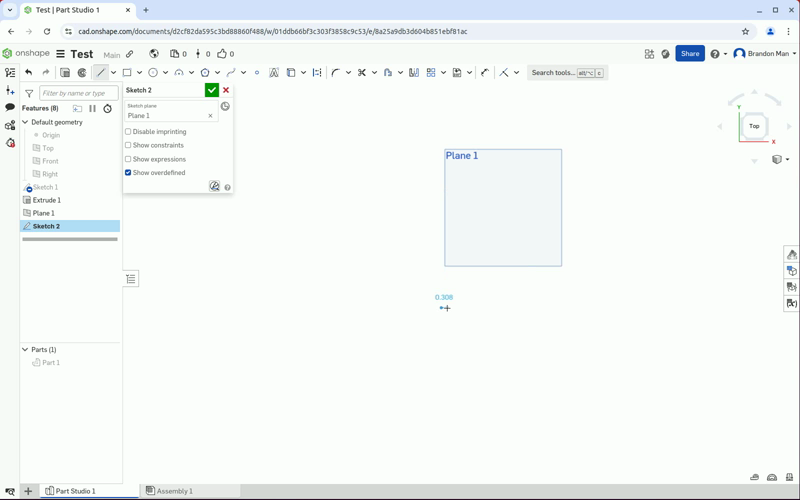
scroll(6)
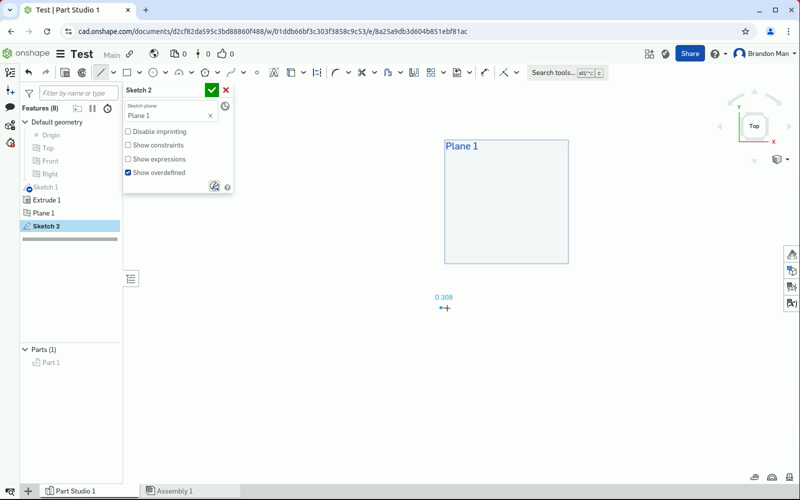
scroll(6)
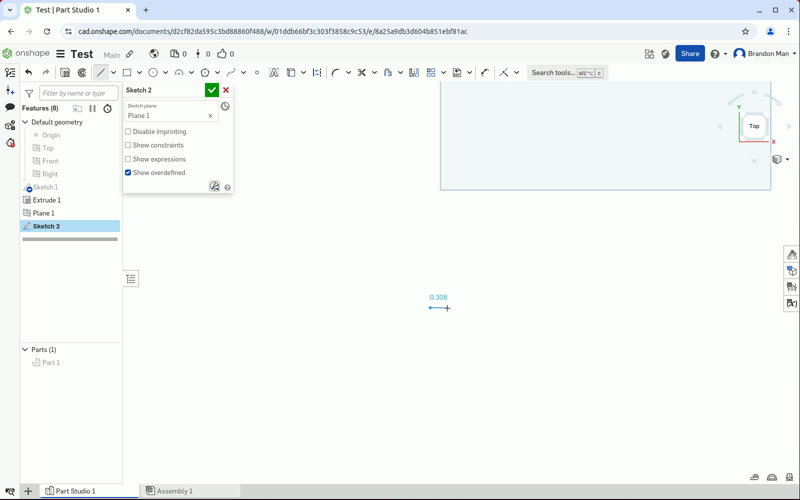
click(447, 307)
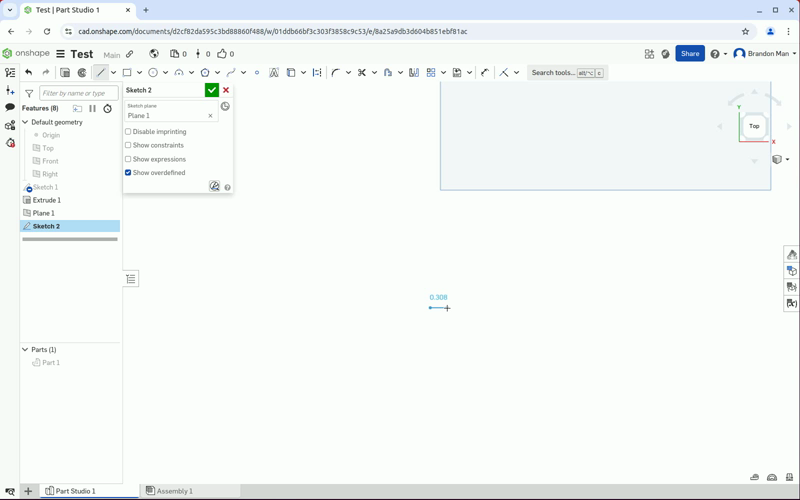
scroll(-6)
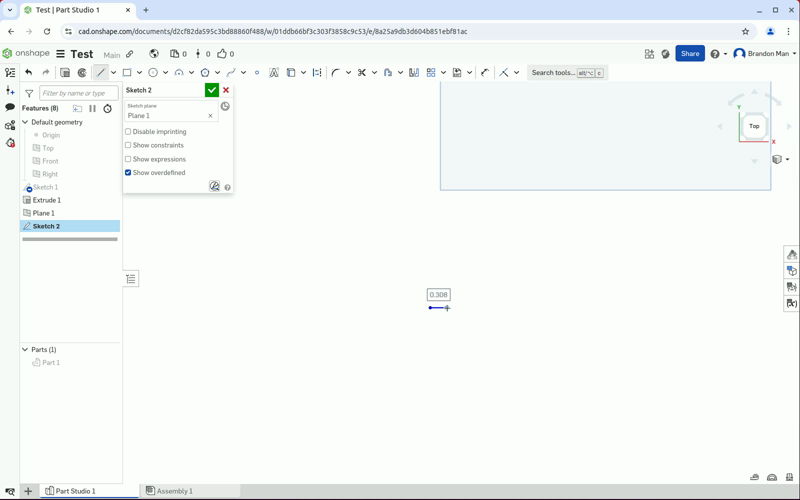
scroll(-6)
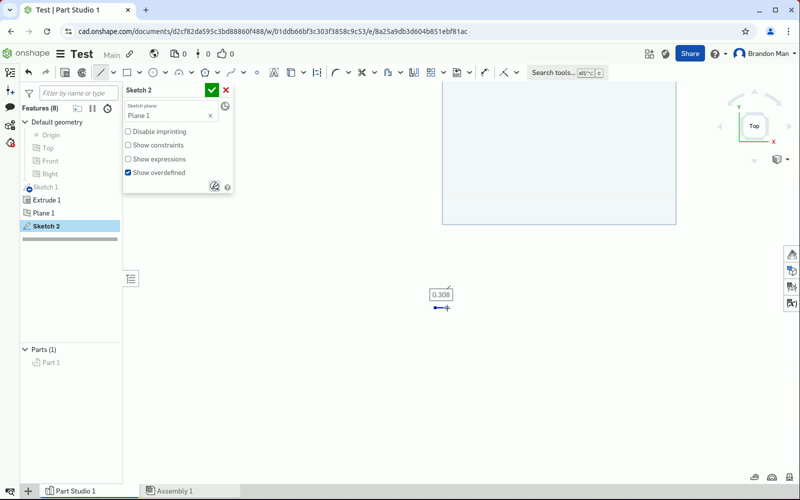
scroll(-6)
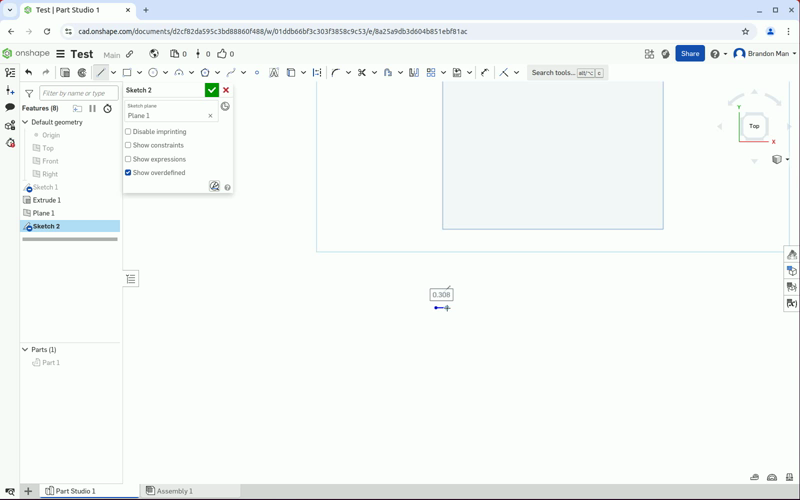
scroll(-6)
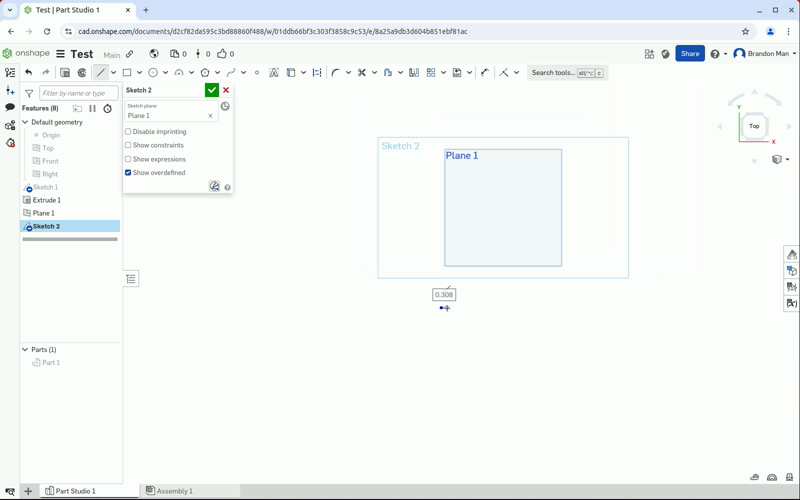
scroll(-6)
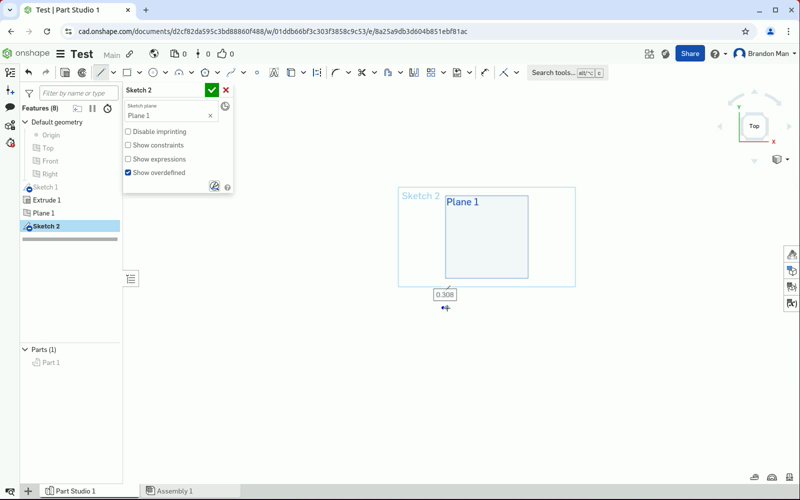
scroll(-6)
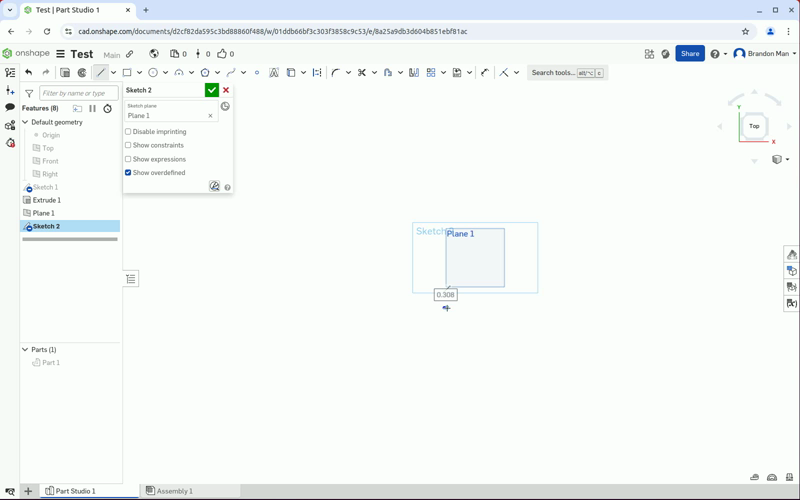
scroll(-6)
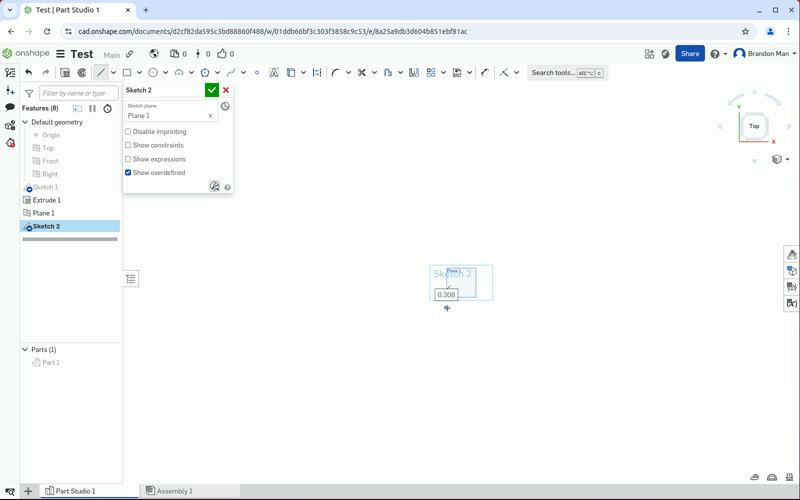
key_up(shift)
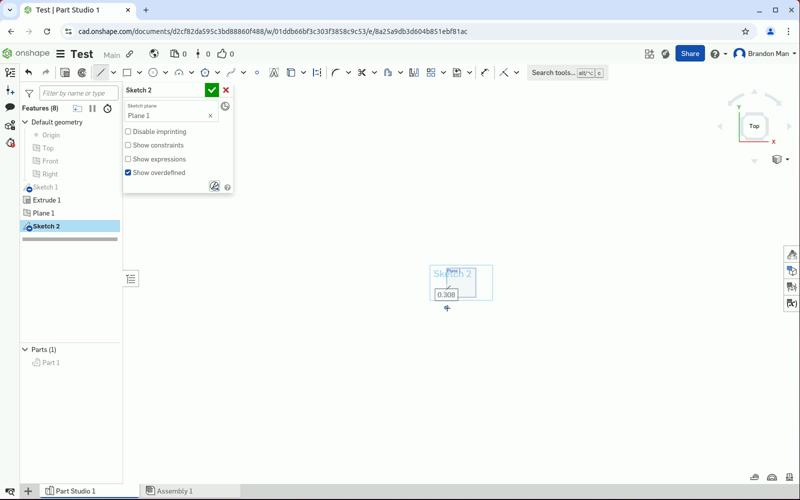
key_down(shift)
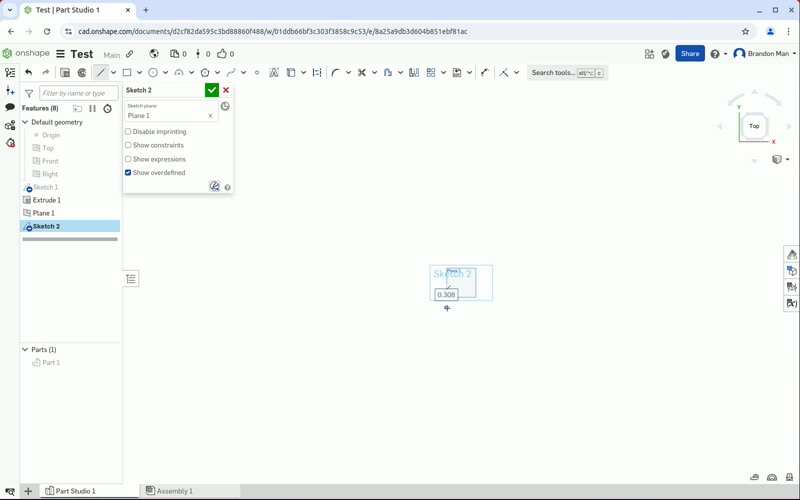
mouse_move(447, 170)
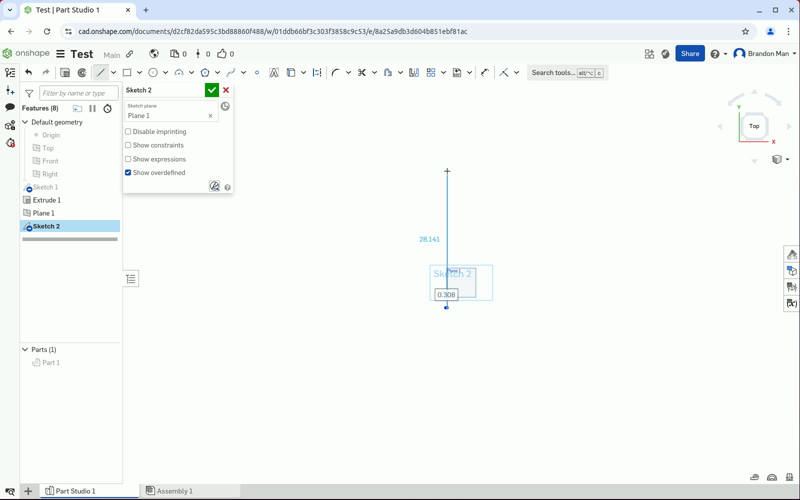
click(447, 170)
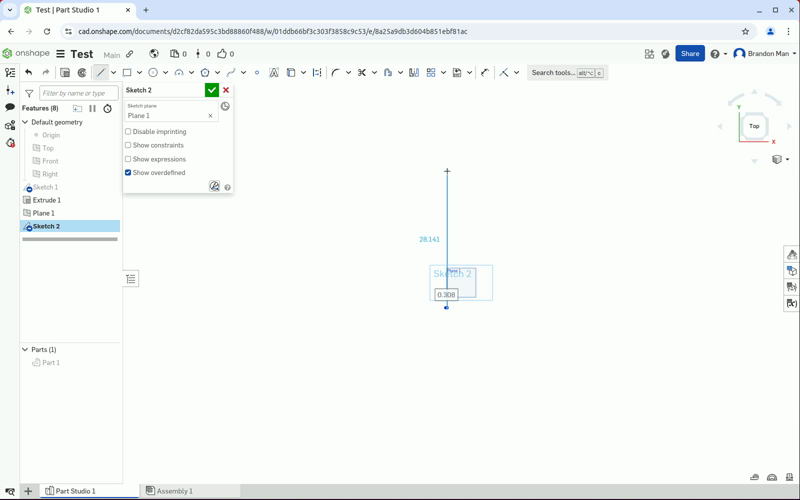
key_up(shift)
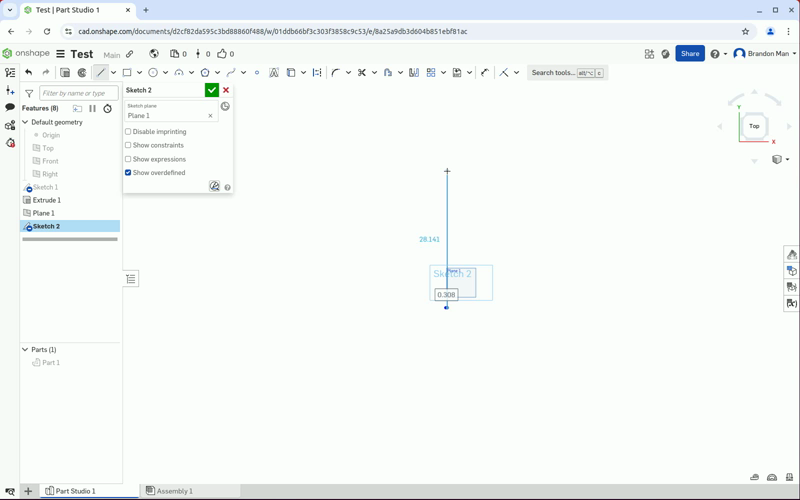
key_down(shift)
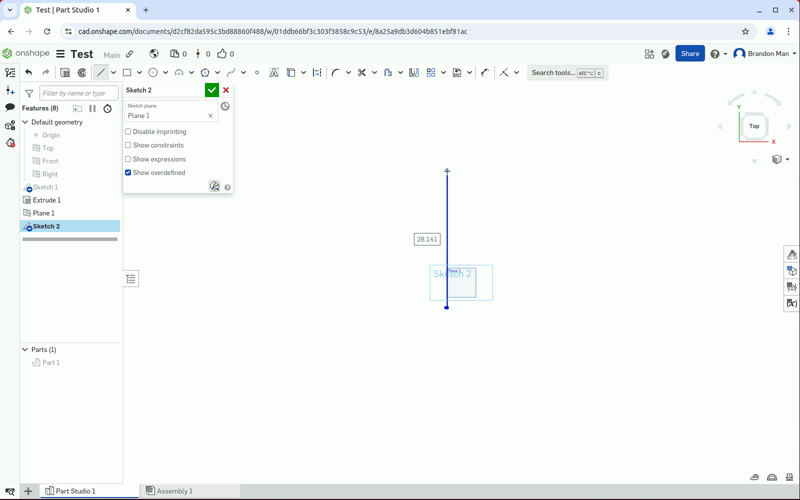
mouse_move(477, 170)
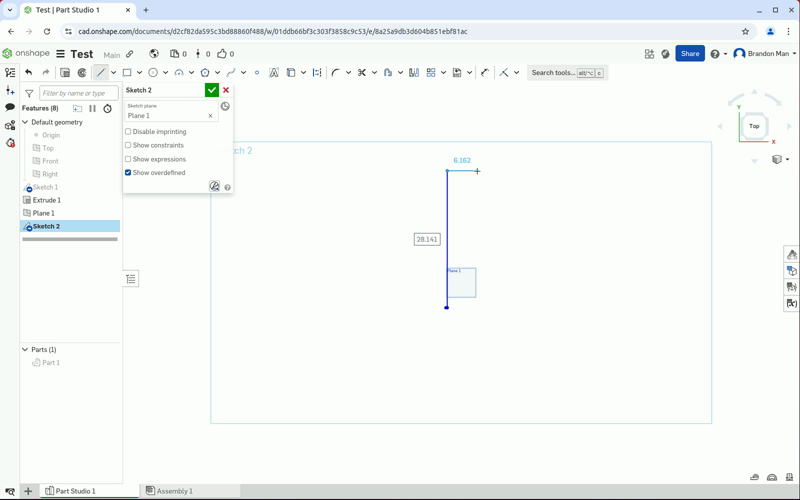
mouse_move(445, 170)
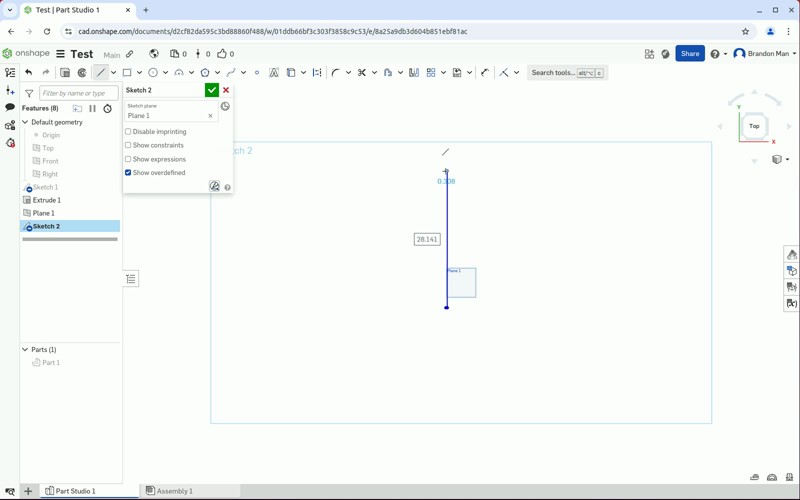
scroll(6)
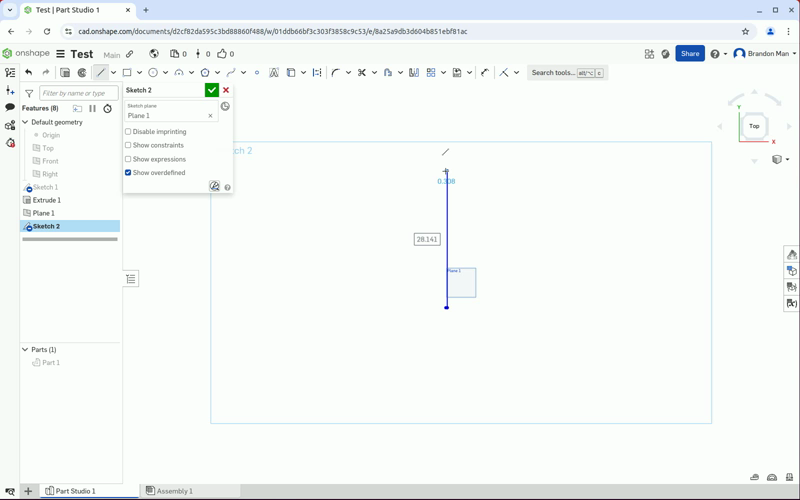
scroll(6)
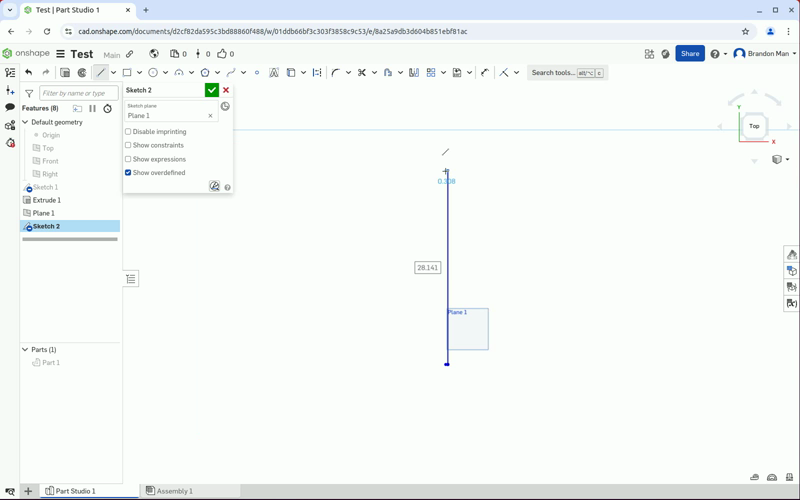
scroll(6)
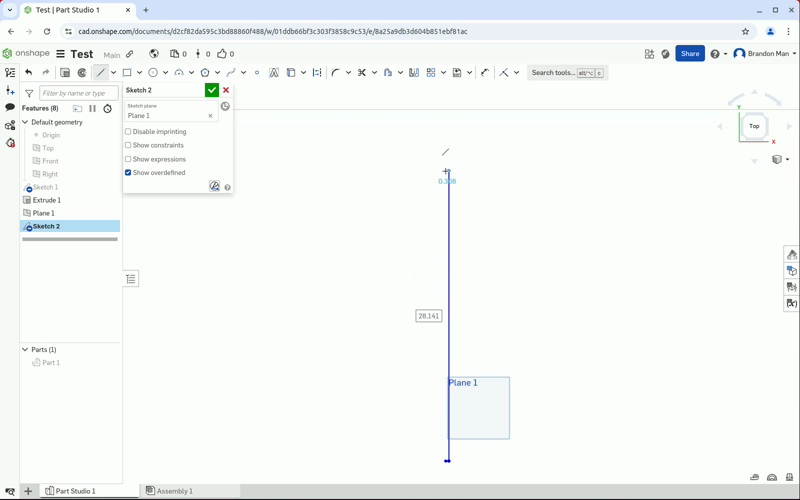
scroll(6)
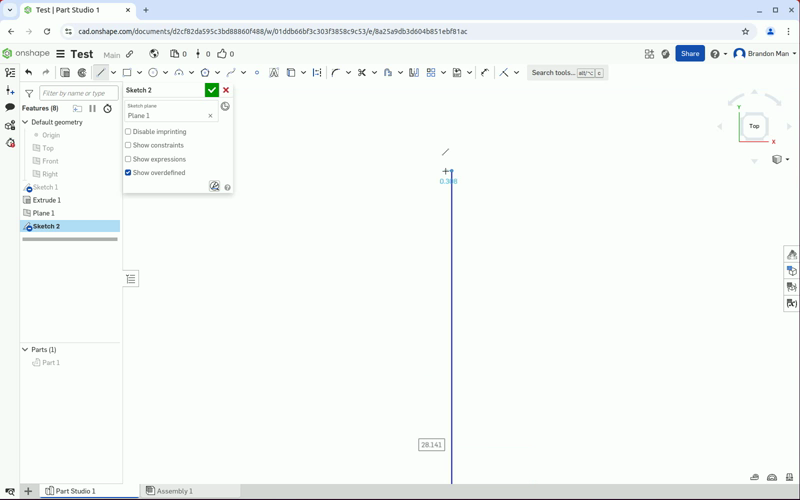
scroll(6)
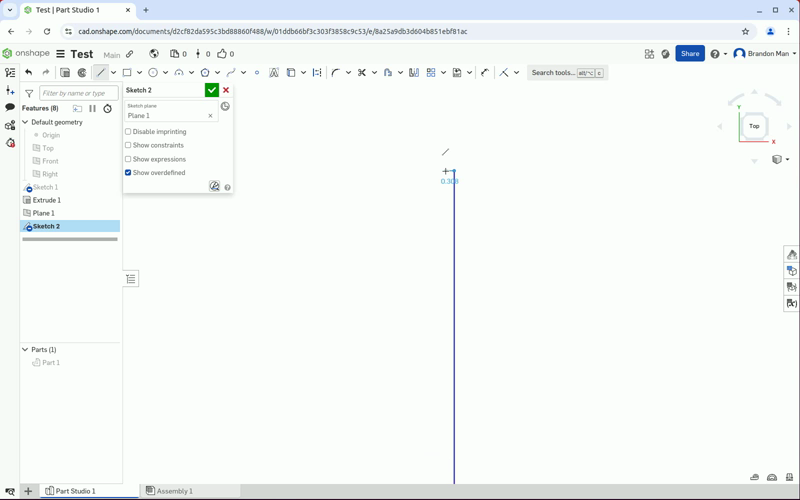
scroll(6)
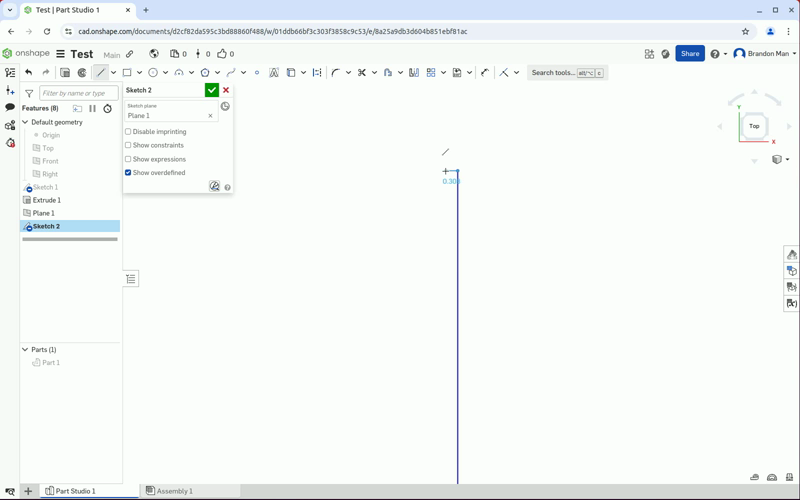
scroll(6)
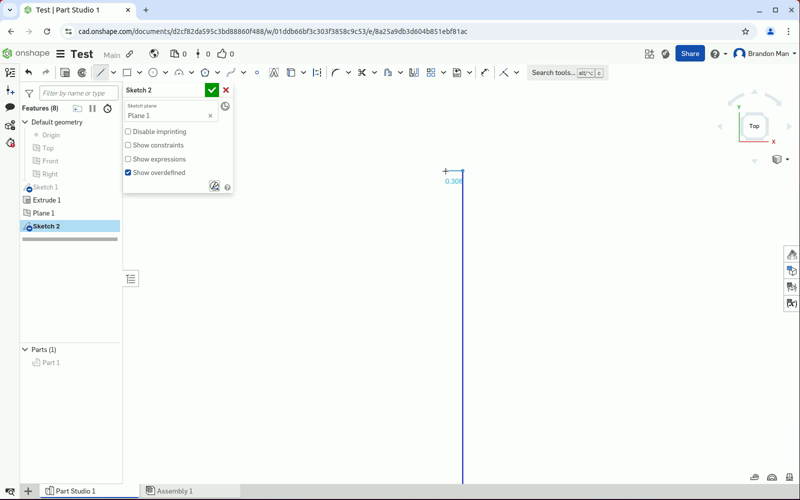
click(445, 170)
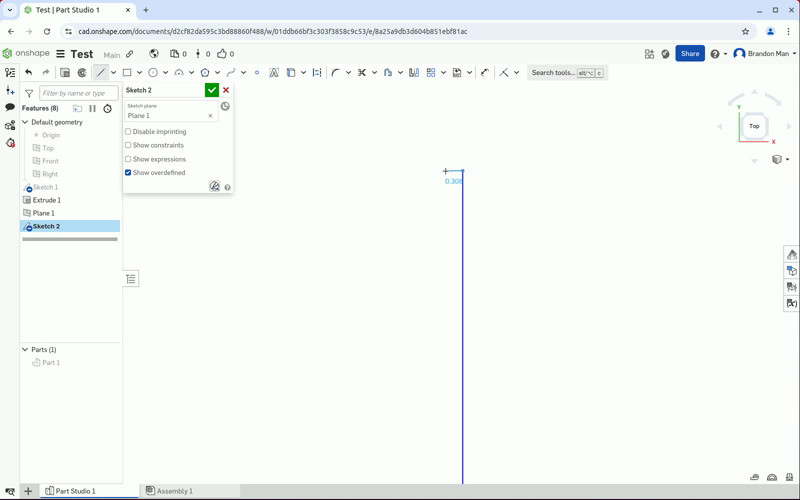
scroll(-6)
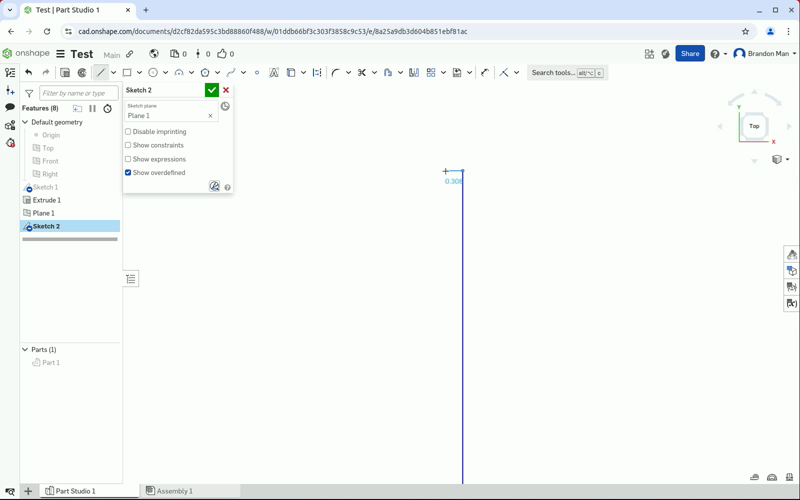
scroll(-6)
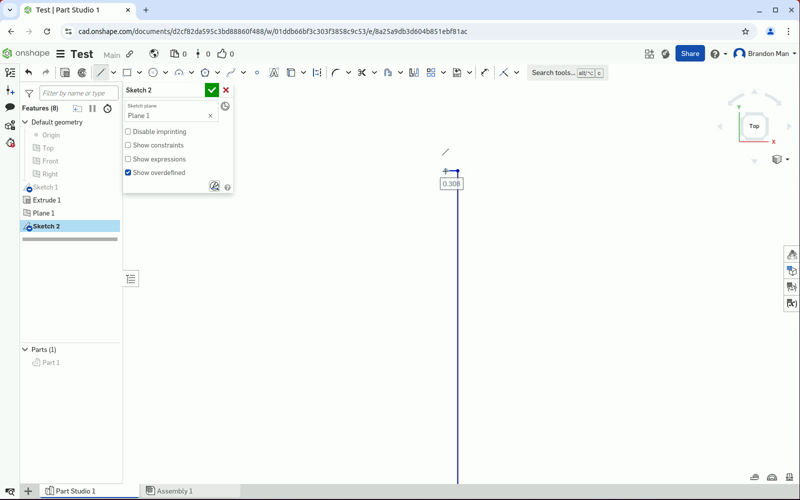
scroll(-6)
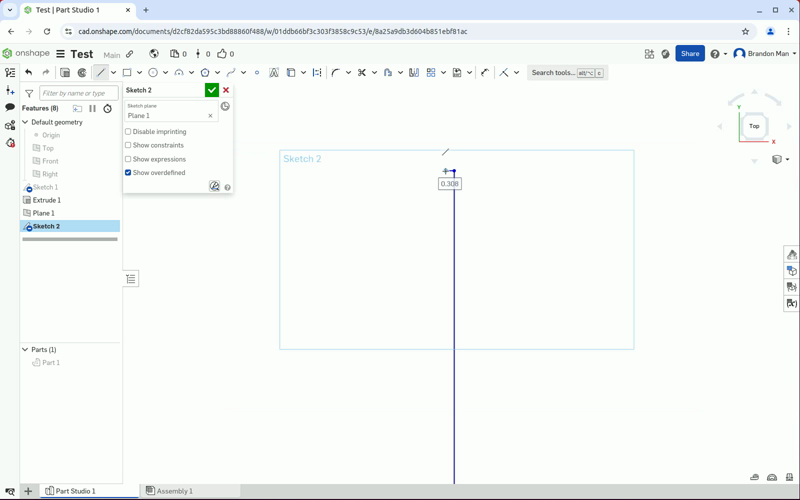
scroll(-6)
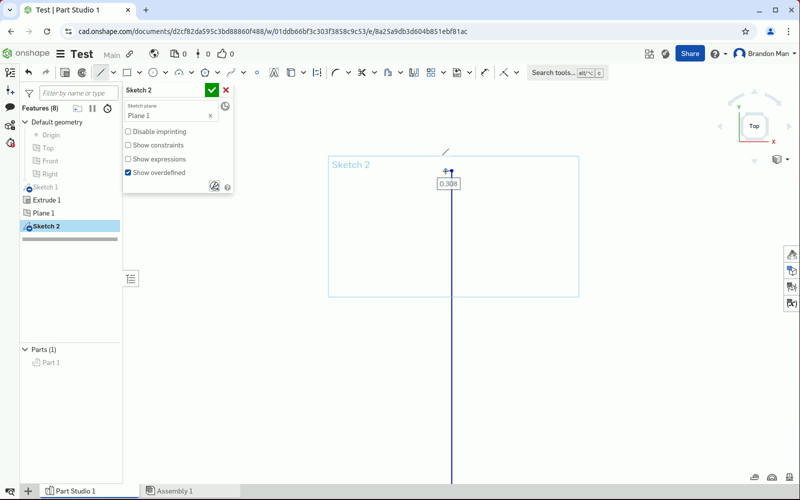
scroll(-6)
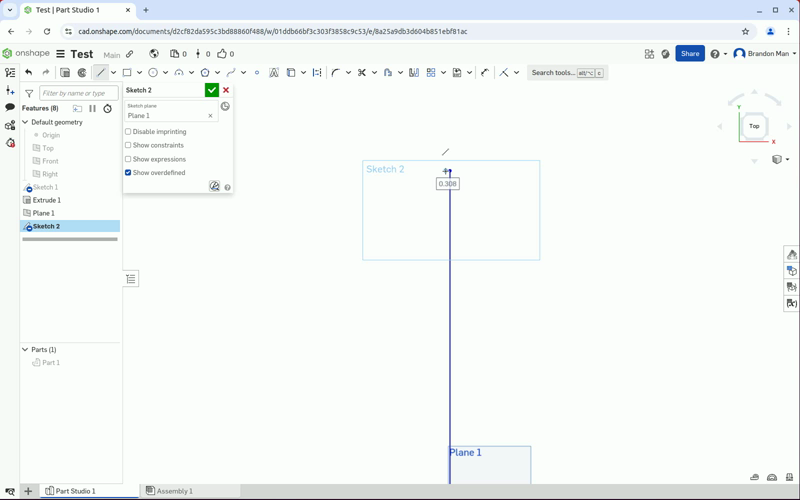
scroll(-6)
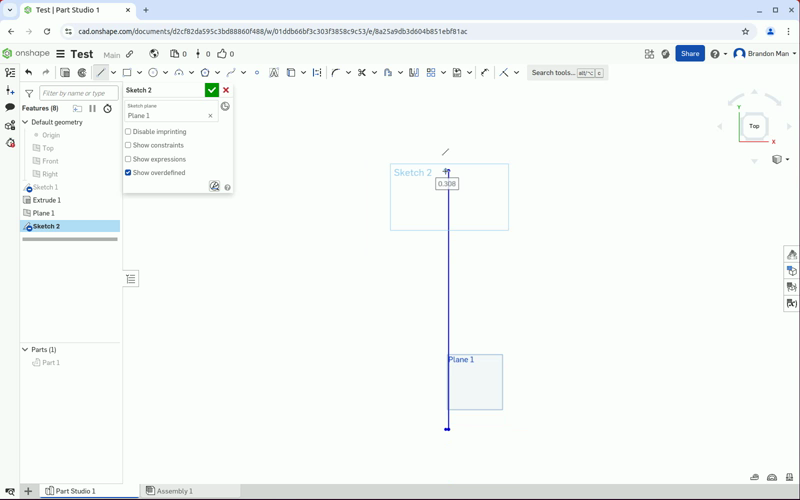
scroll(-6)
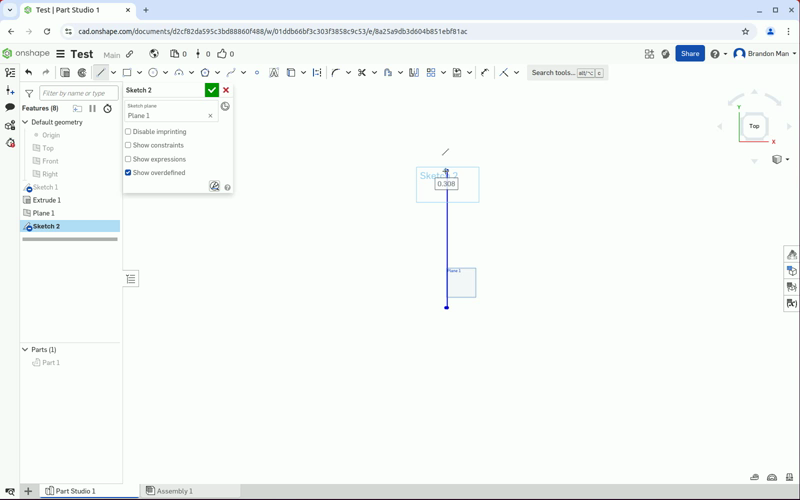
key_up(shift)
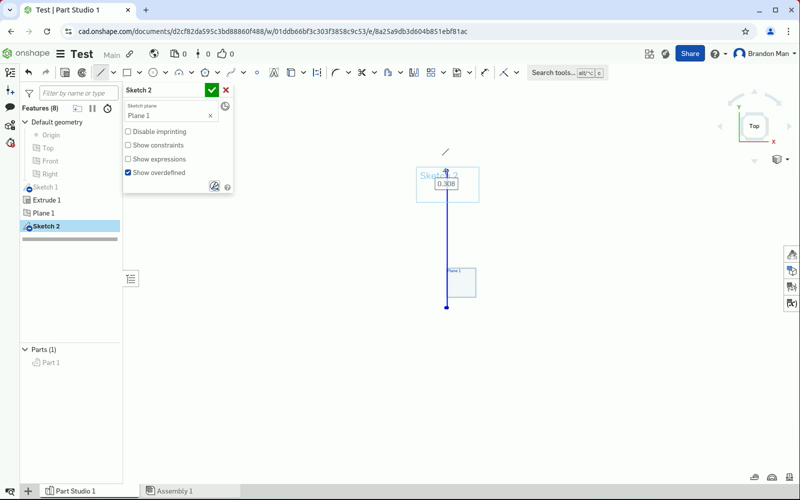
key_down(shift)
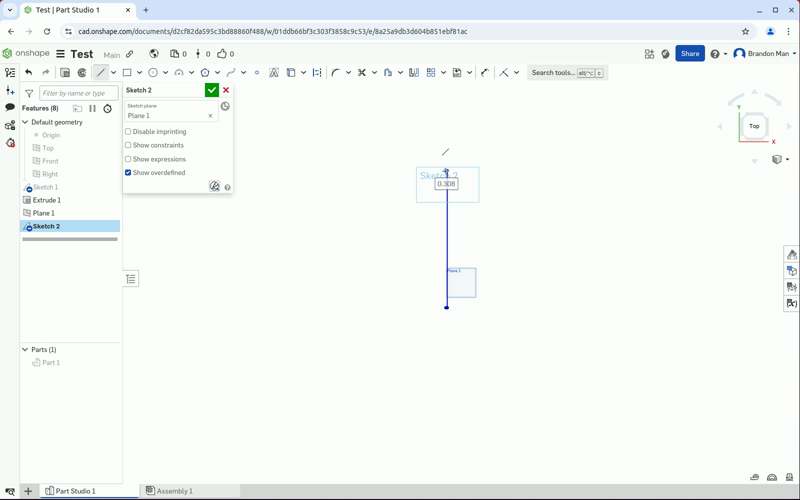
mouse_move(445, 307)
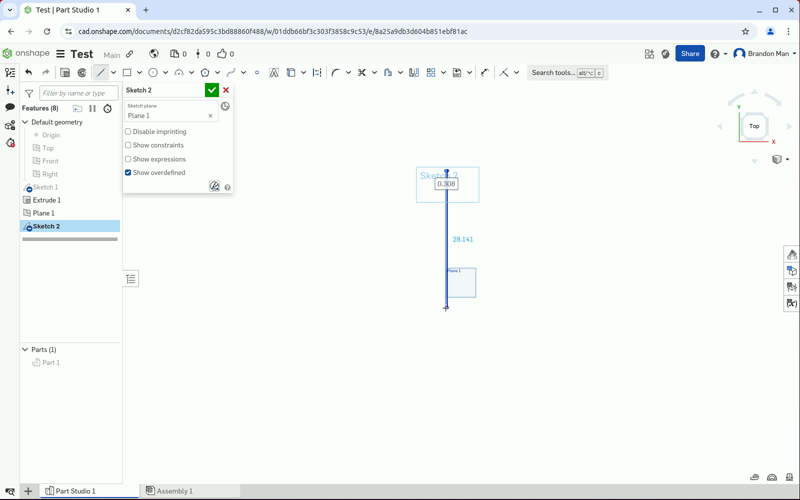
scroll(6)
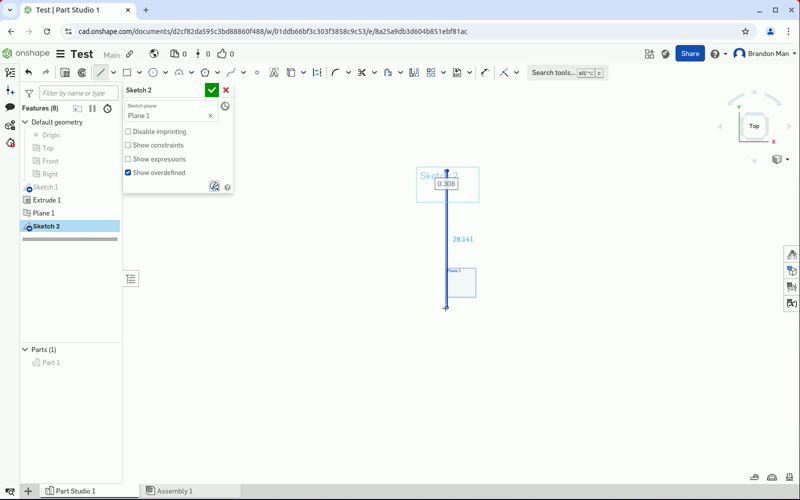
scroll(6)
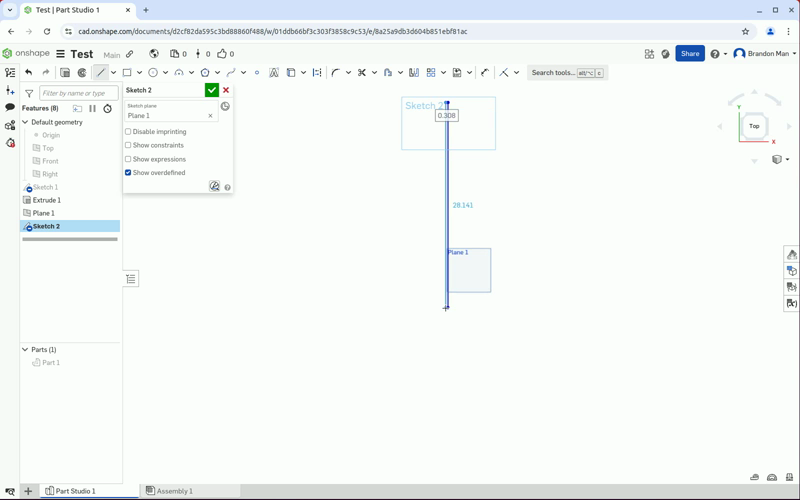
scroll(6)
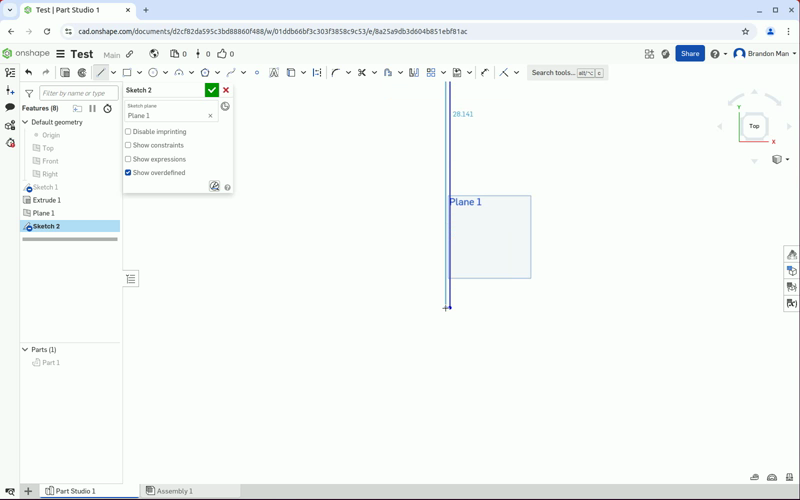
scroll(6)
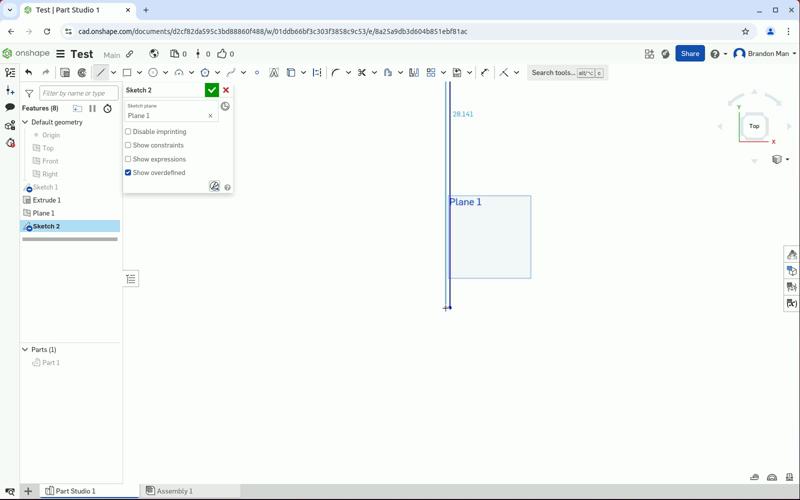
scroll(6)
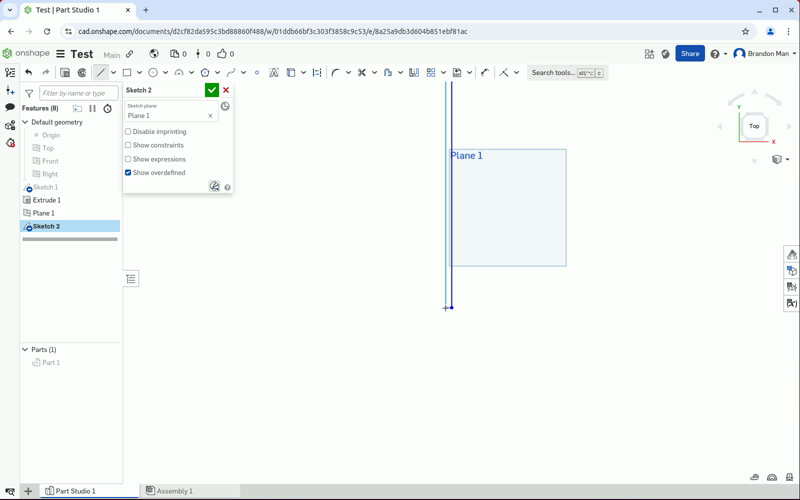
scroll(6)
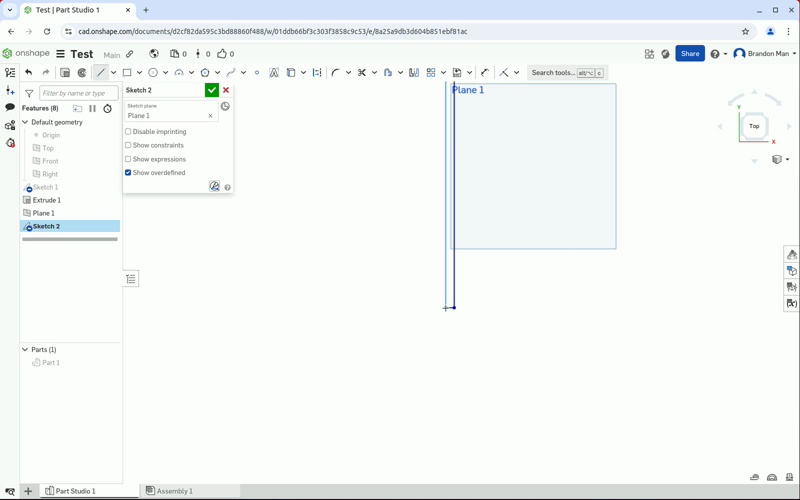
scroll(6)
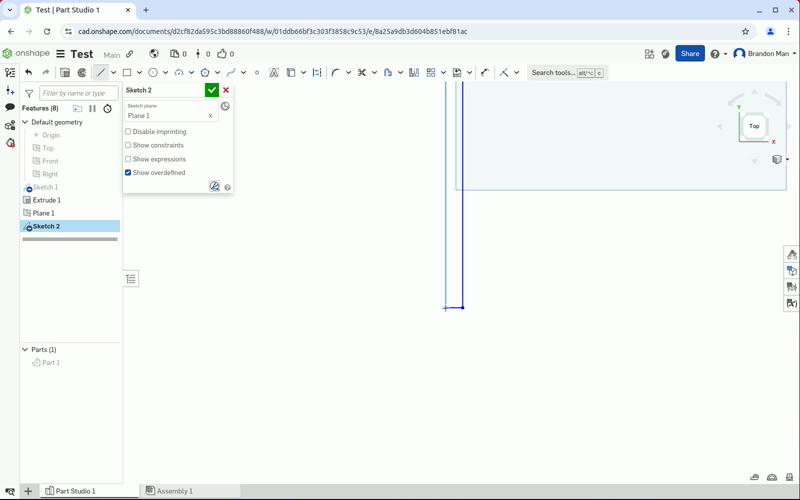
key_up(shift)
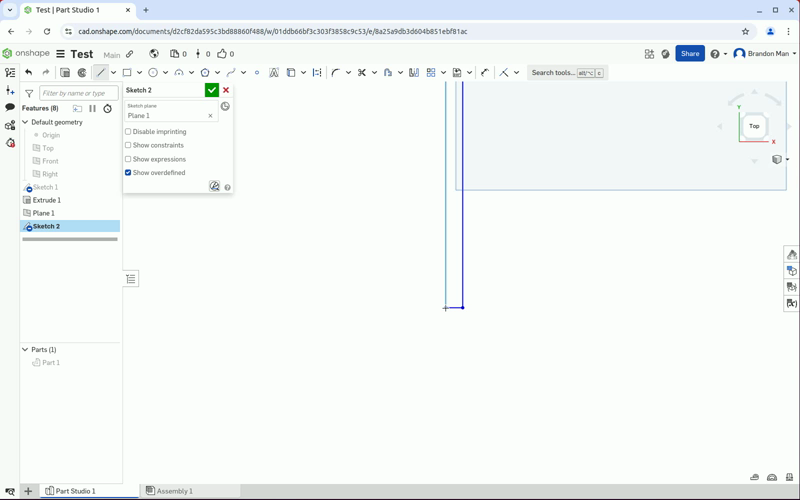
click(445, 307)
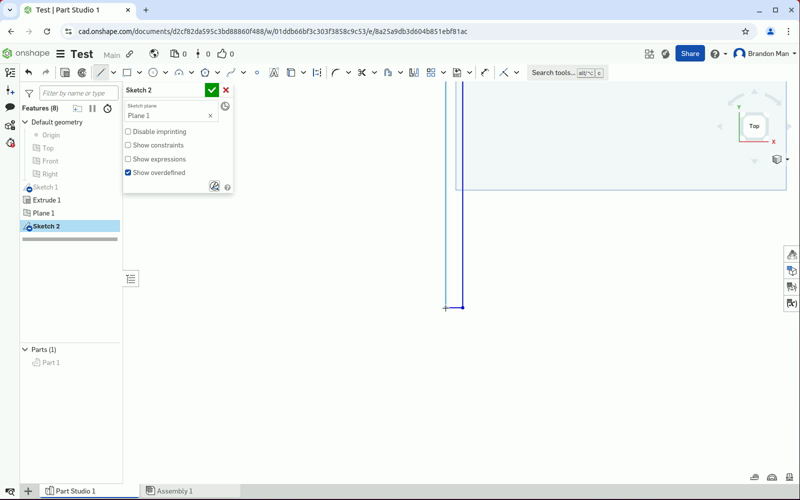
scroll(-6)
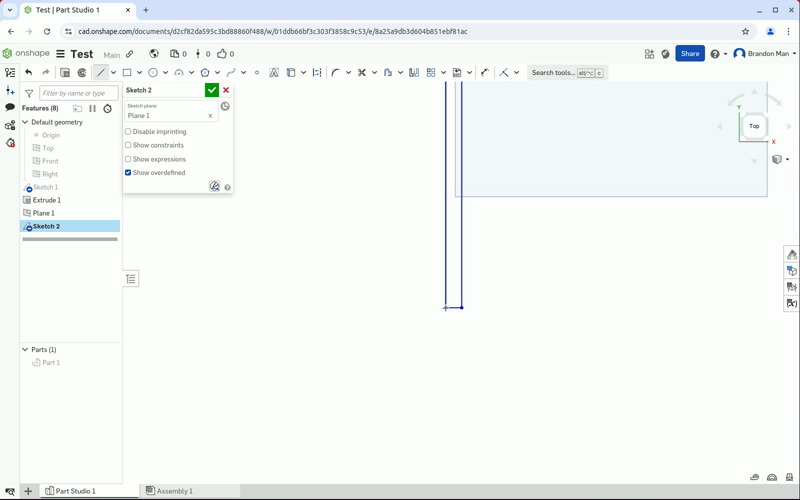
scroll(-6)
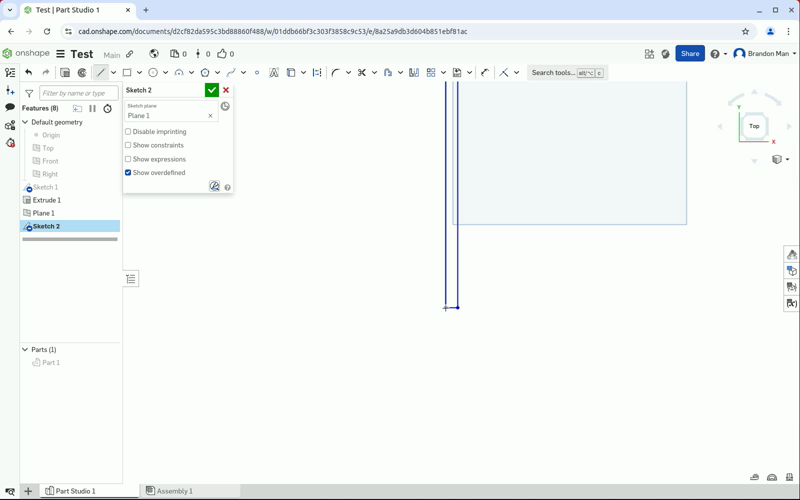
scroll(-6)
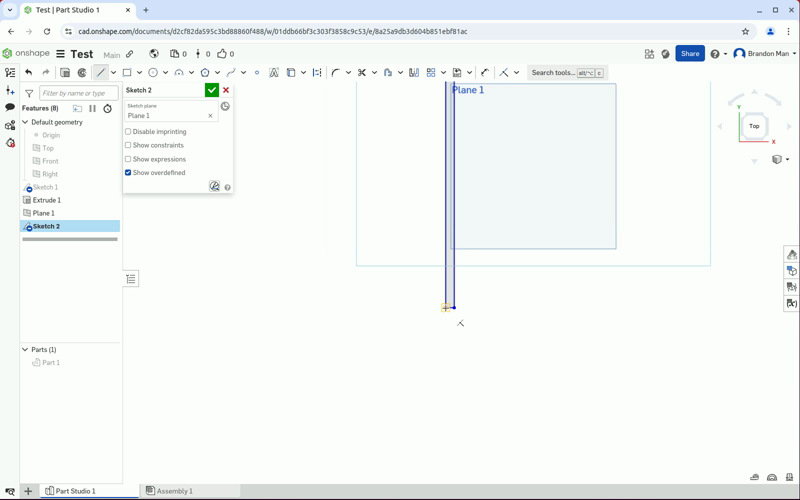
scroll(-6)
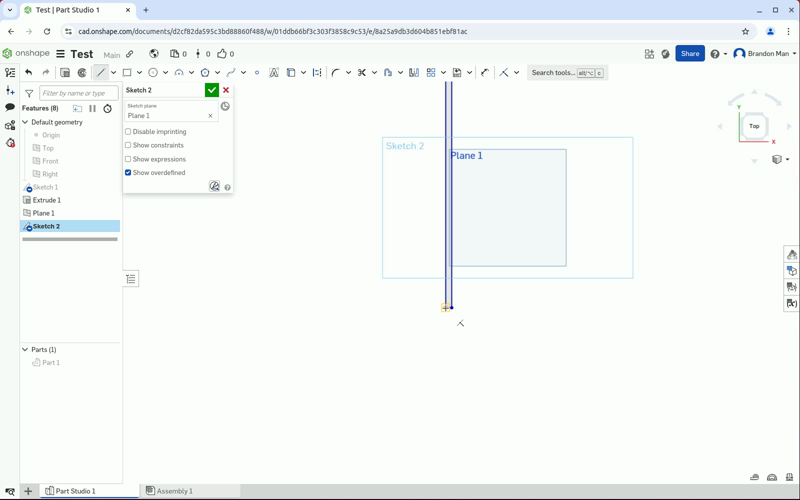
scroll(-6)
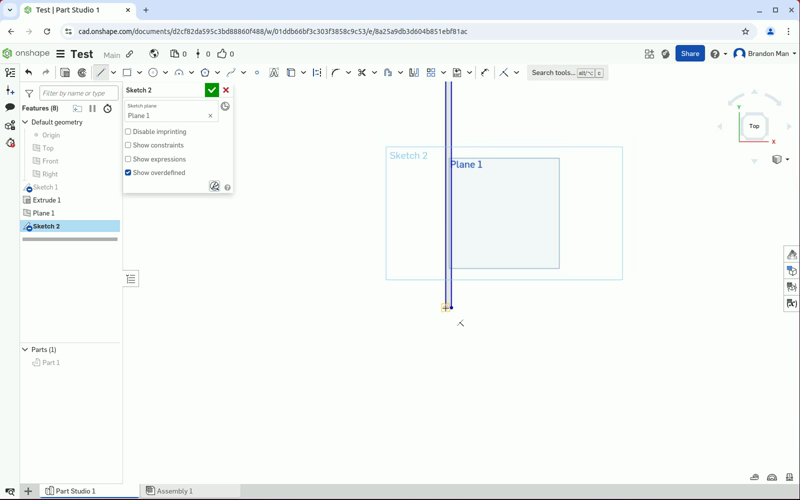
scroll(-6)
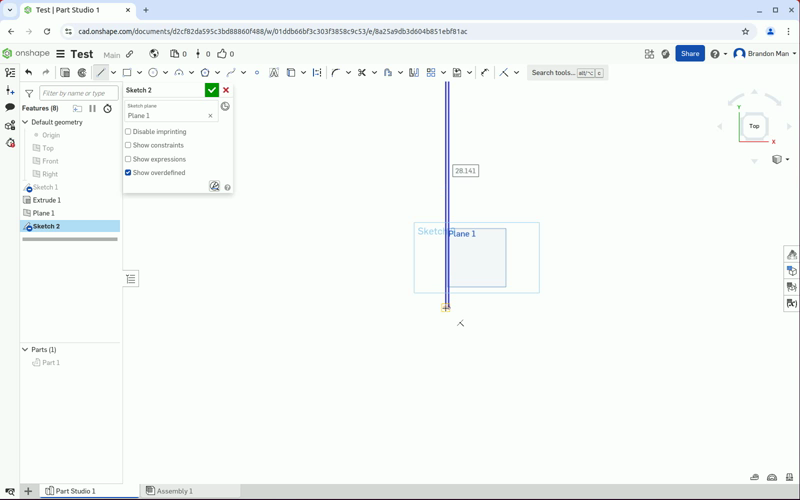
scroll(-6)
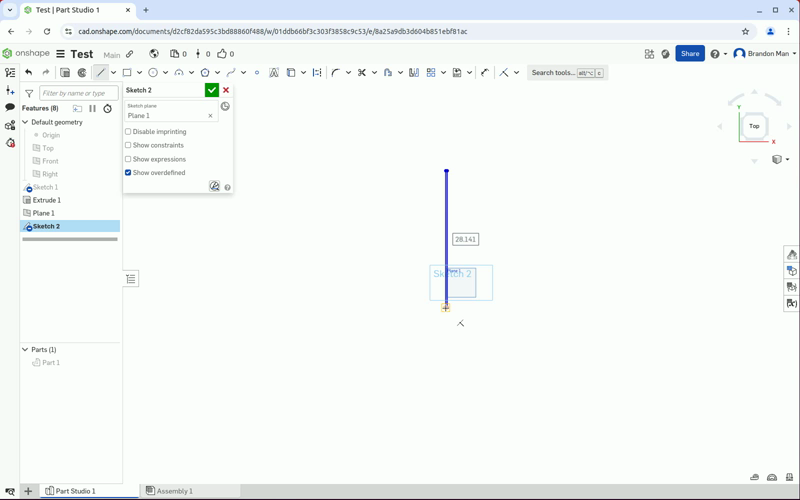
key(esc)
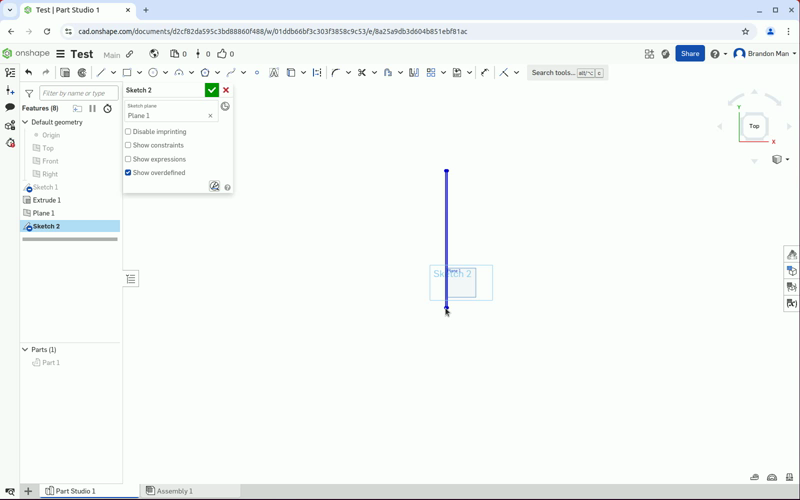
mouse_move(446, 278)
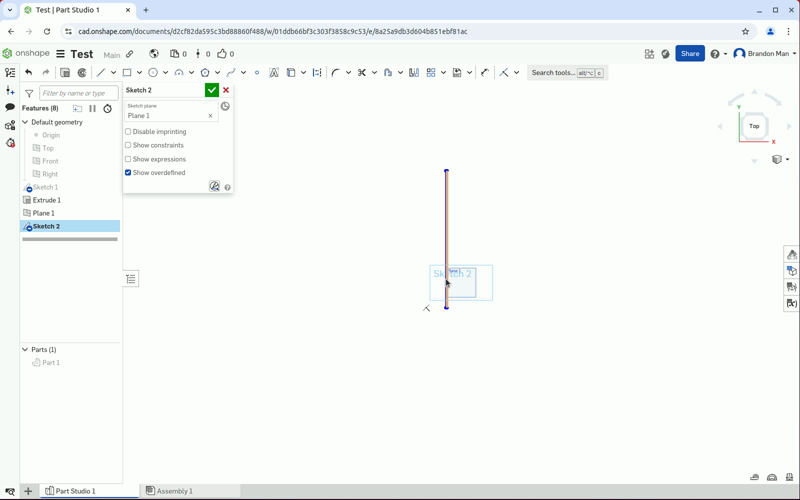
scroll(6)
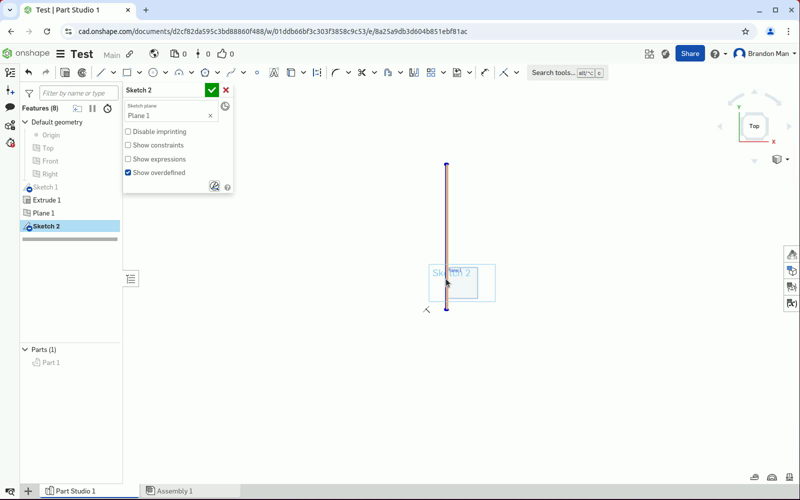
scroll(6)
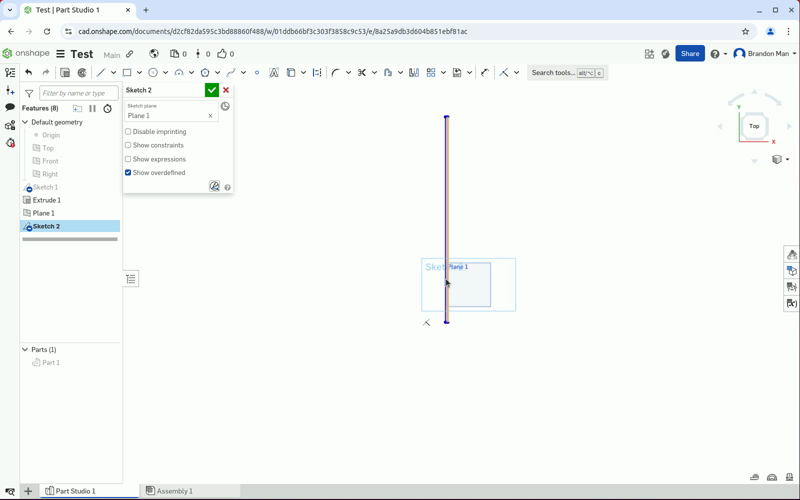
scroll(6)
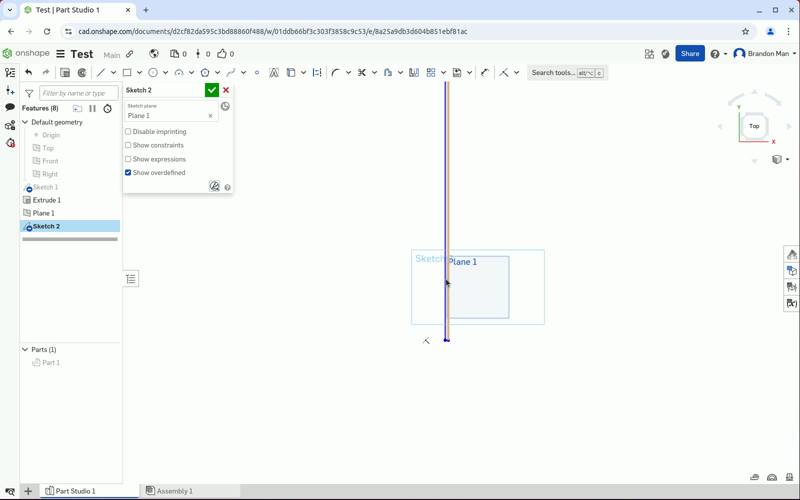
scroll(6)
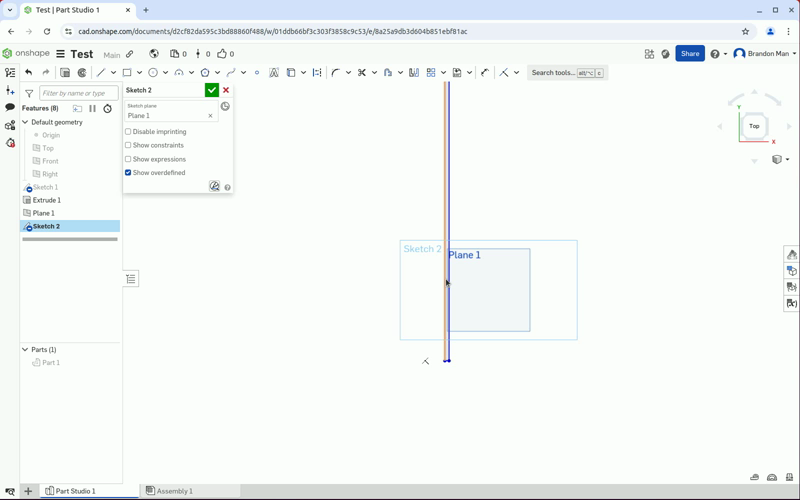
scroll(6)
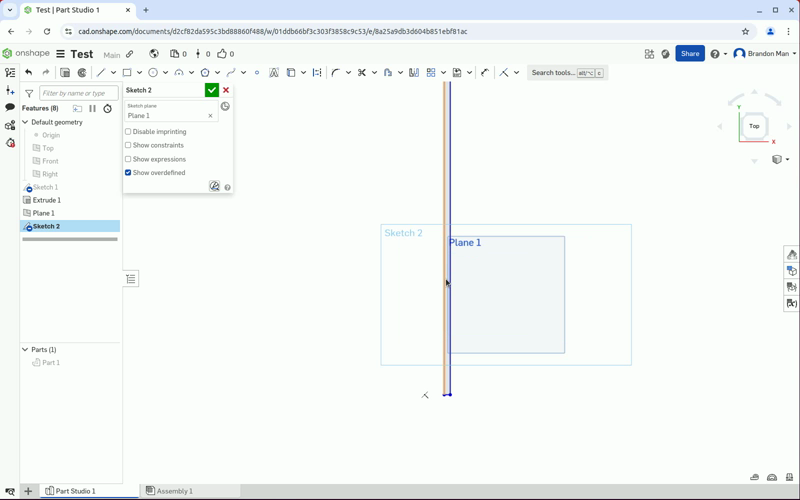
scroll(6)
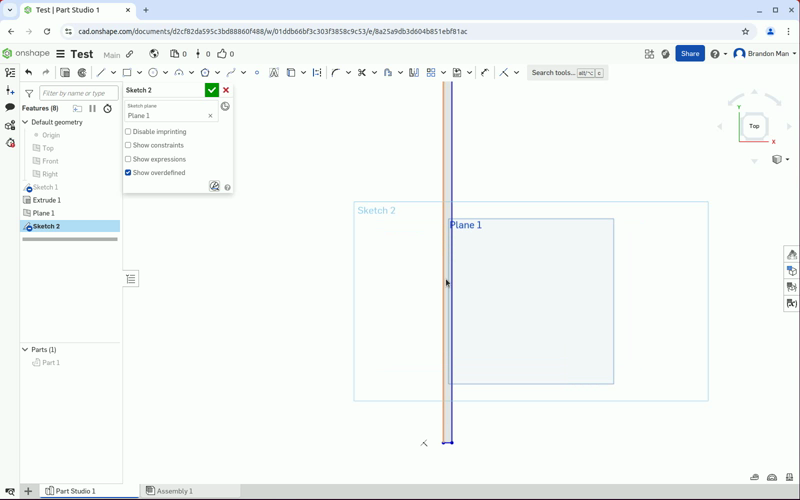
scroll(6)
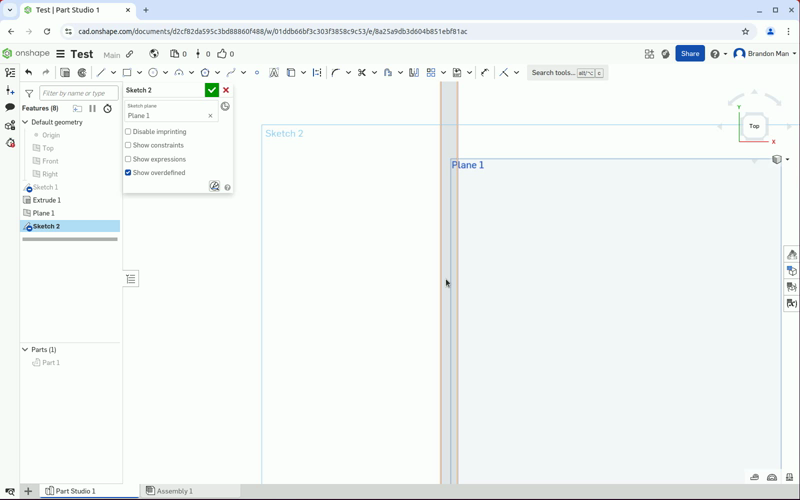
click(446, 278)
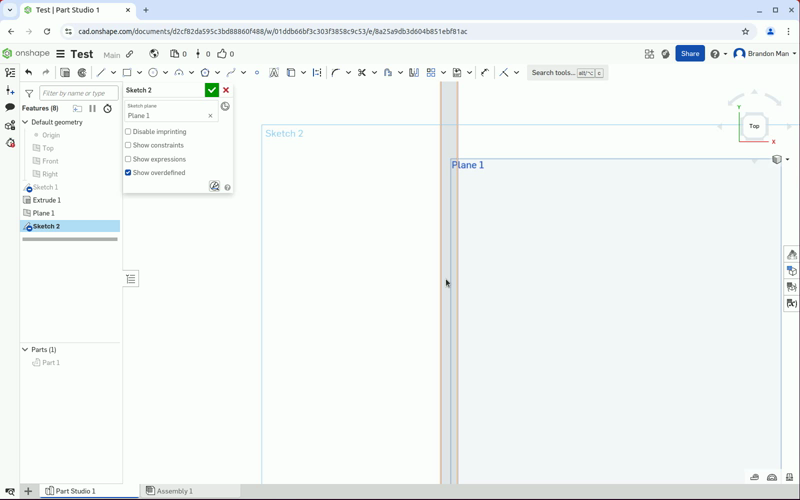
scroll(-6)
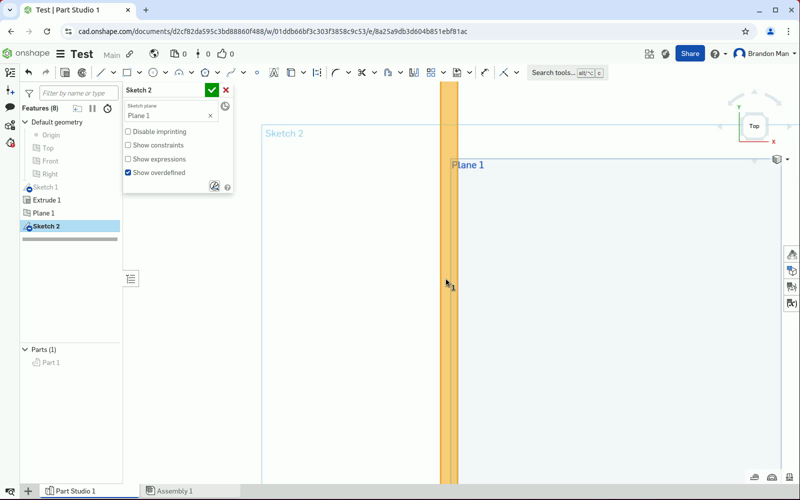
scroll(-6)
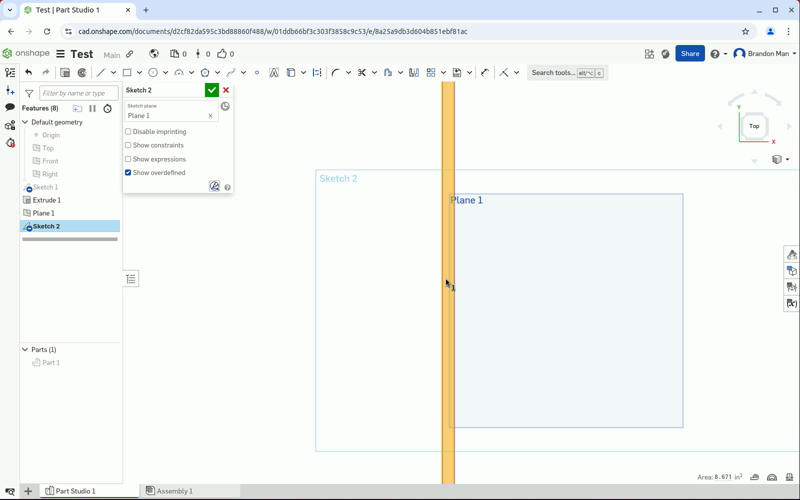
scroll(-6)
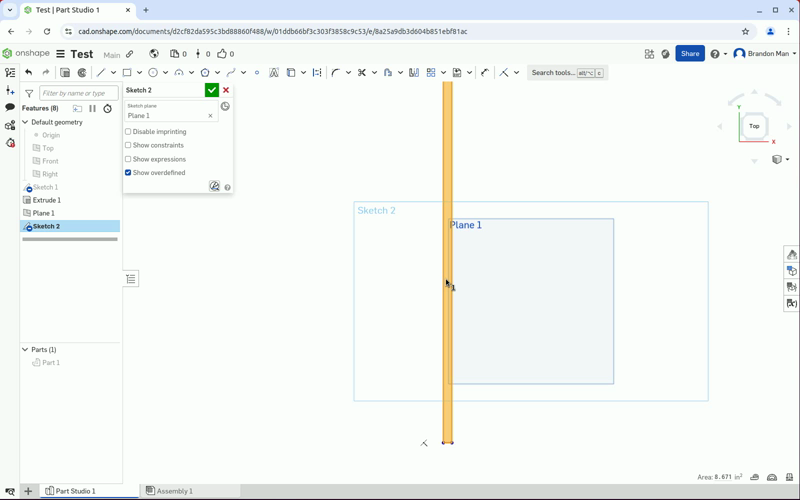
scroll(-6)
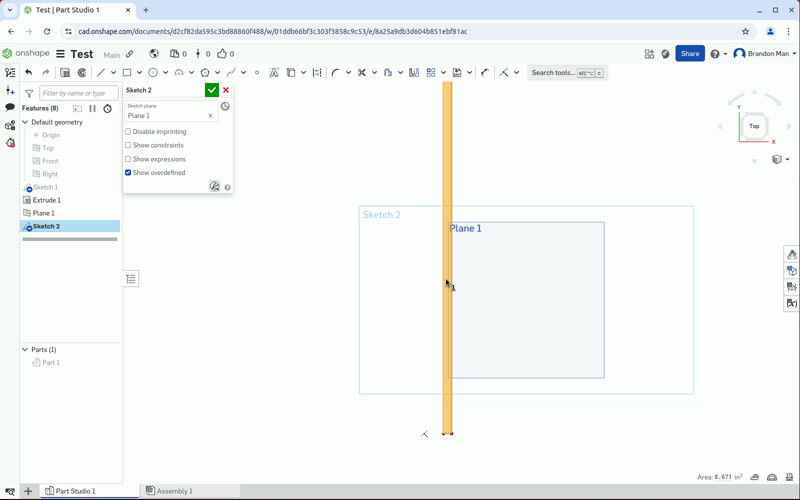
scroll(-6)
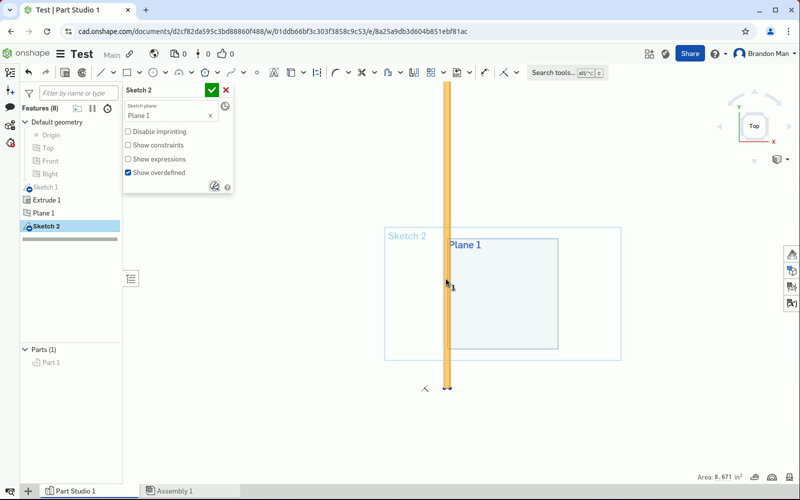
scroll(-6)
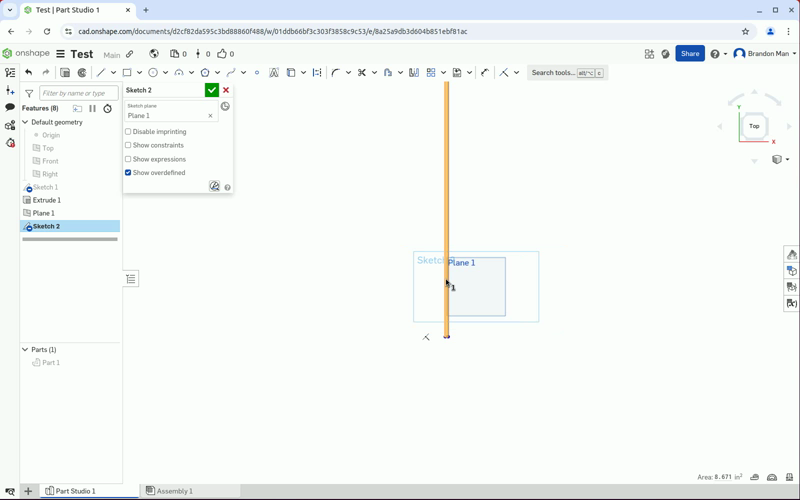
scroll(-6)
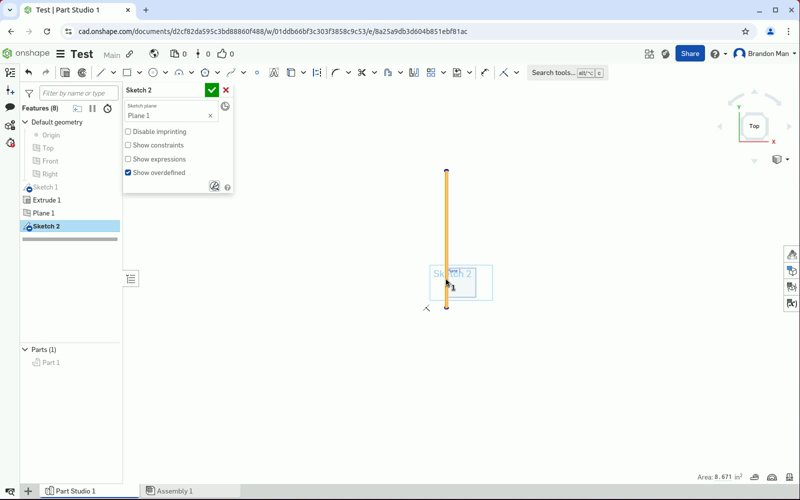
mouse_move(73, 352)
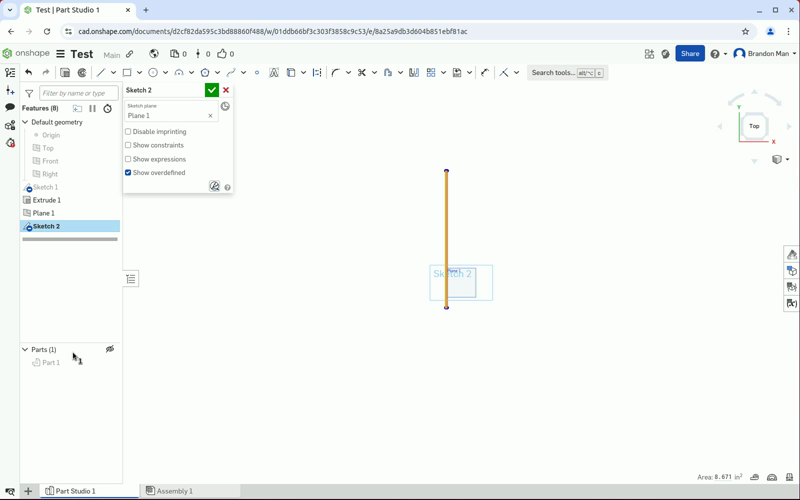
key(shift+y)
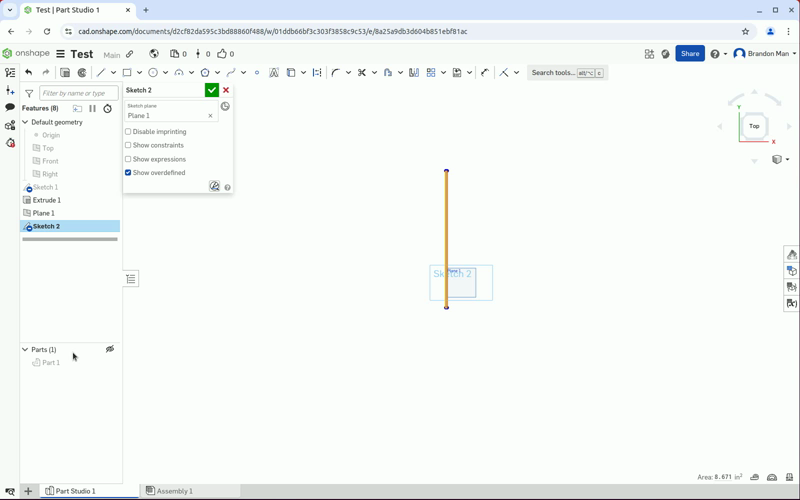
key(shift+e)
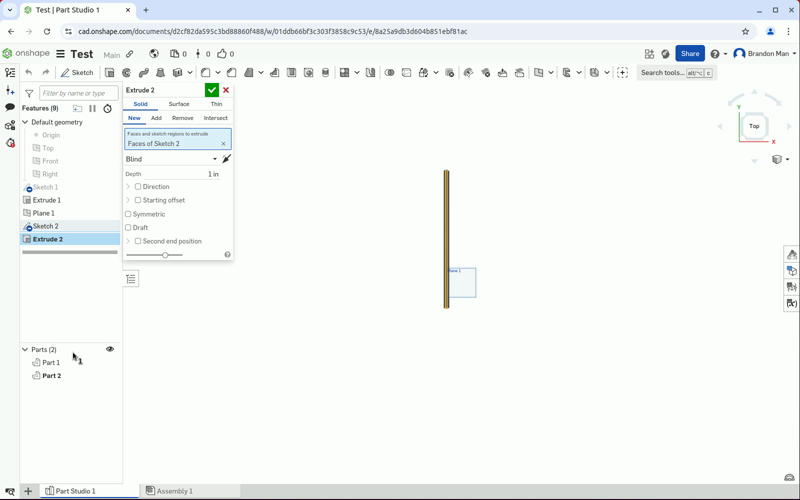
mouse_move(143, 106)
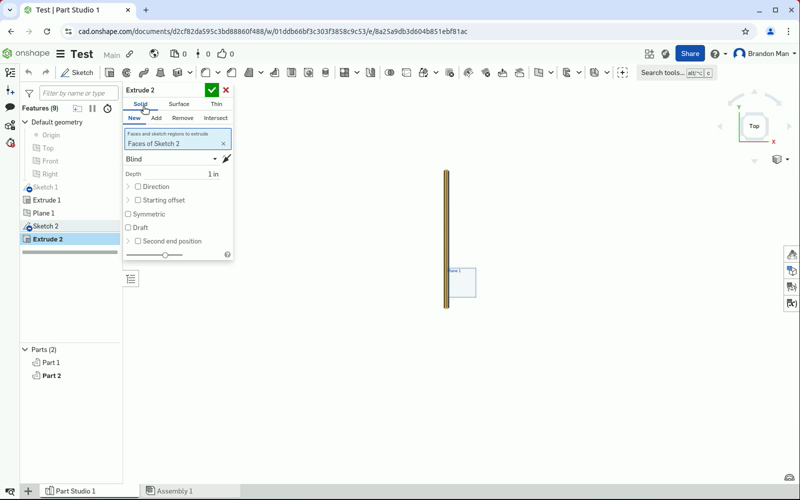
click(143, 106)
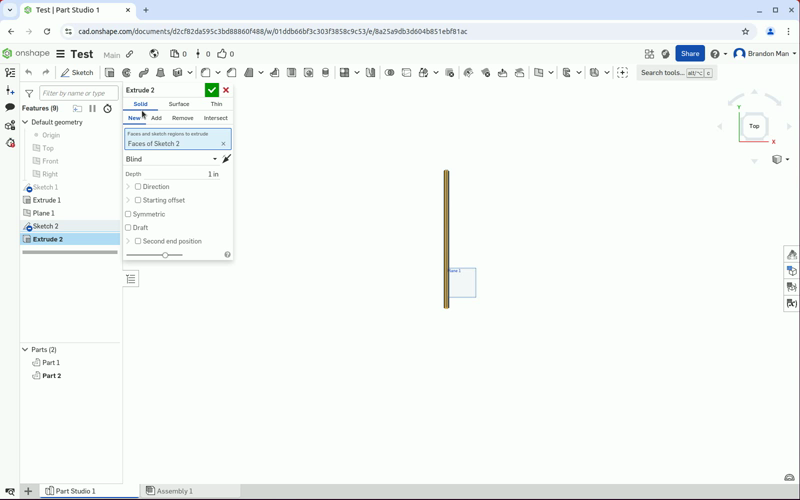
mouse_move(137, 120)
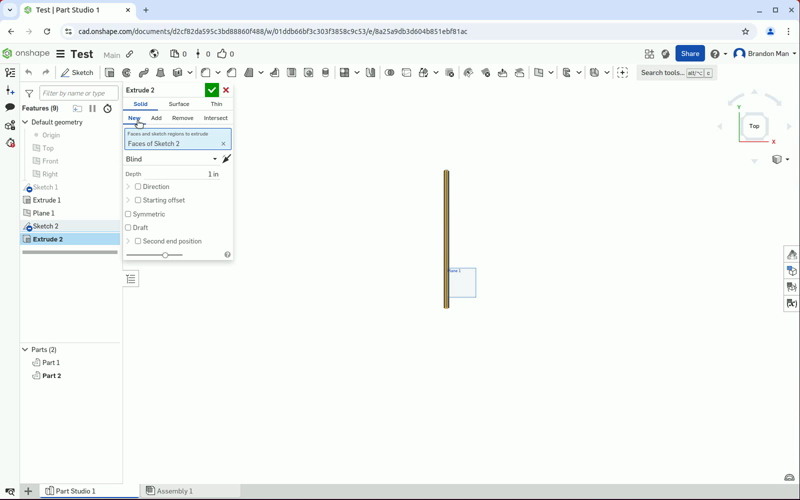
click(137, 120)
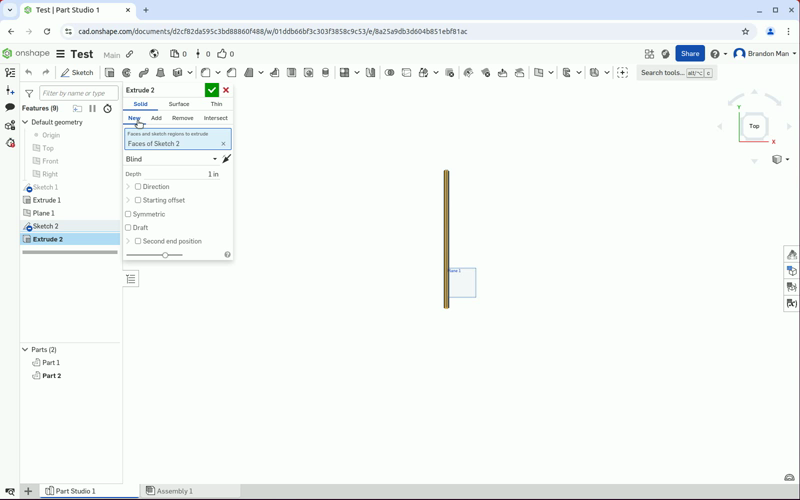
key(tab, 4)
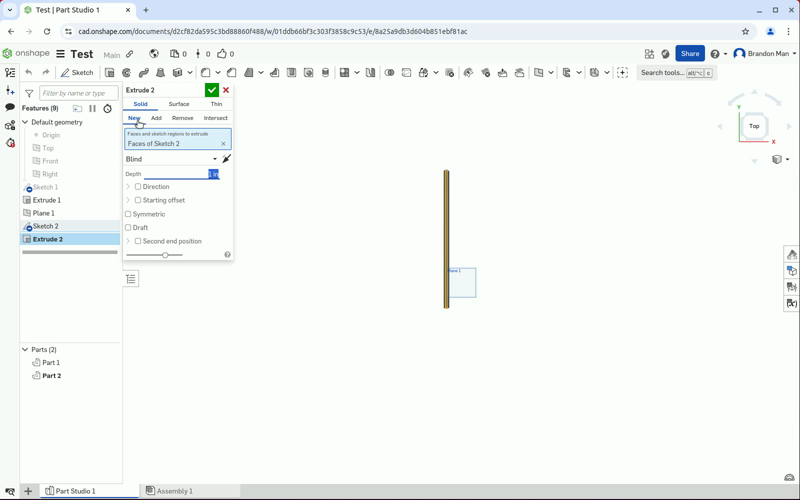
text(-0.241)
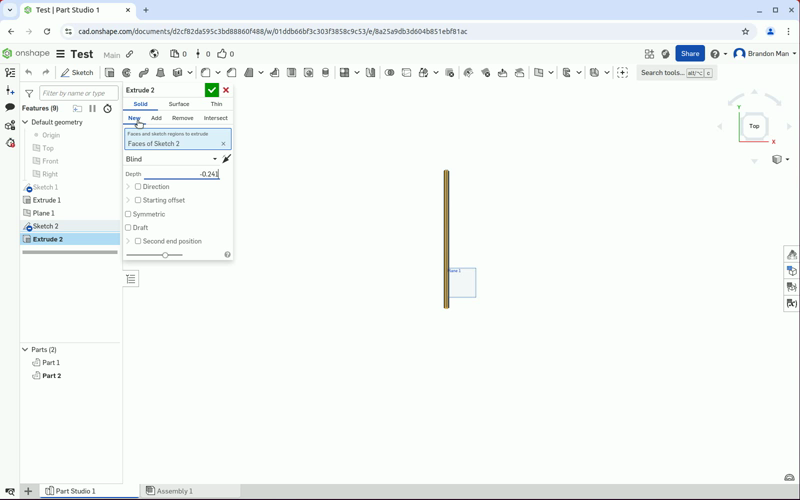
key(enter)
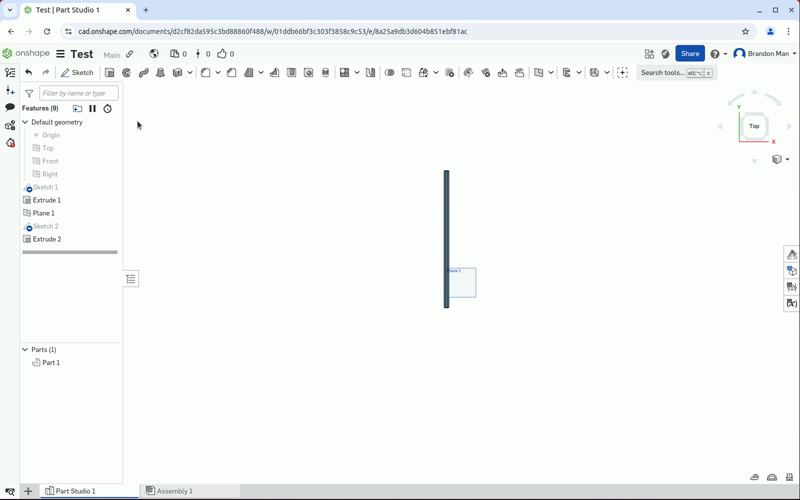
key(shift+h)
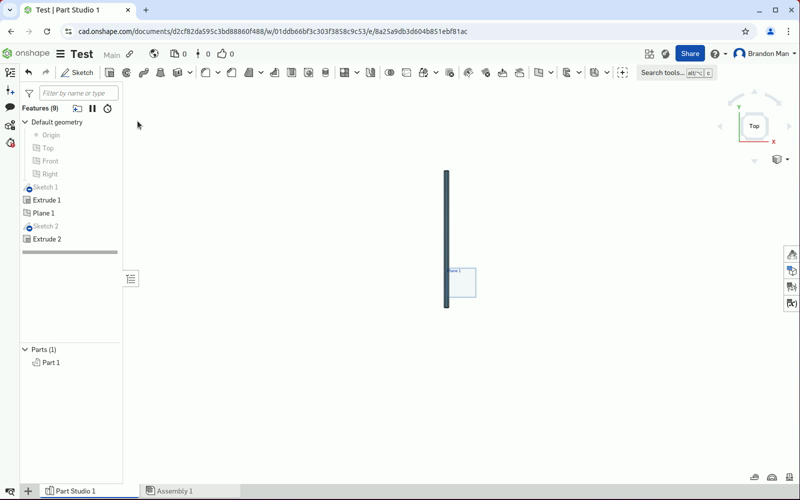
key(shift+h)
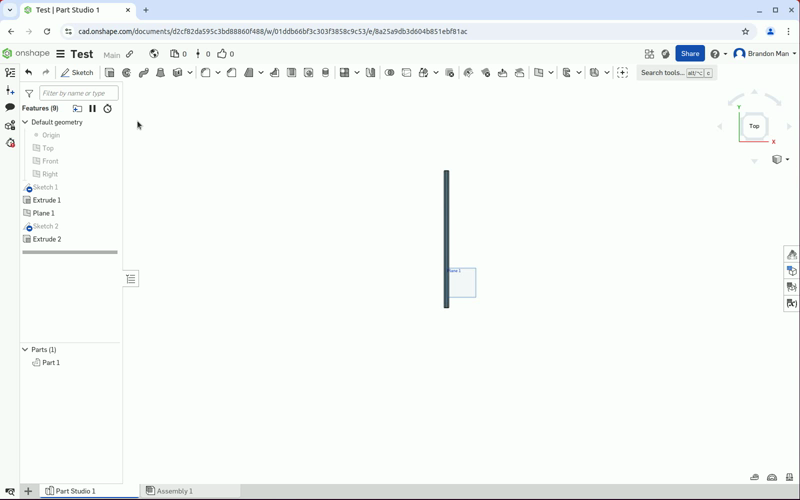
mouse_move(73, 189)
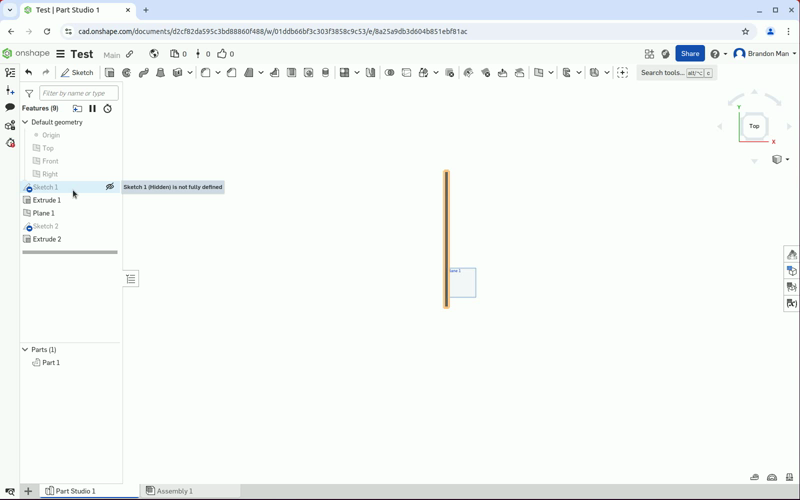
click(73, 189)
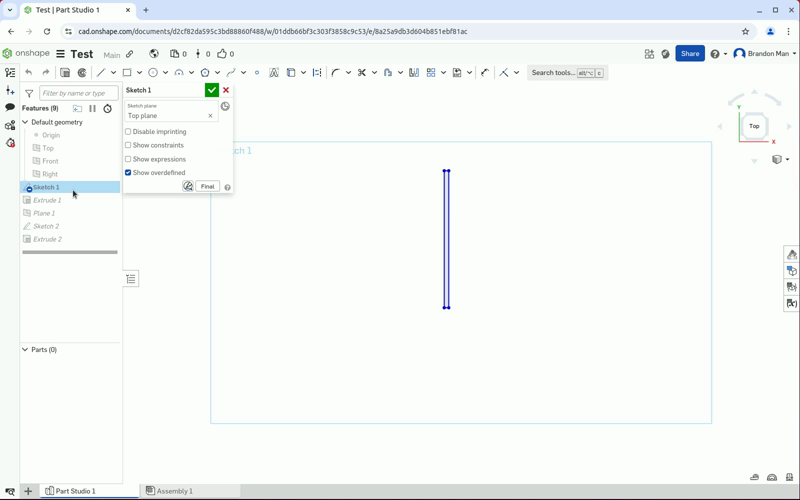
mouse_move(229, 92)
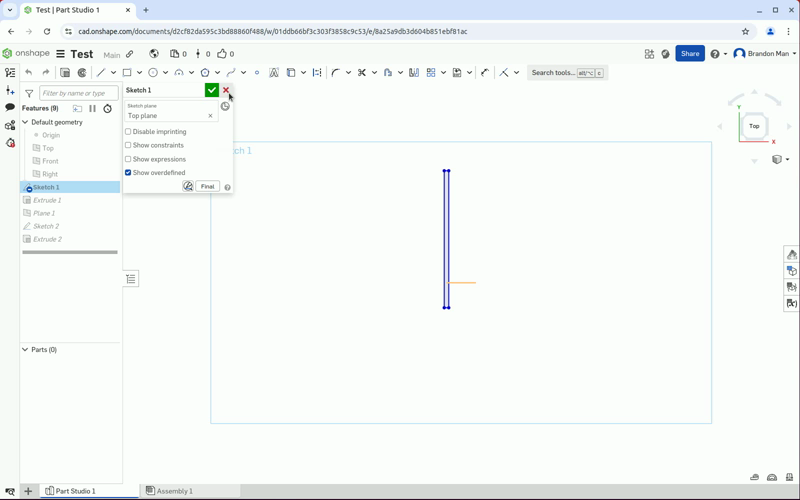
click(229, 92)
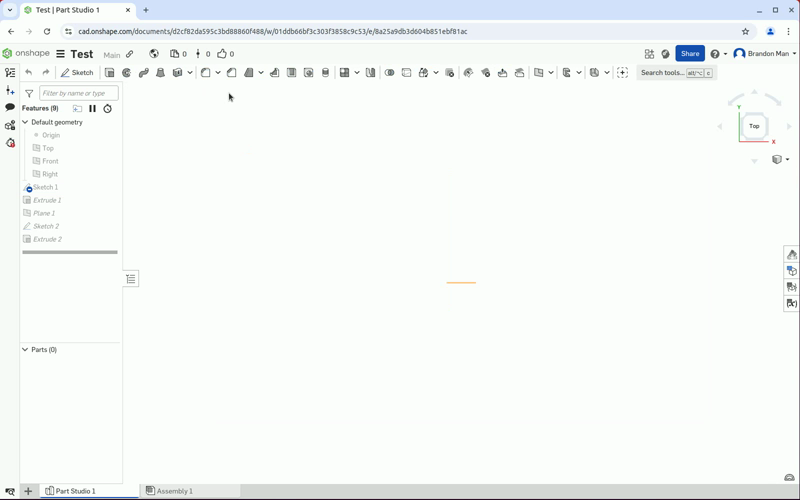
key(shift+s)
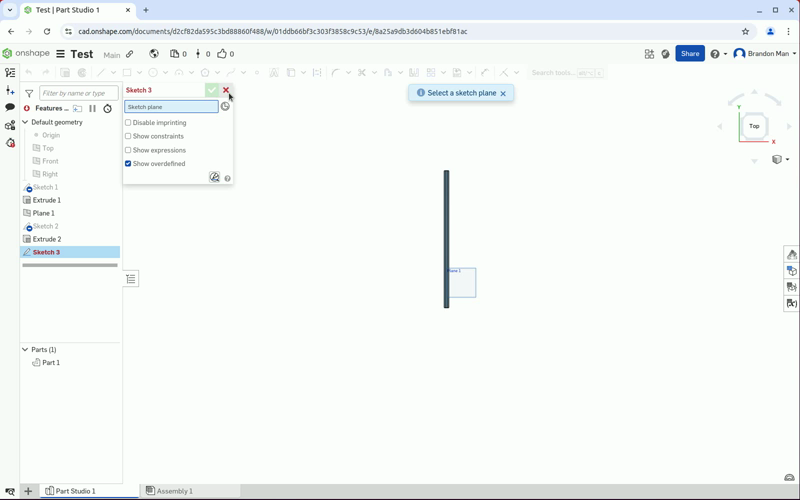
mouse_move(73, 215)
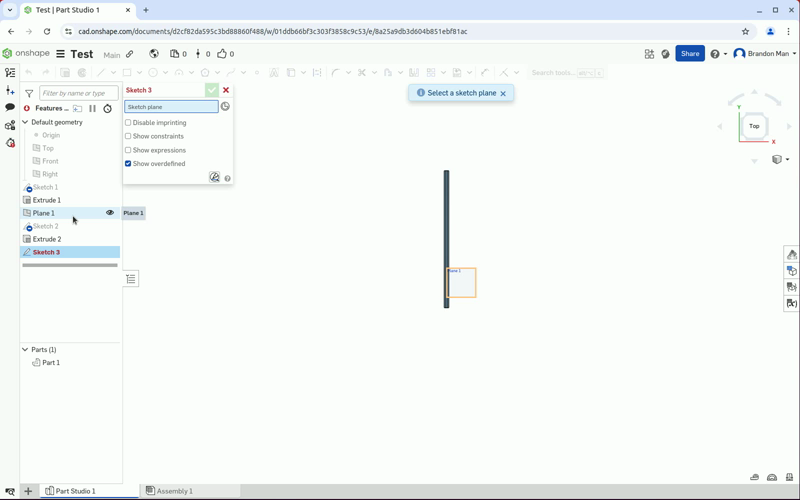
click(73, 215)
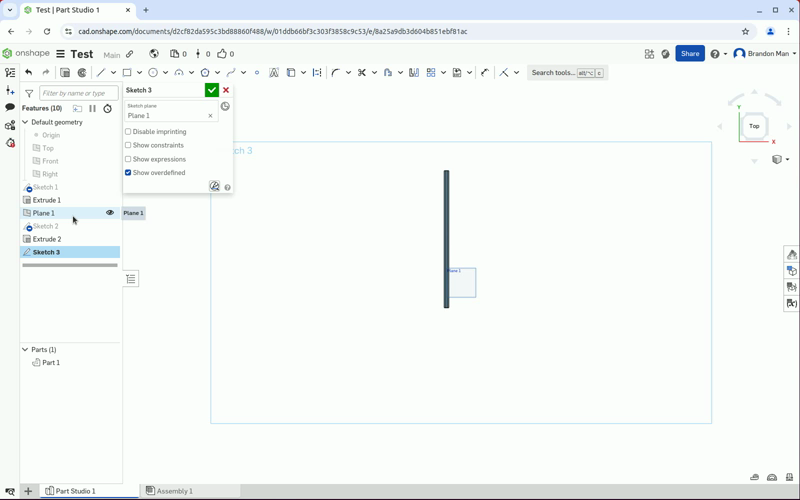
mouse_move(73, 352)
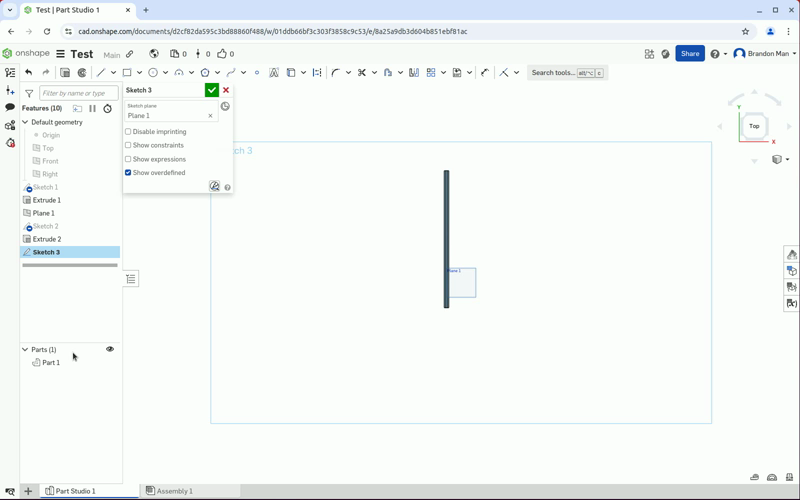
key(y)
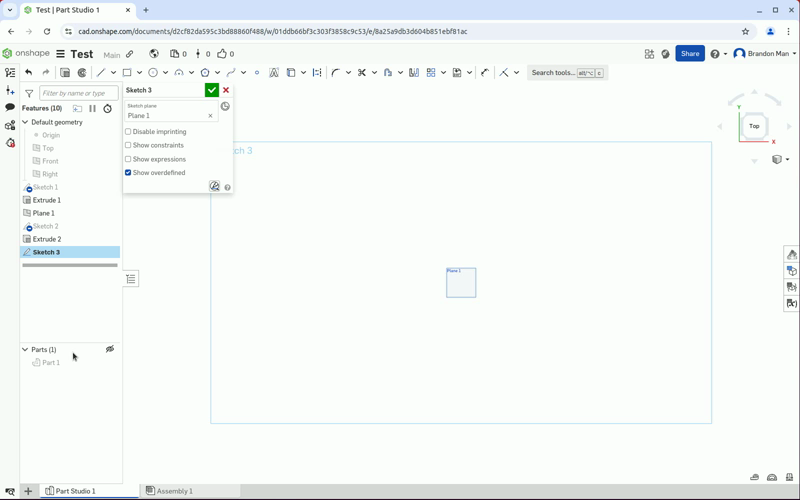
key(l)
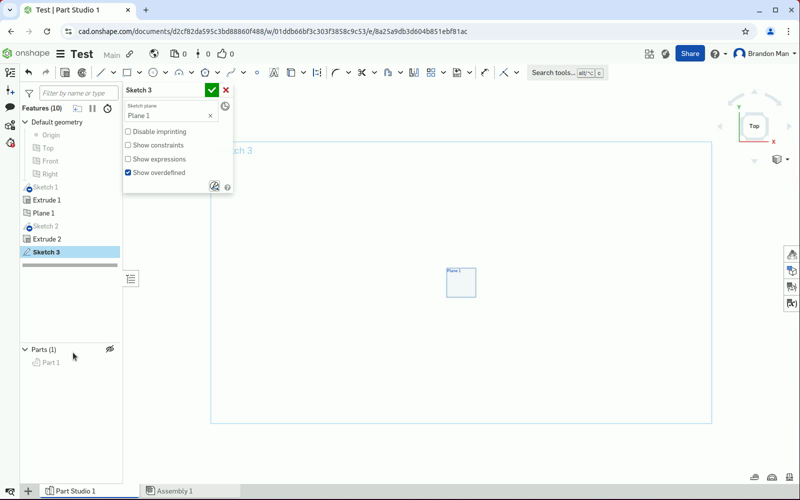
key_down(shift)
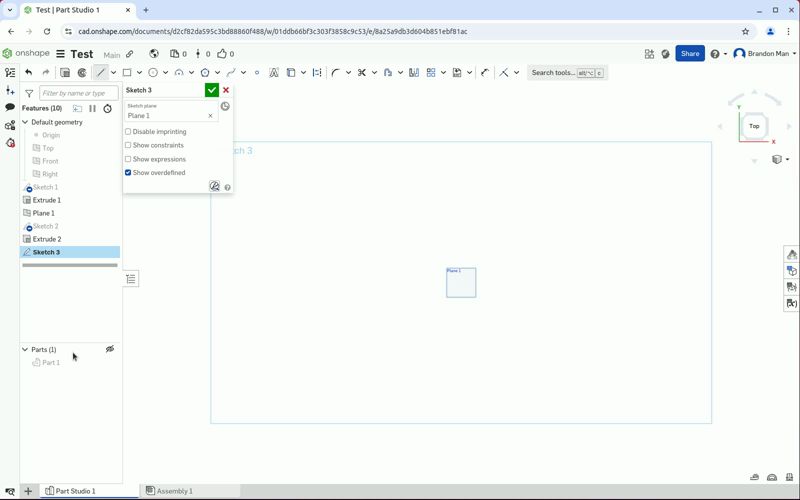
mouse_move(446, 307)
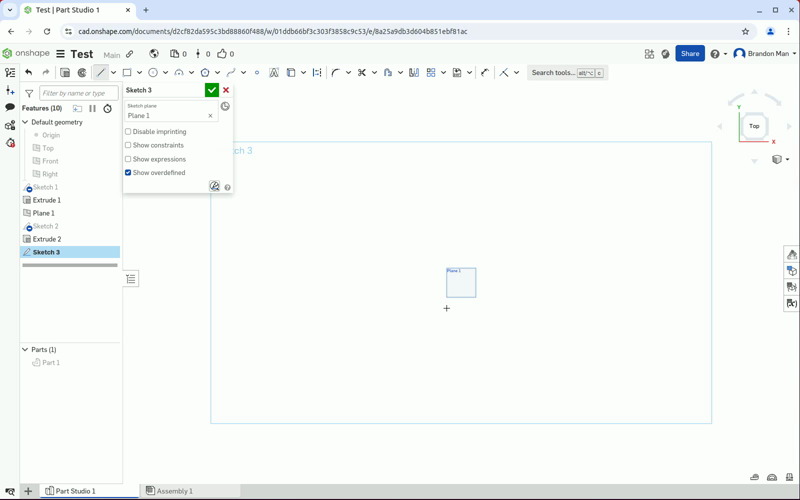
click(446, 307)
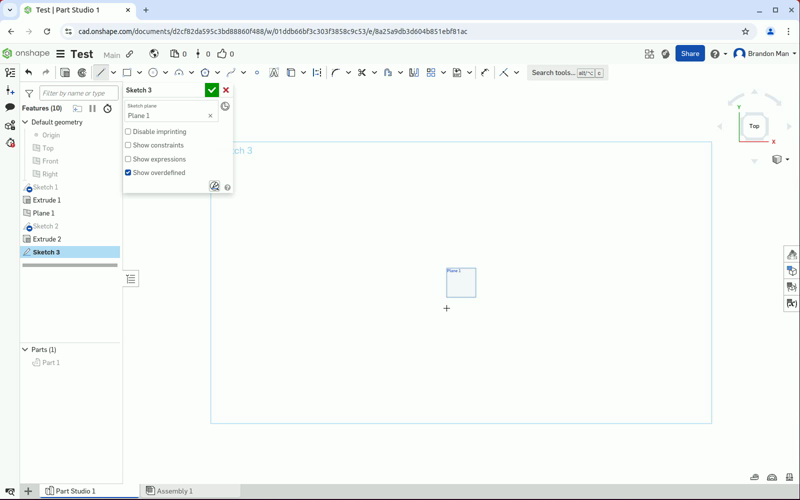
key_up(shift)
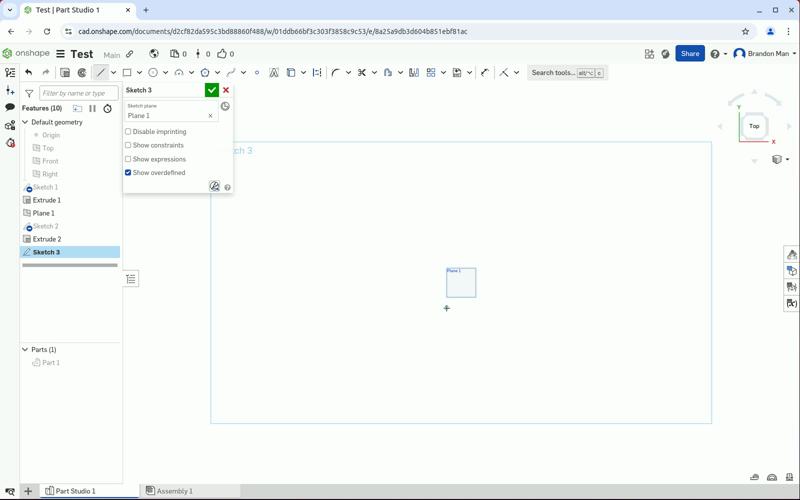
key_down(shift)
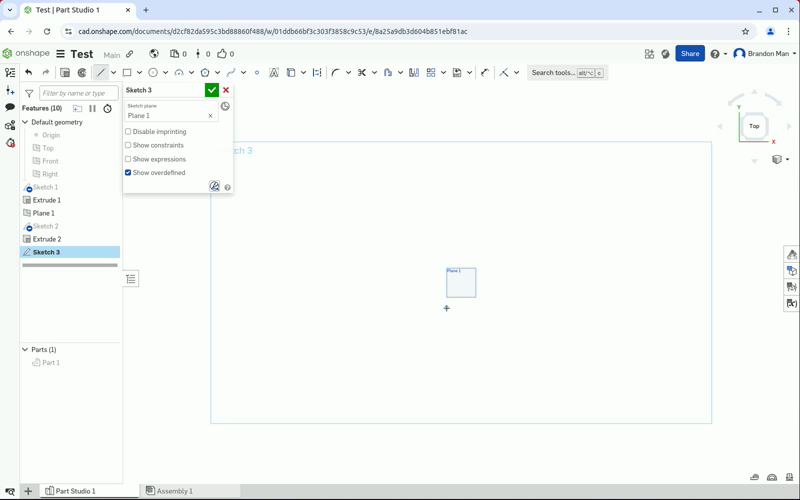
mouse_move(476, 307)
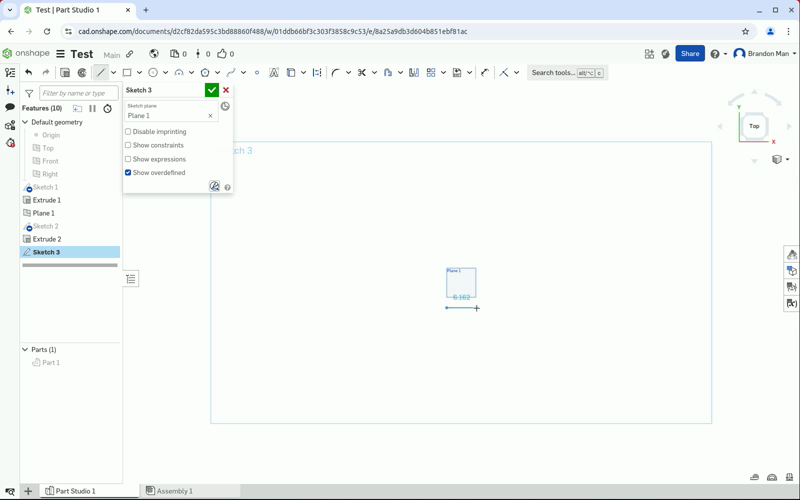
mouse_move(448, 307)
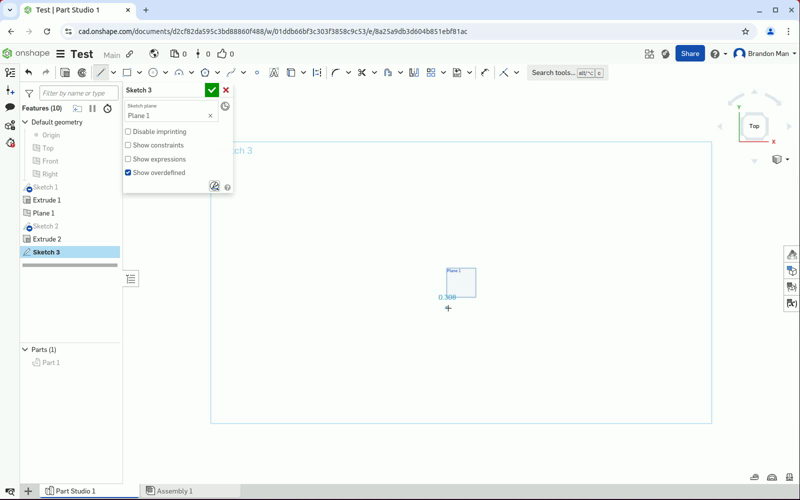
scroll(6)
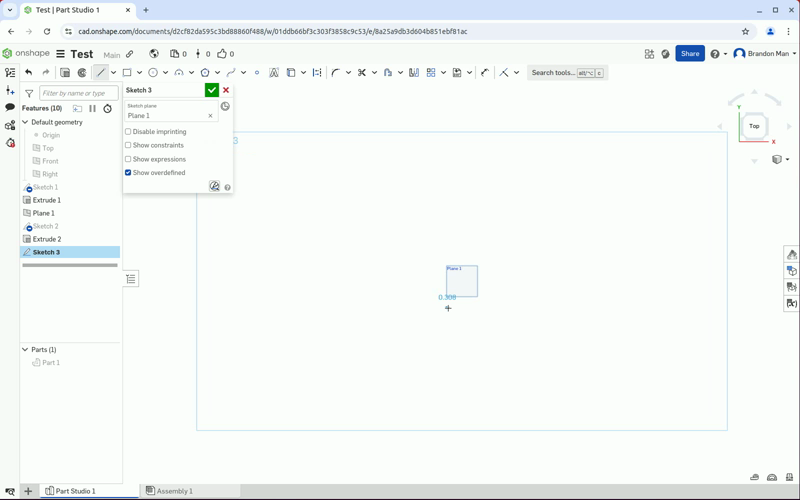
scroll(6)
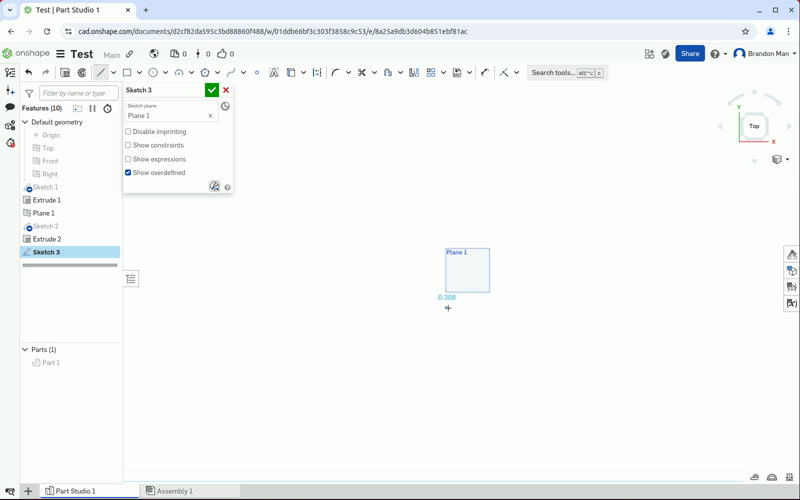
scroll(6)
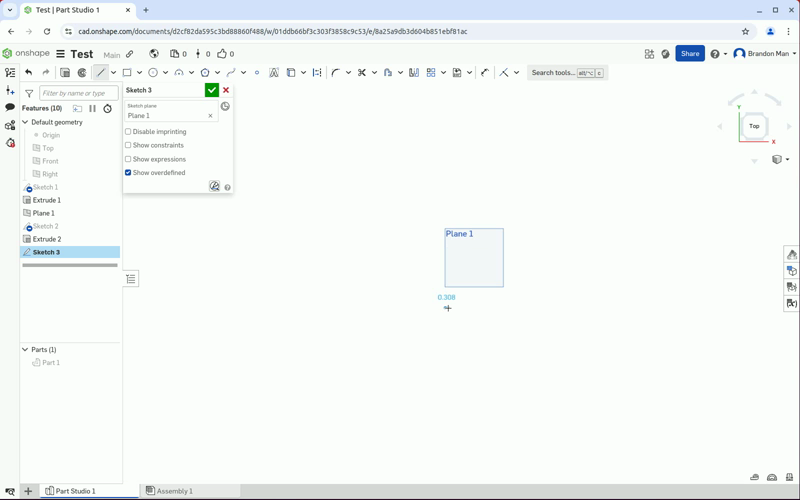
scroll(6)
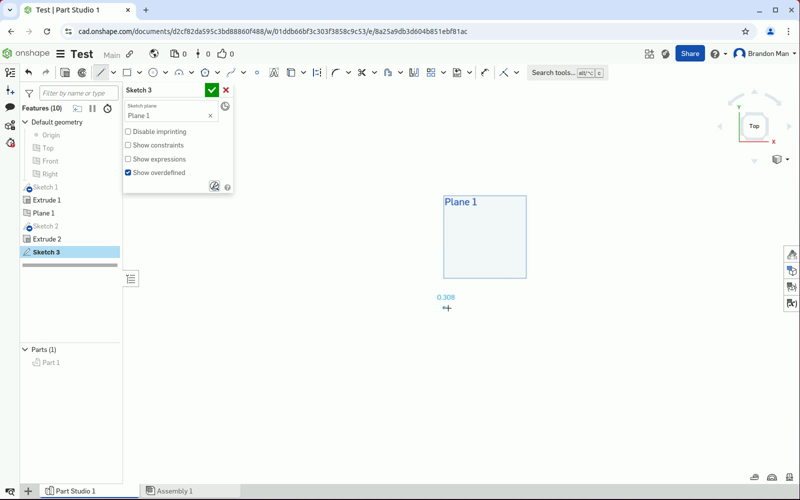
scroll(6)
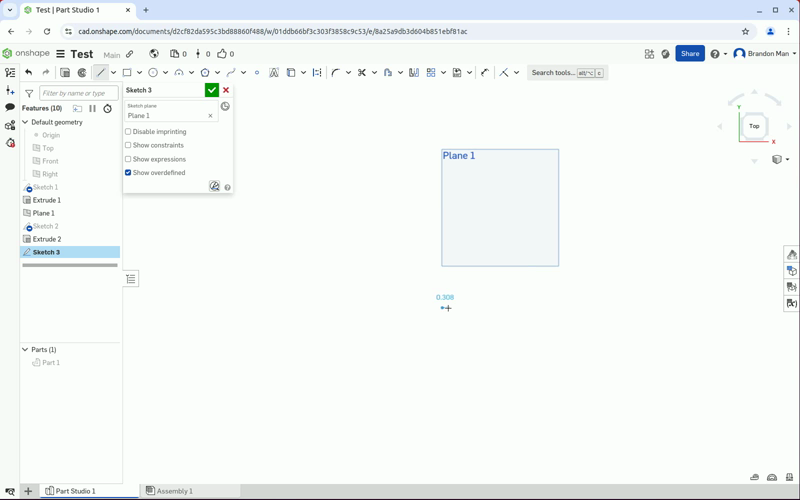
scroll(6)
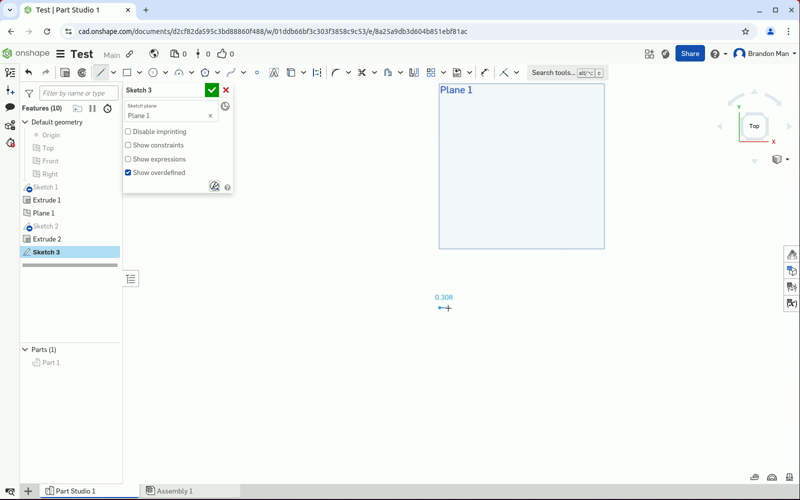
scroll(6)
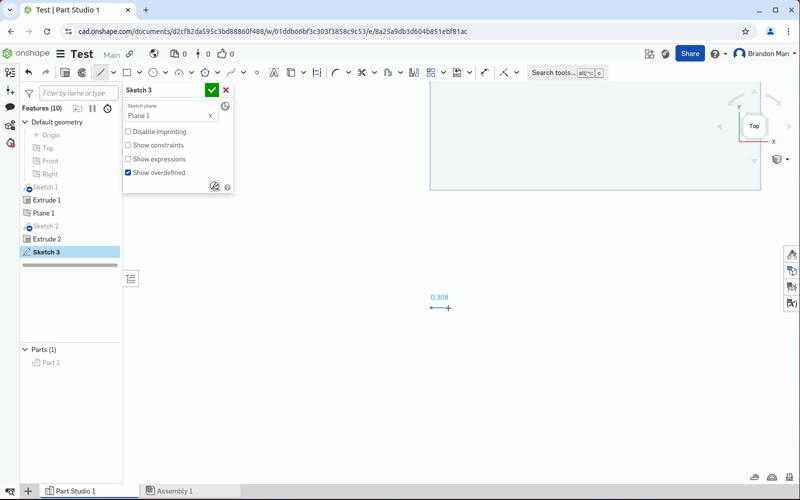
click(448, 307)
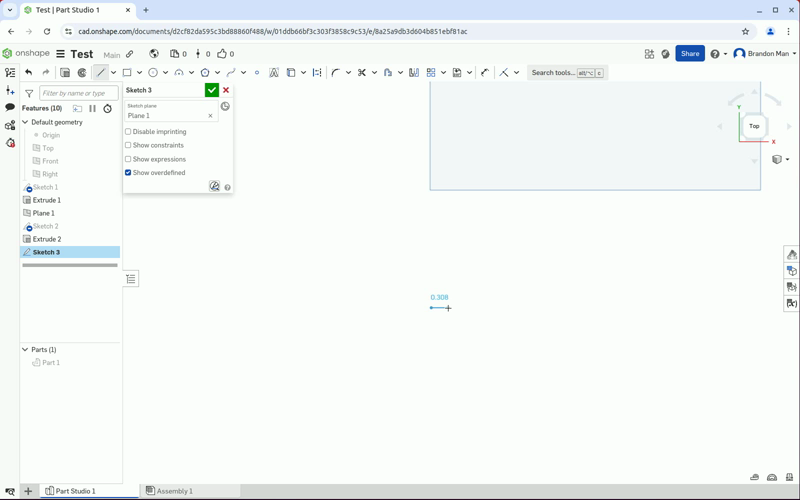
scroll(-6)
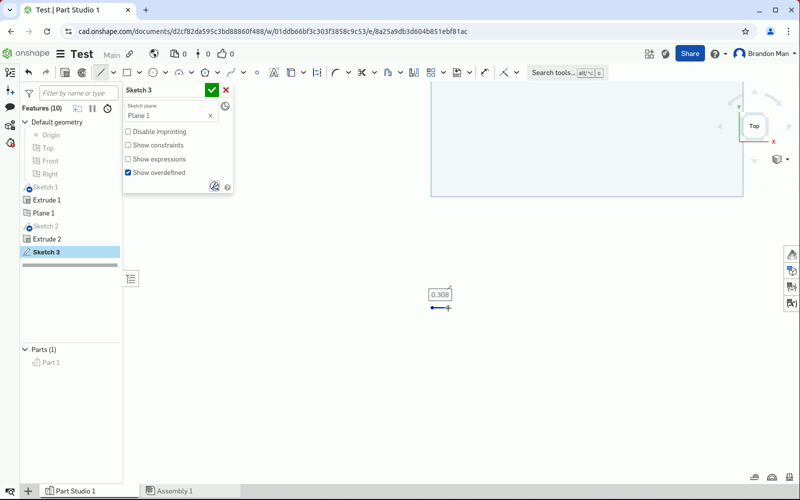
scroll(-6)
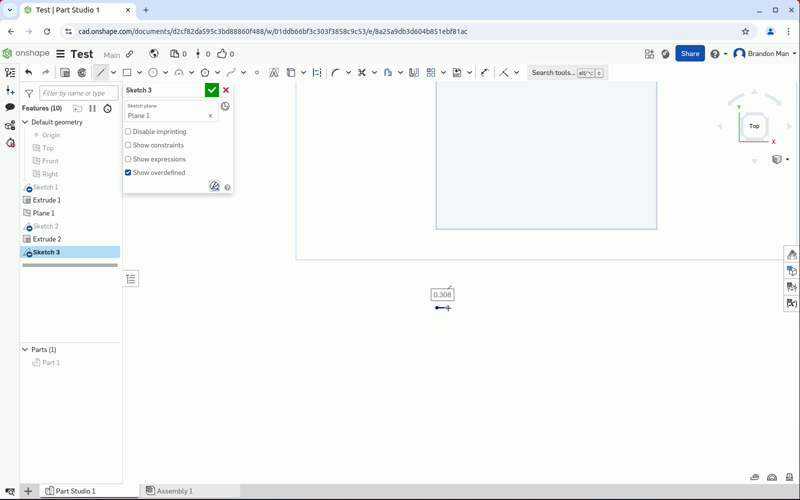
scroll(-6)
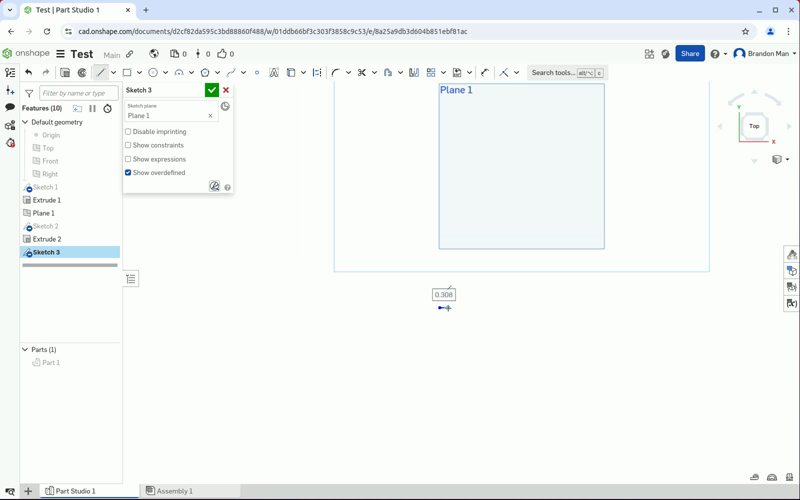
scroll(-6)
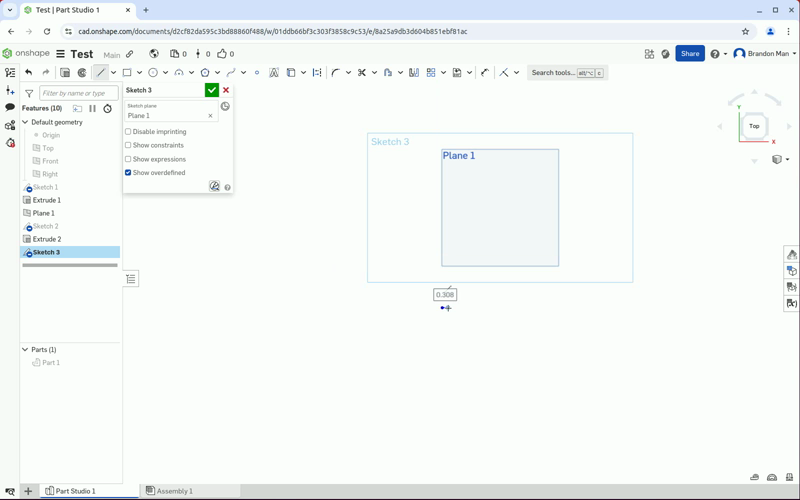
scroll(-6)
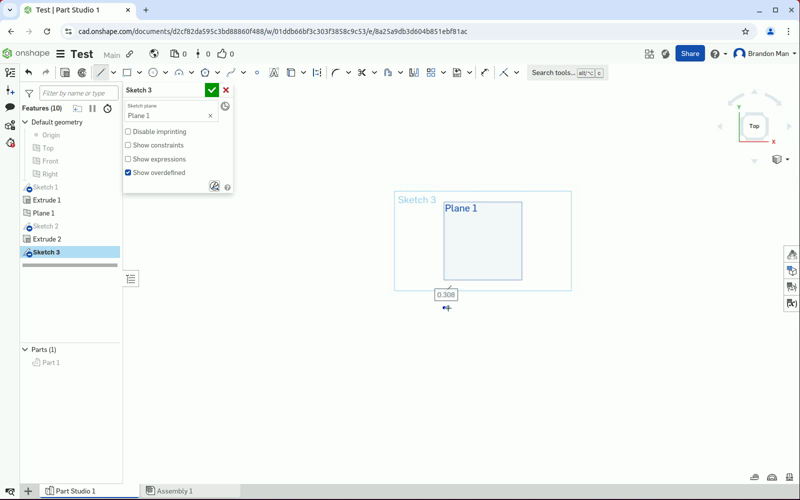
scroll(-6)
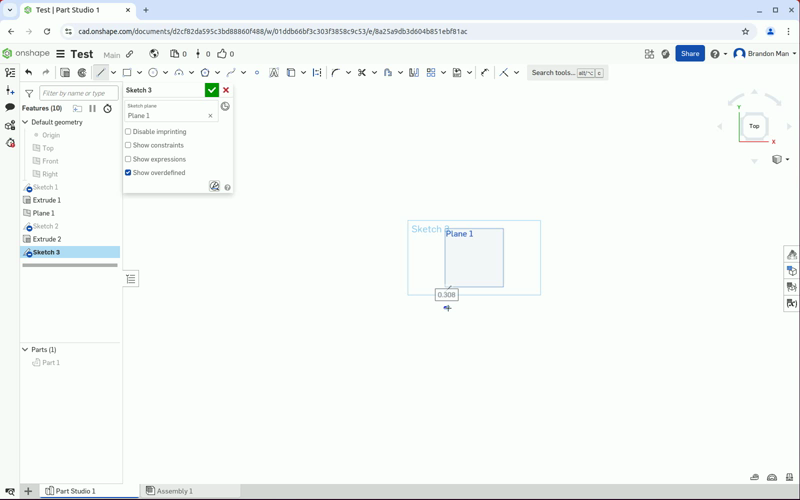
scroll(-6)
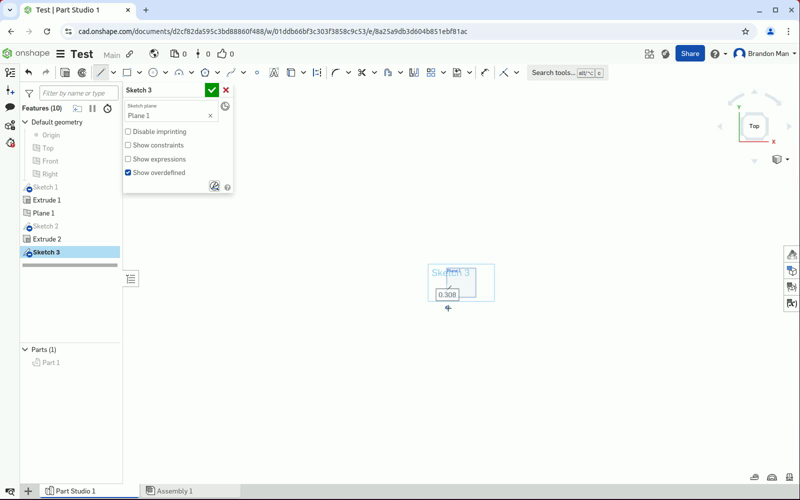
key_up(shift)
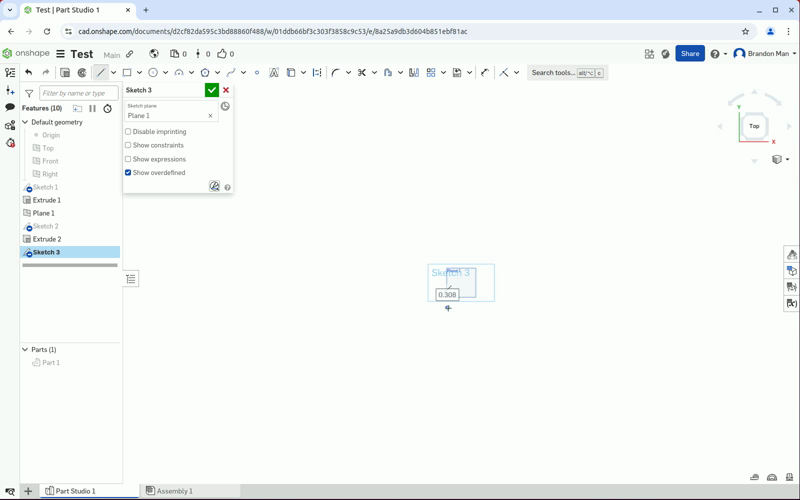
key_down(shift)
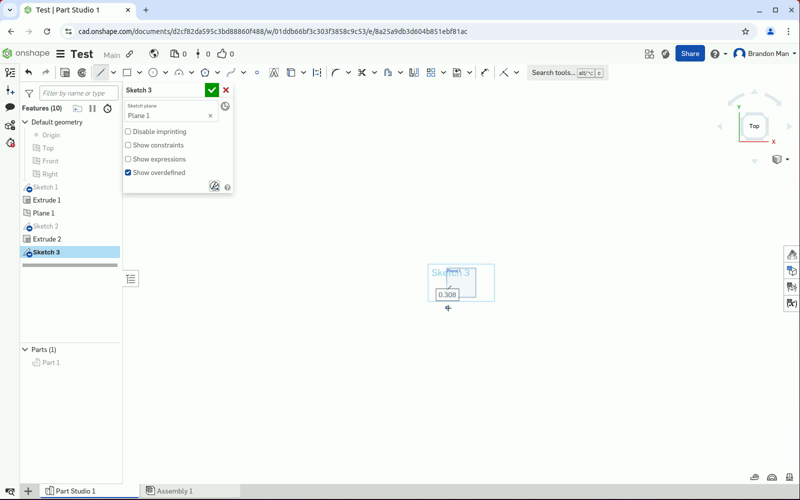
mouse_move(448, 170)
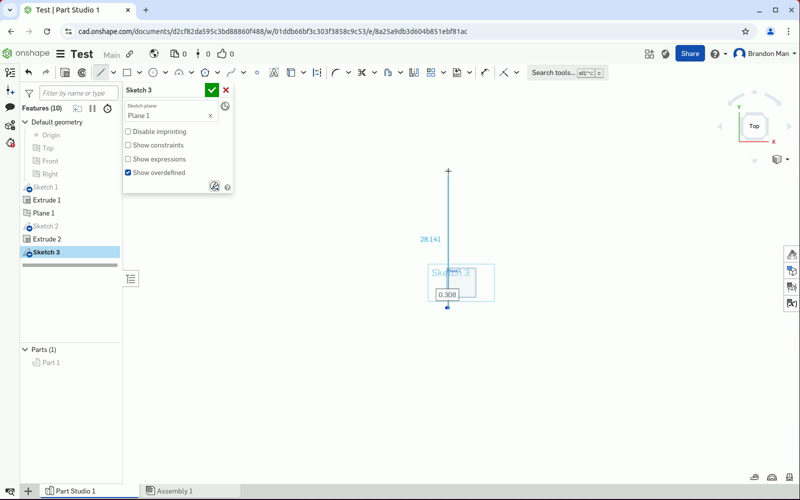
click(448, 170)
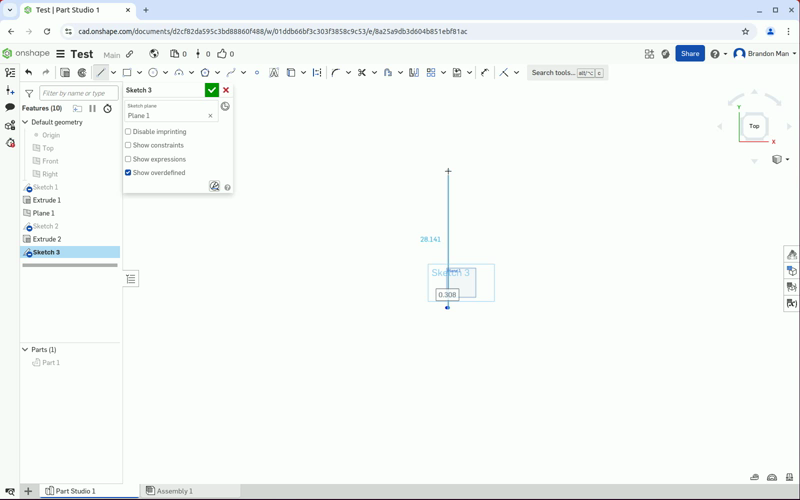
key_up(shift)
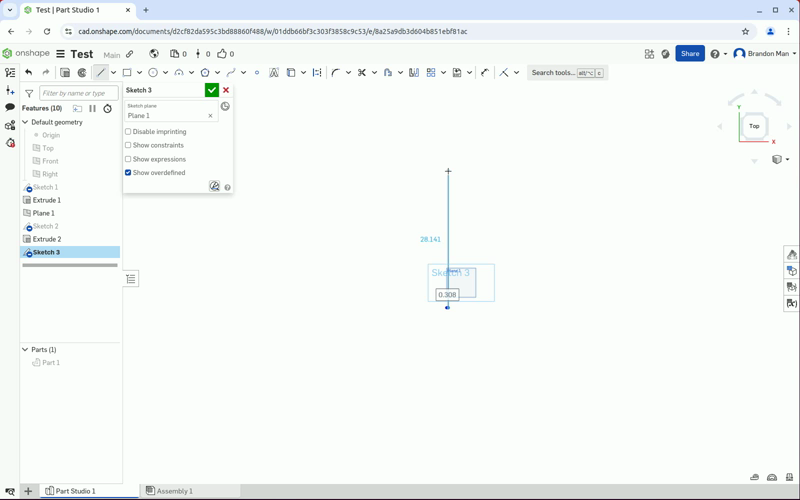
key_down(shift)
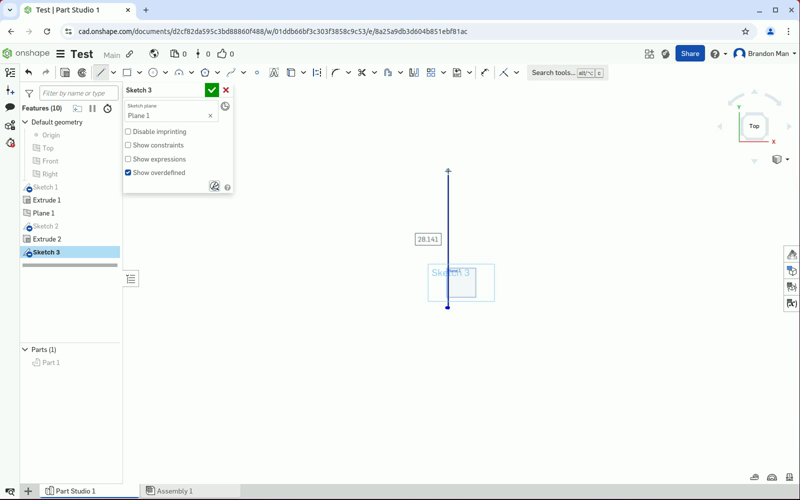
mouse_move(478, 170)
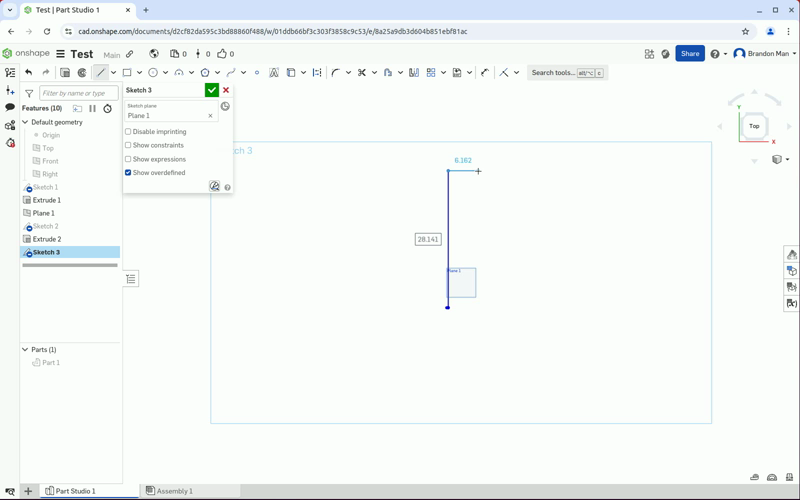
mouse_move(446, 170)
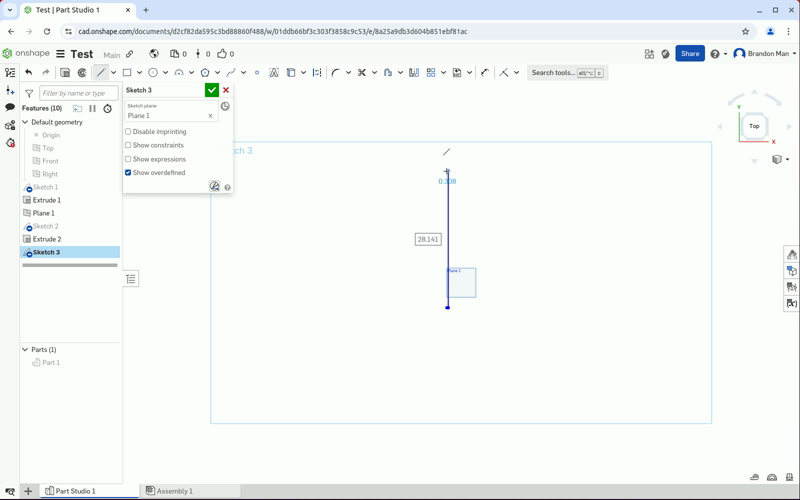
scroll(6)
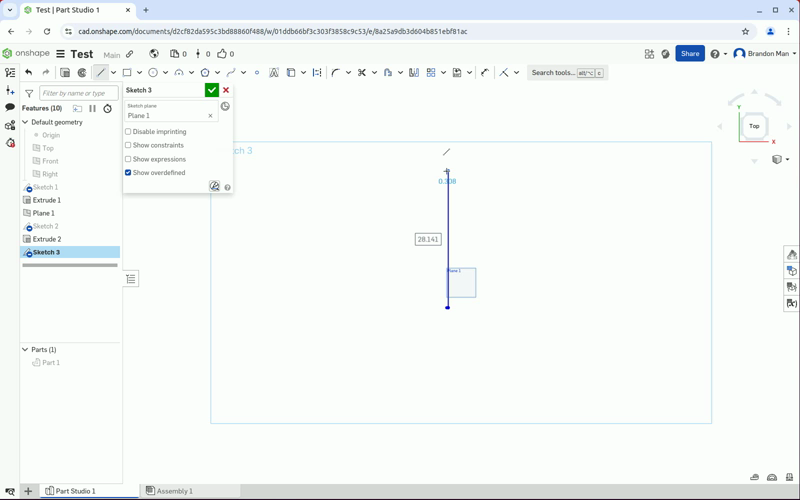
scroll(6)
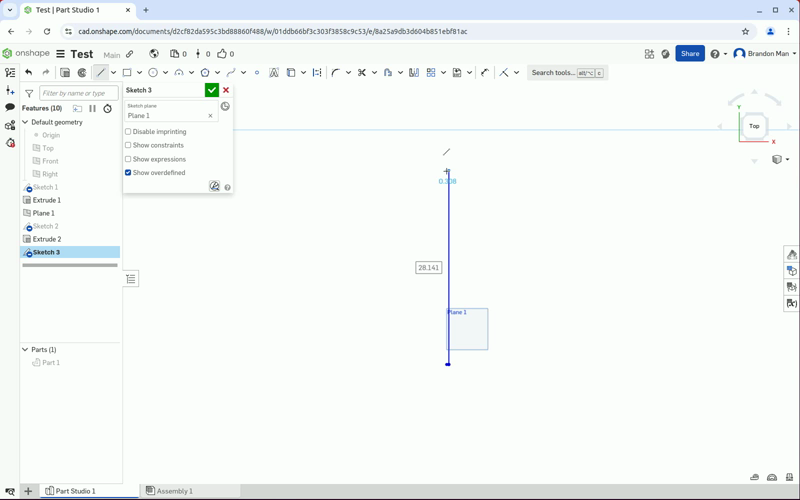
scroll(6)
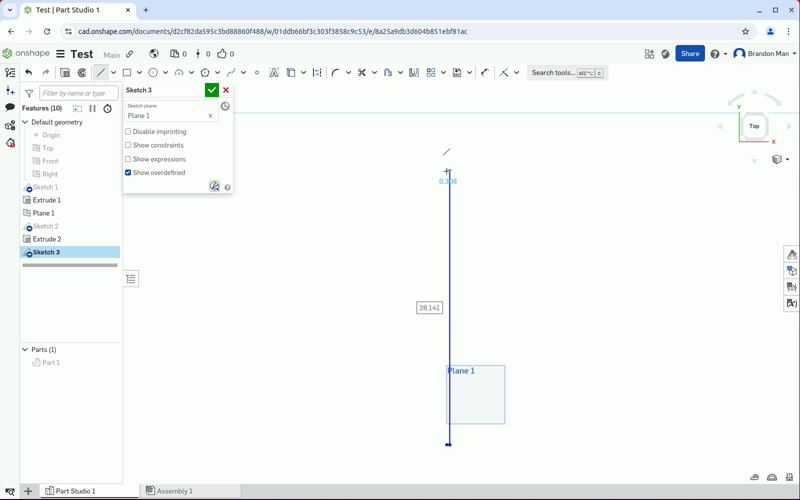
scroll(6)
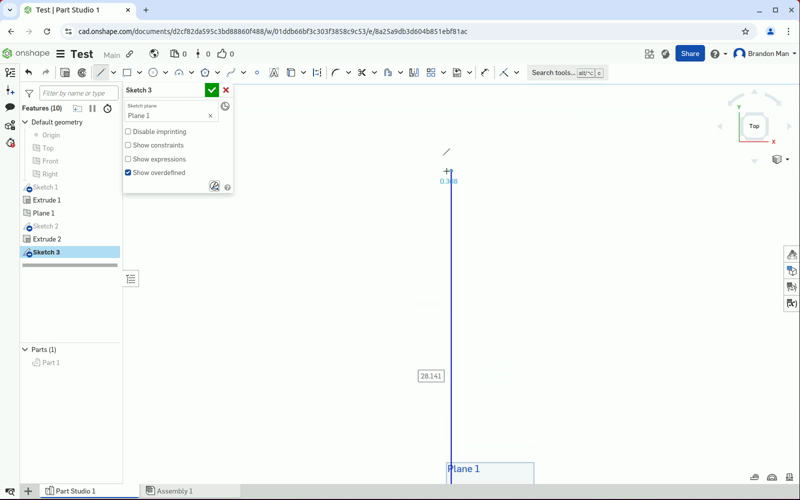
scroll(6)
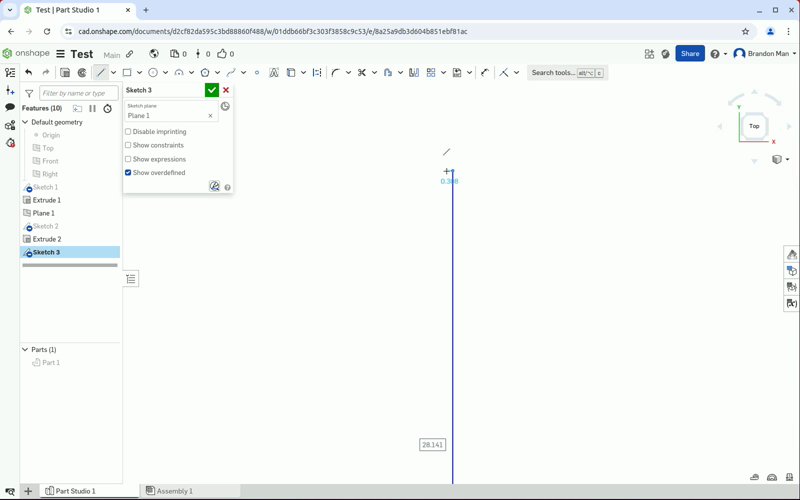
scroll(6)
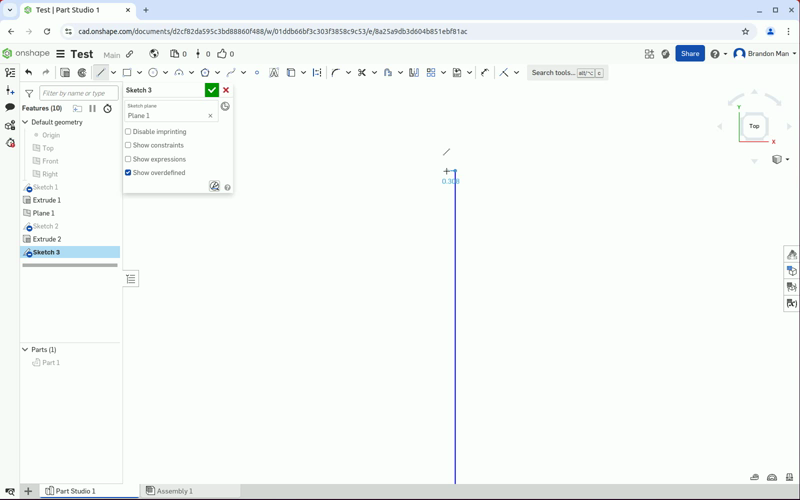
scroll(6)
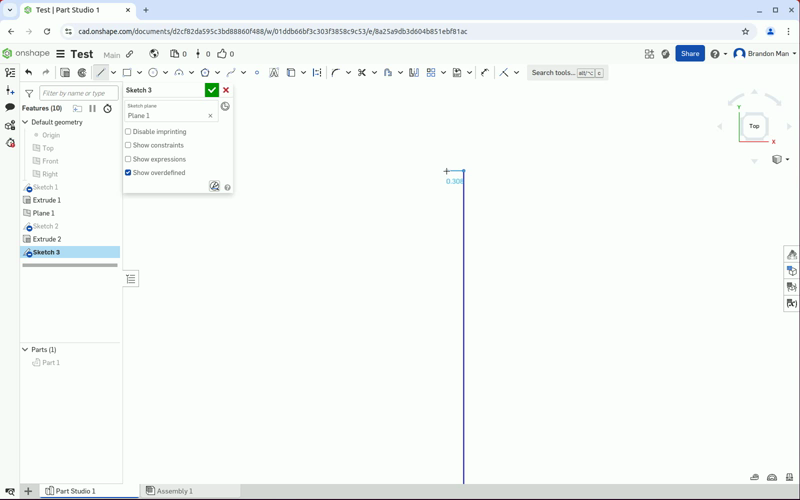
click(446, 170)
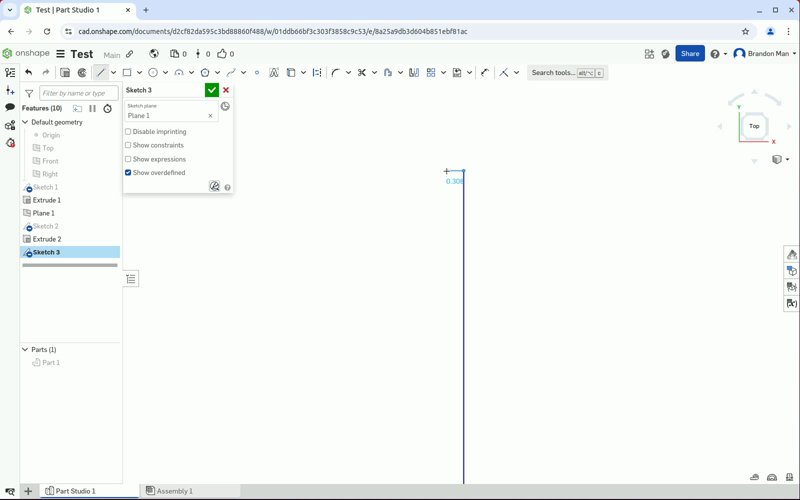
scroll(-6)
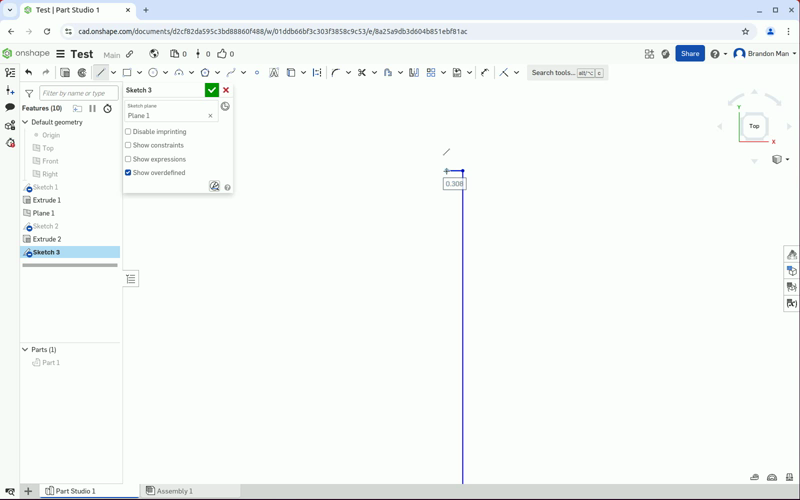
scroll(-6)
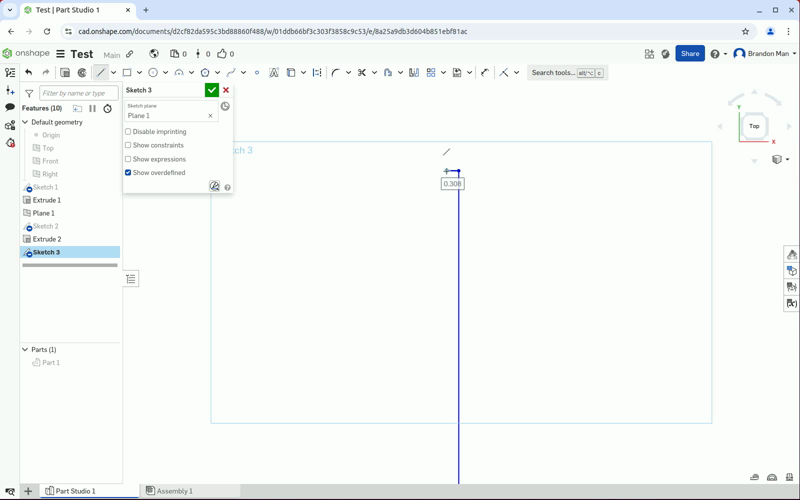
scroll(-6)
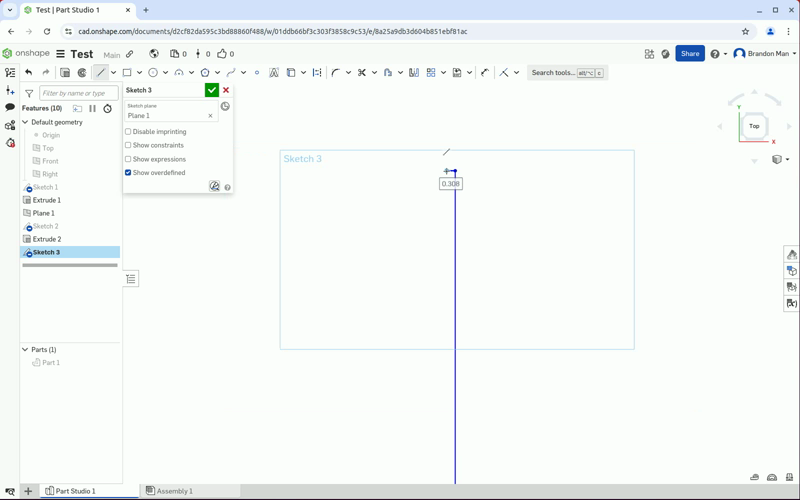
scroll(-6)
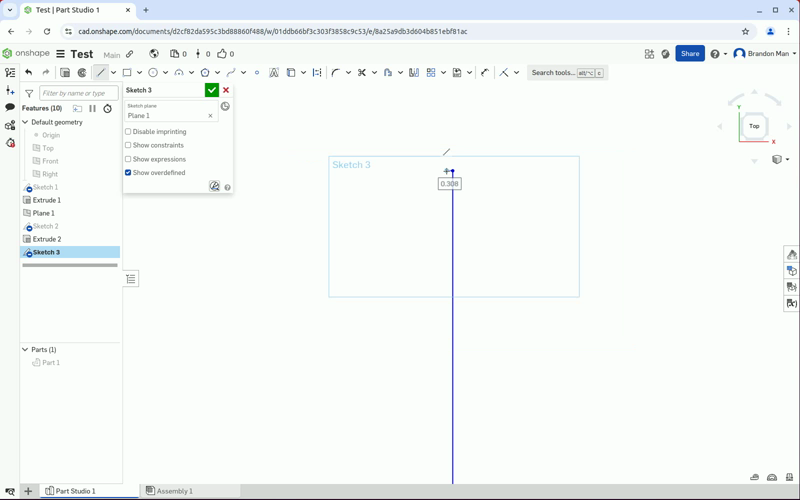
scroll(-6)
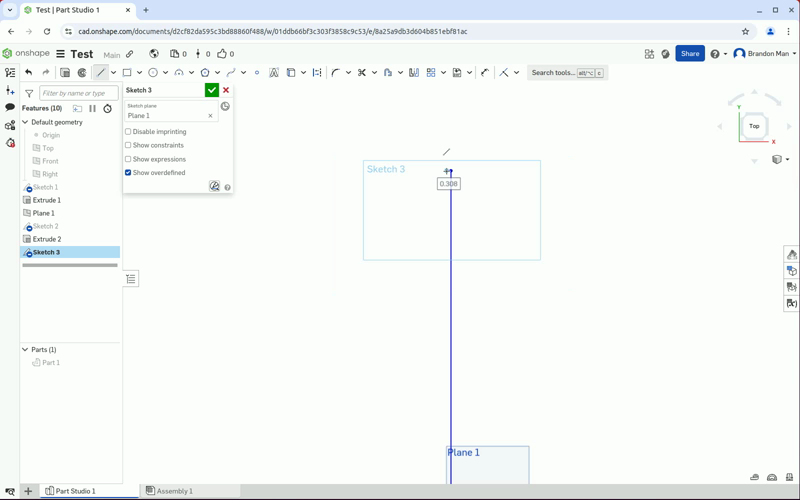
scroll(-6)
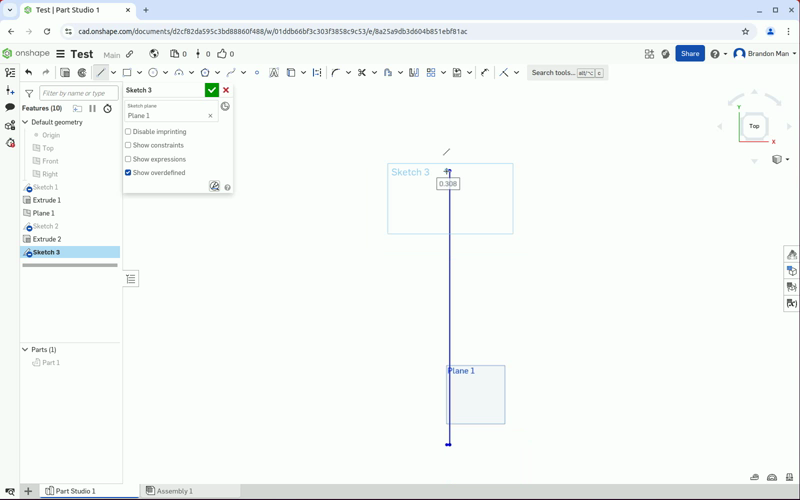
scroll(-6)
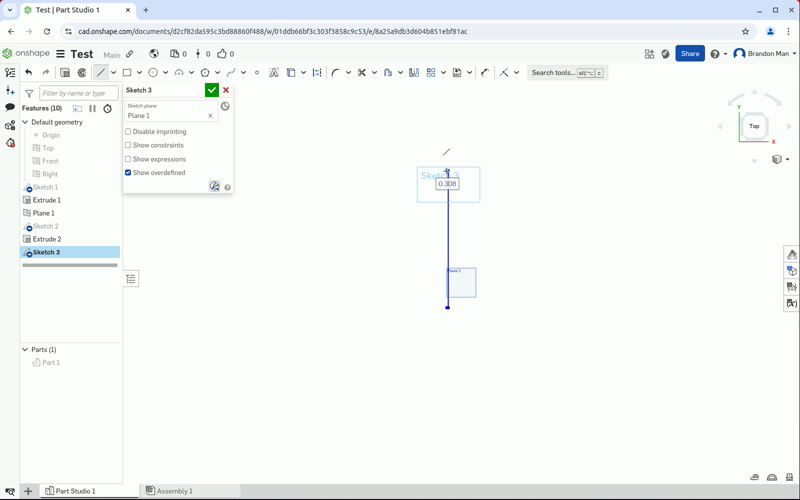
key_up(shift)
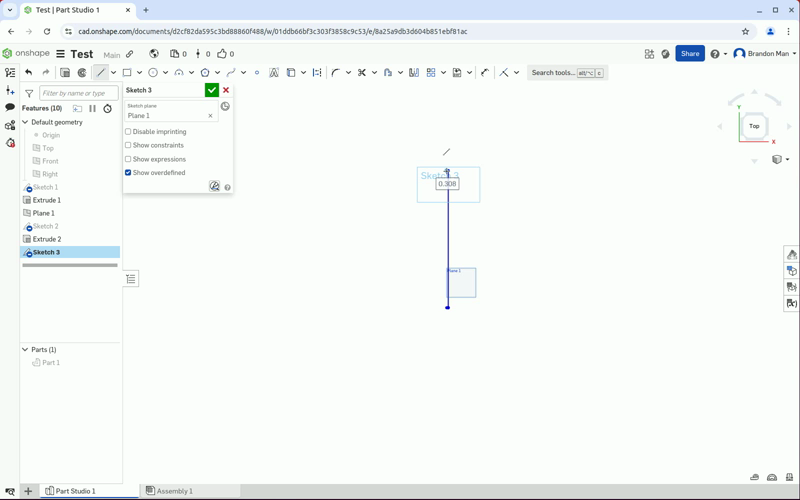
key_down(shift)
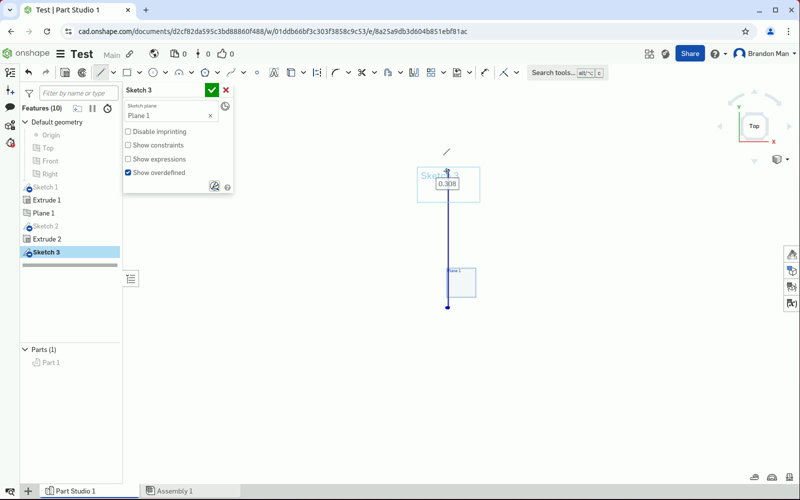
mouse_move(446, 307)
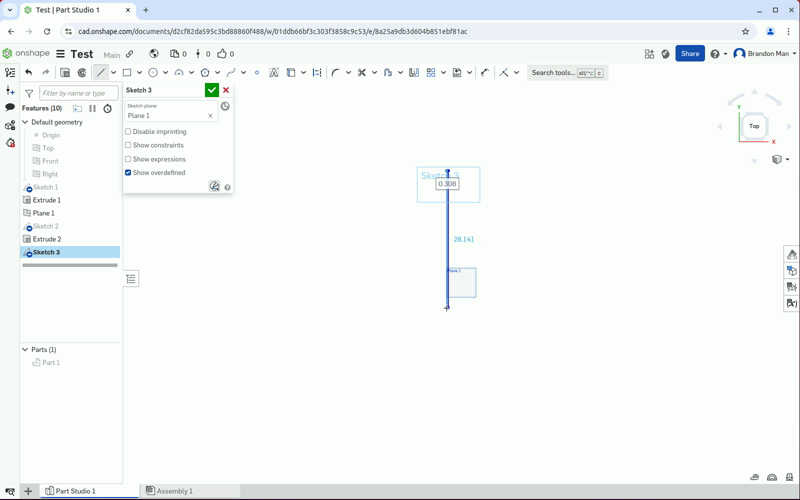
scroll(6)
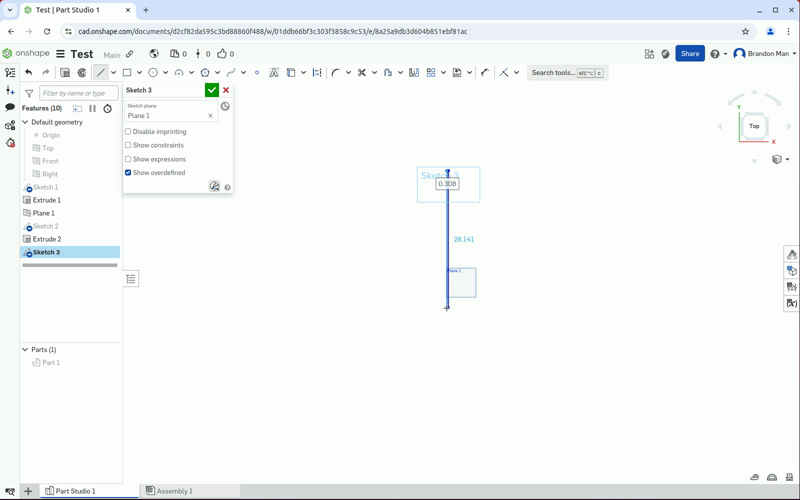
scroll(6)
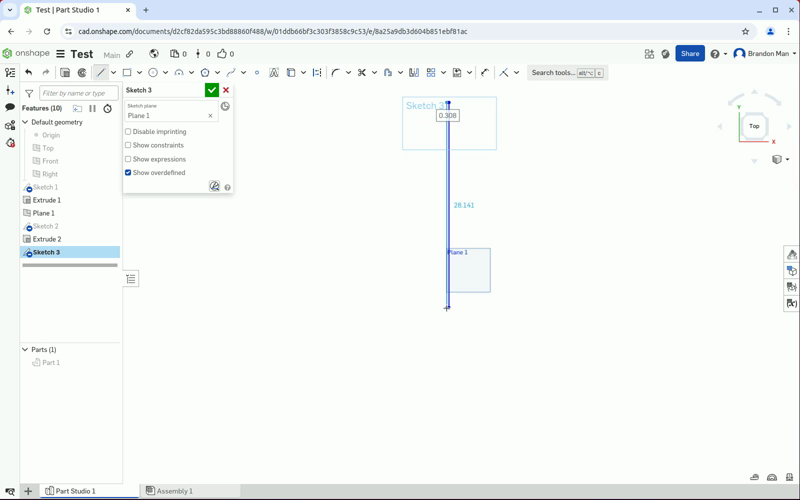
scroll(6)
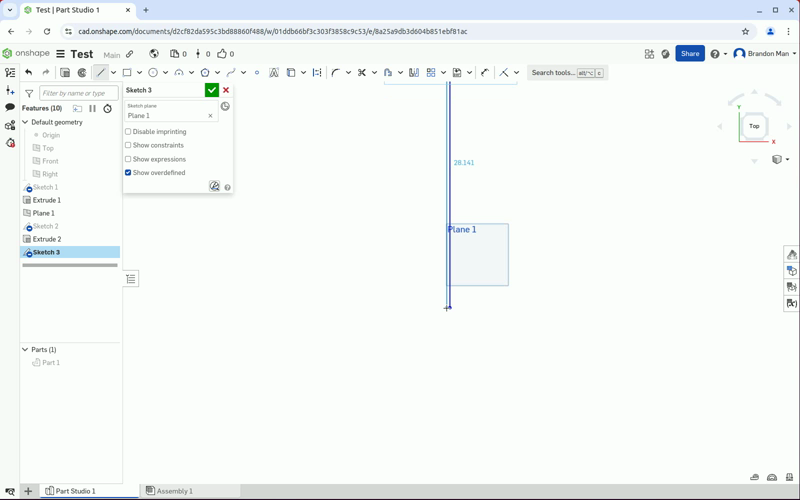
scroll(6)
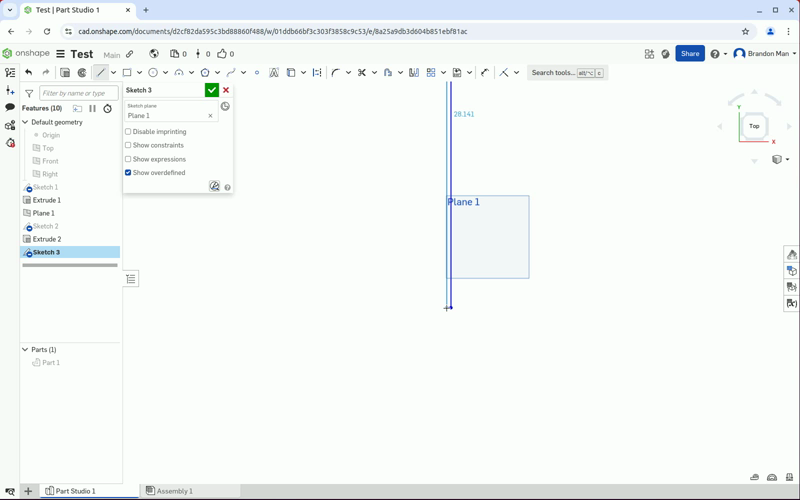
scroll(6)
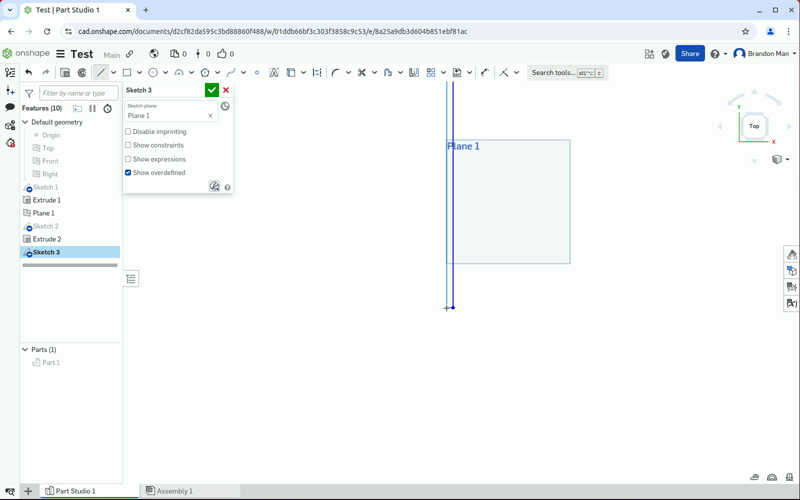
scroll(6)
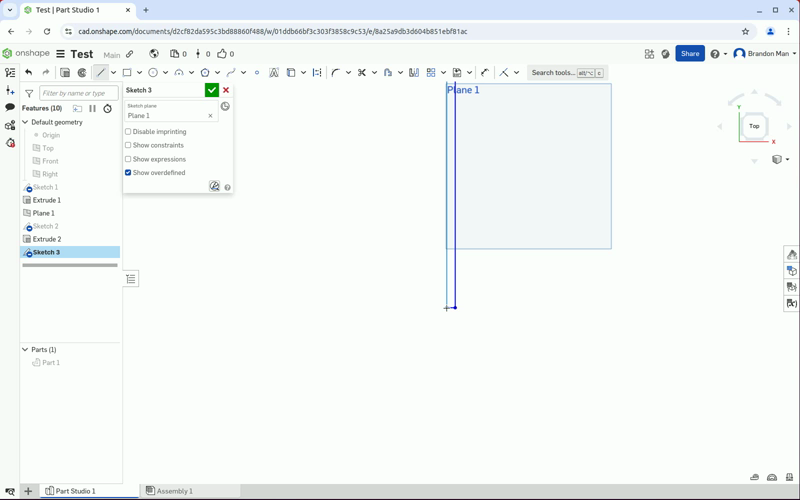
scroll(6)
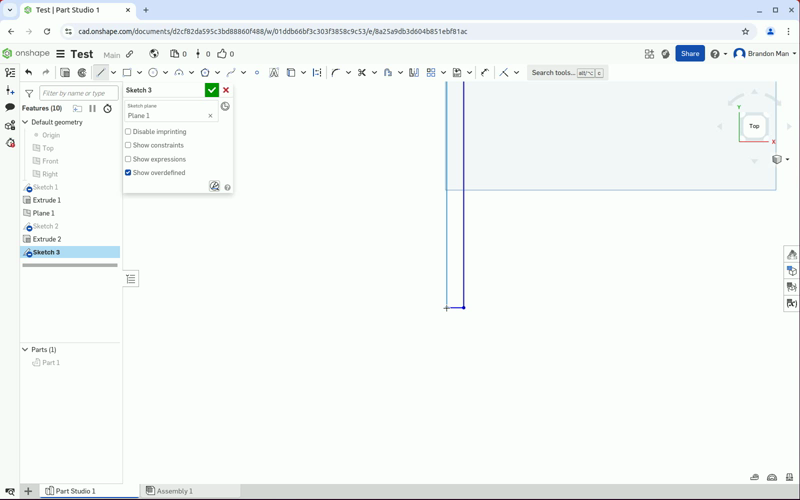
key_up(shift)
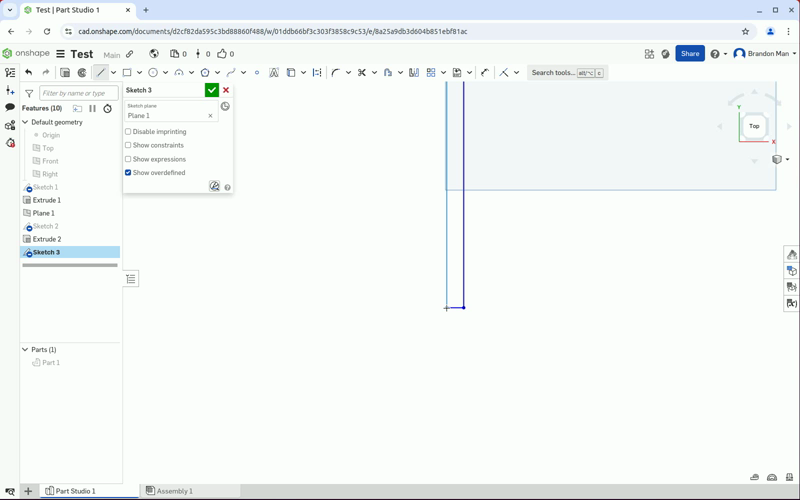
click(446, 307)
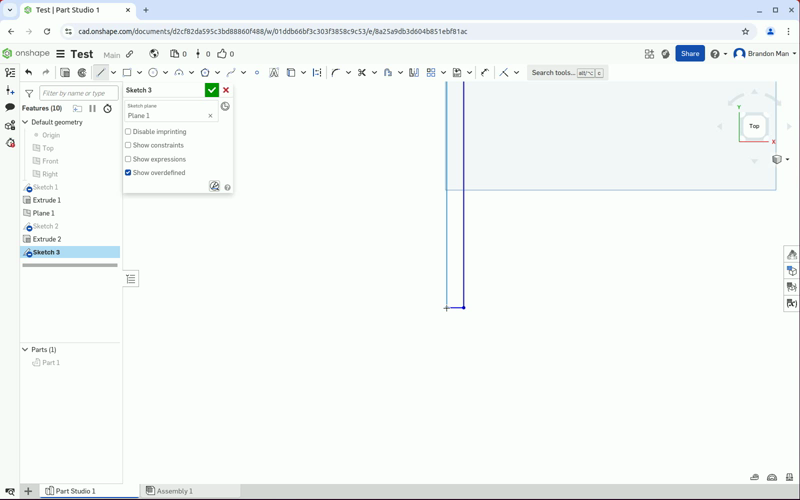
scroll(-6)
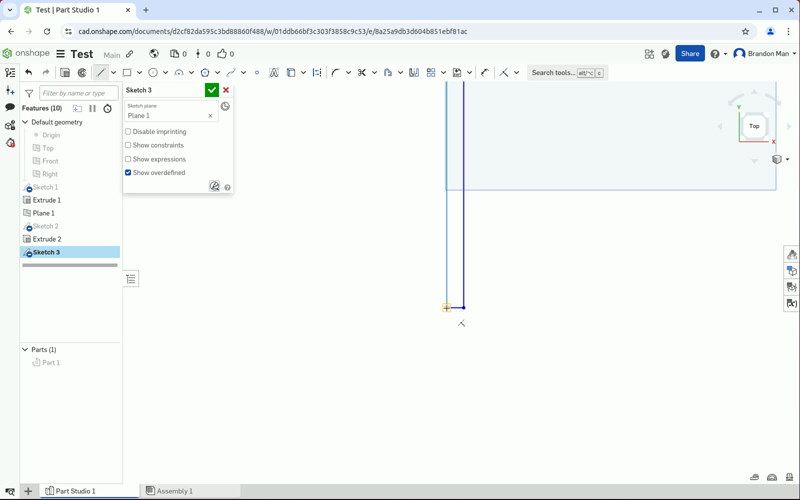
scroll(-6)
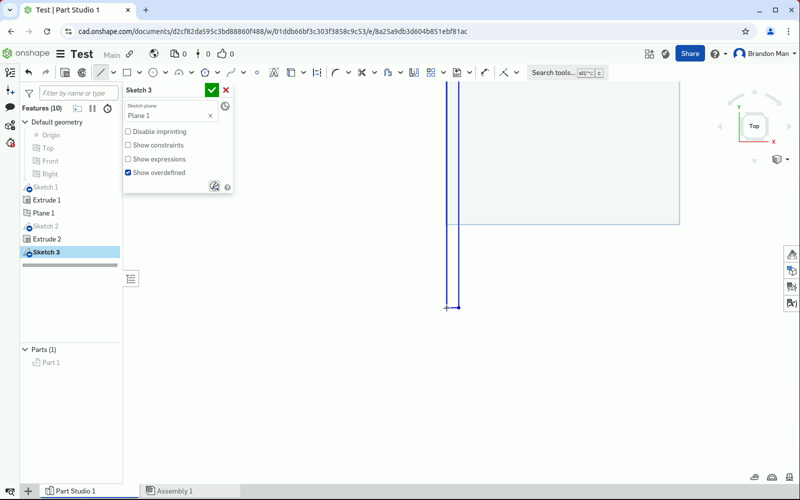
scroll(-6)
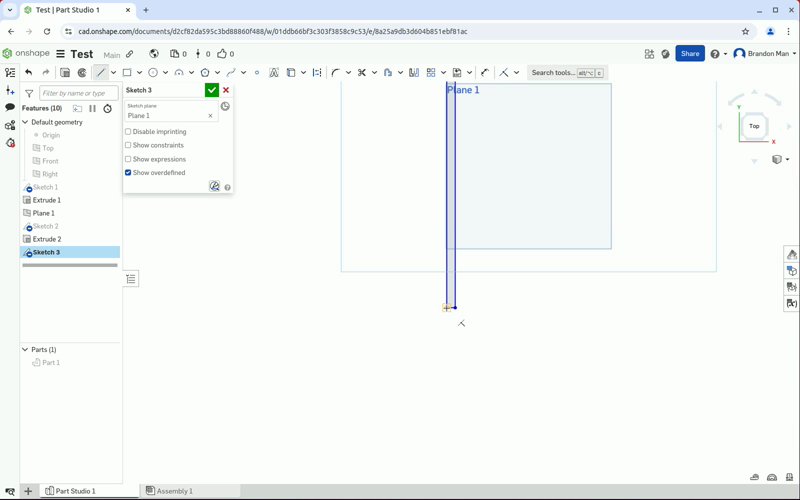
scroll(-6)
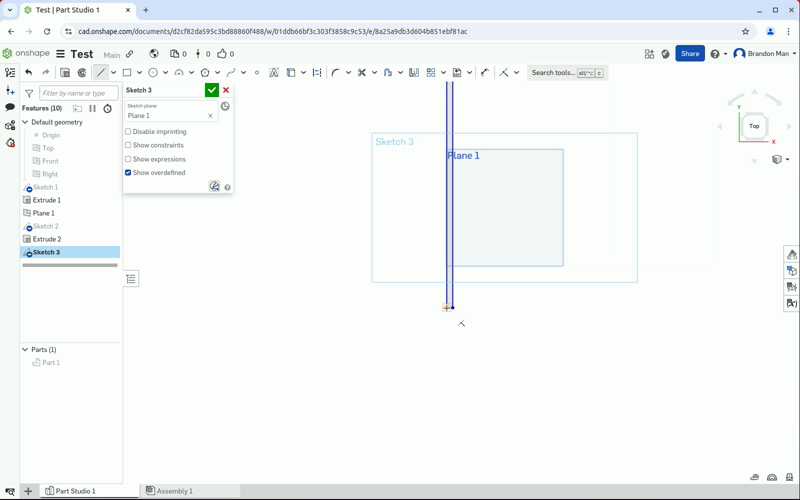
scroll(-6)
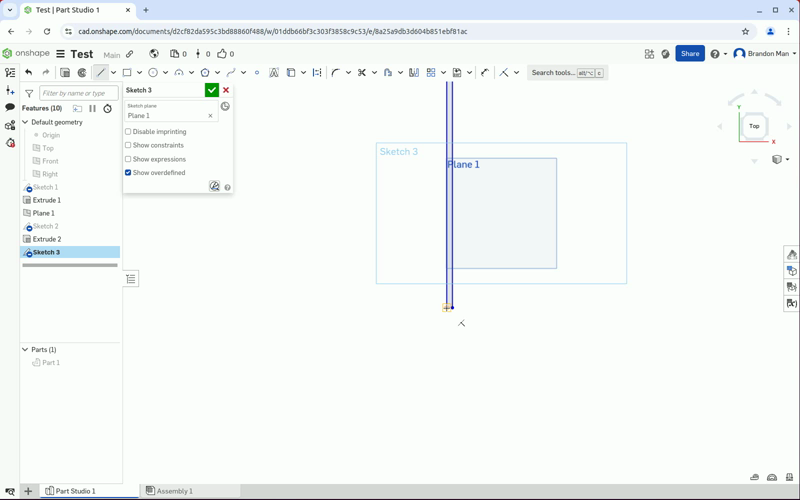
scroll(-6)
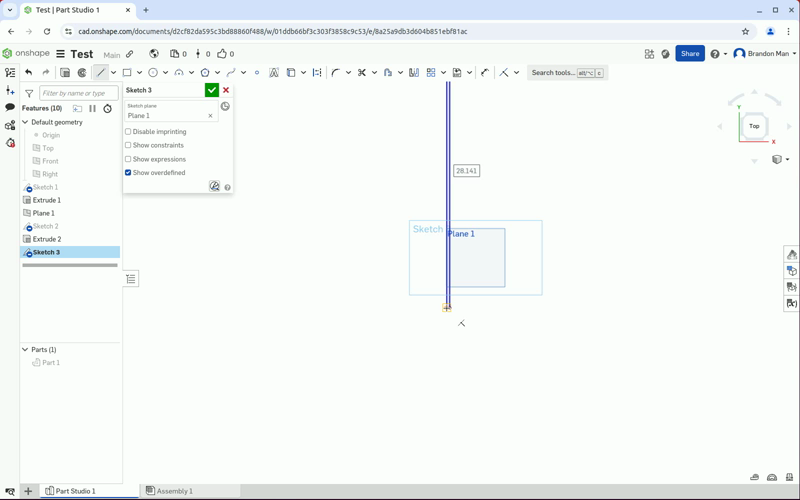
scroll(-6)
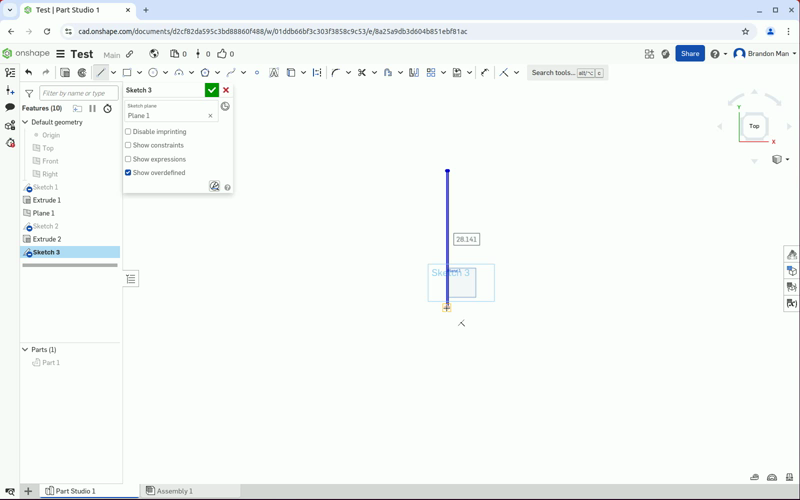
key(esc)
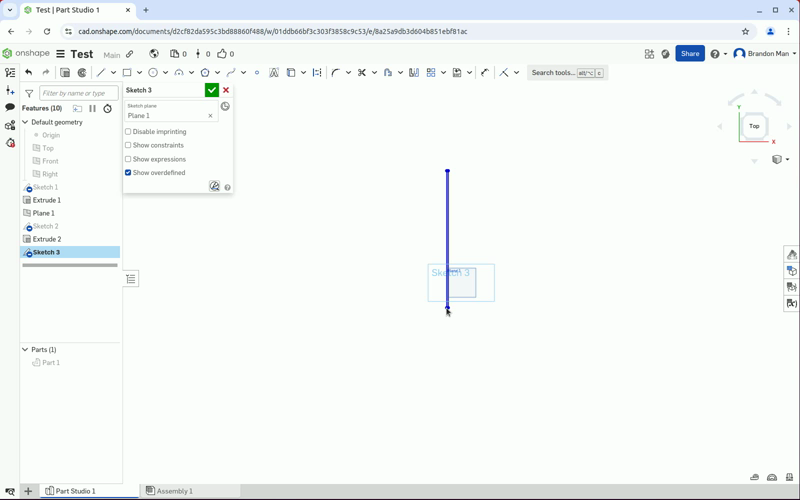
mouse_move(447, 178)
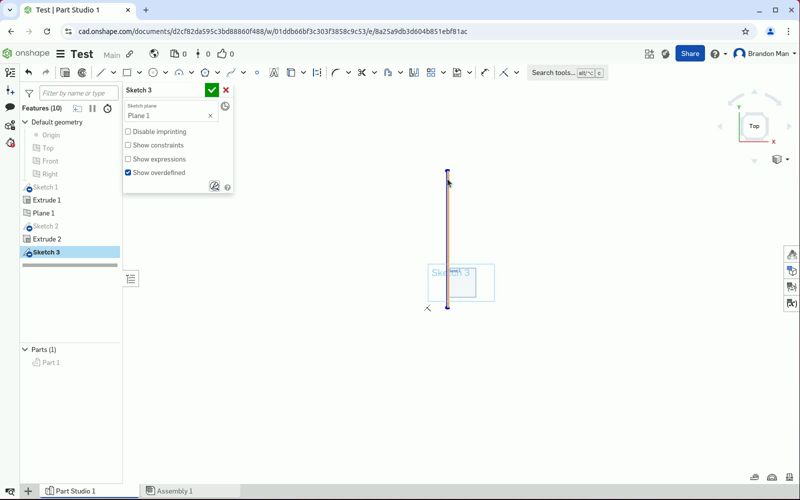
scroll(6)
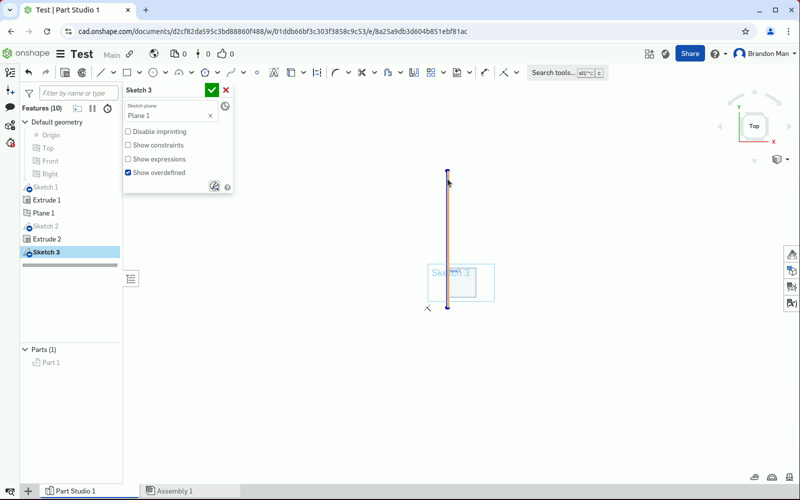
scroll(6)
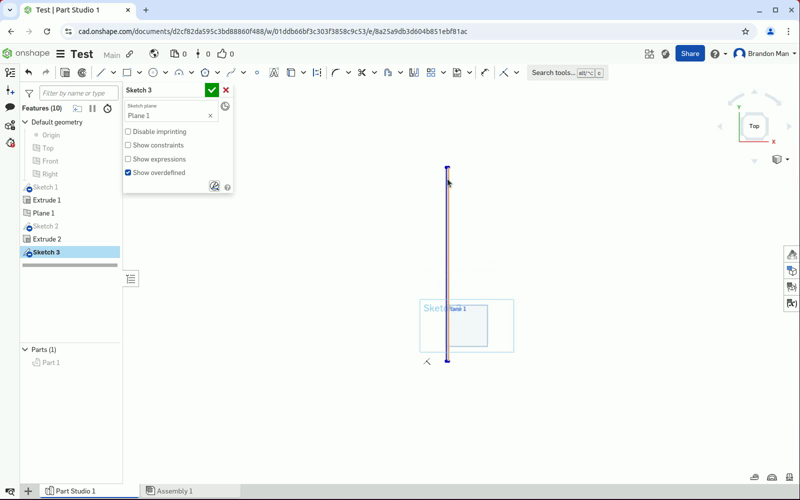
scroll(6)
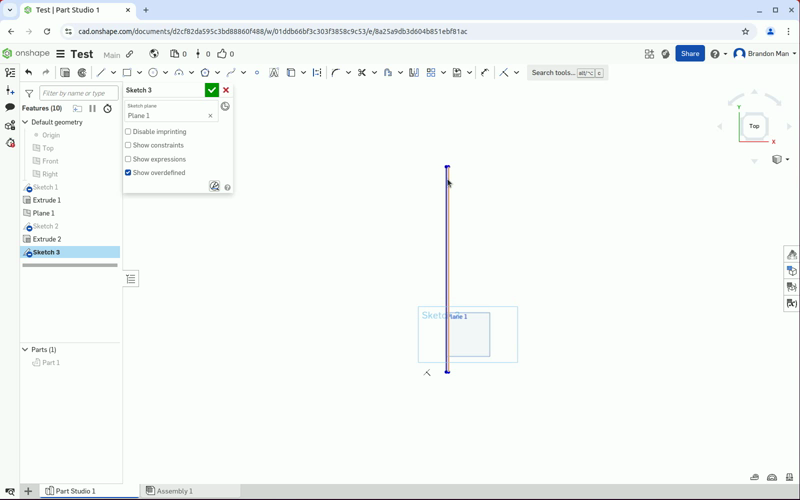
scroll(6)
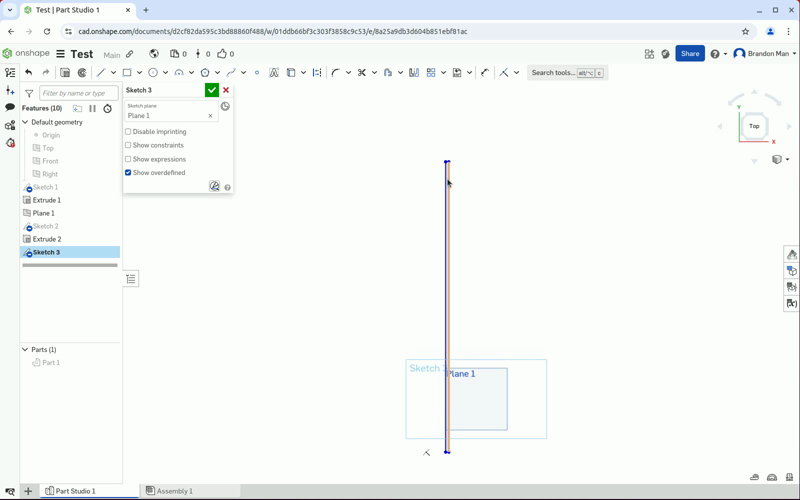
scroll(6)
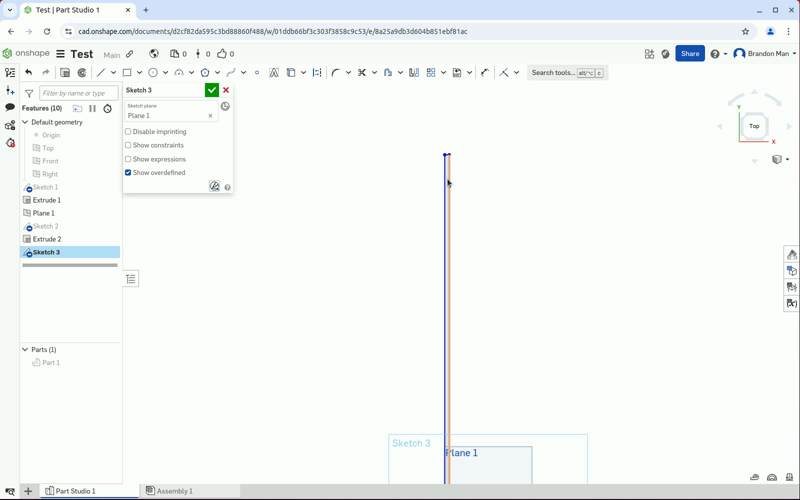
scroll(6)
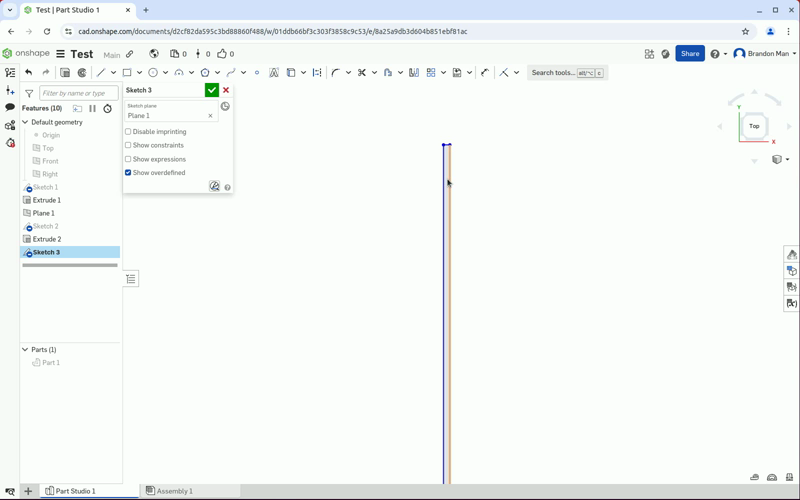
scroll(6)
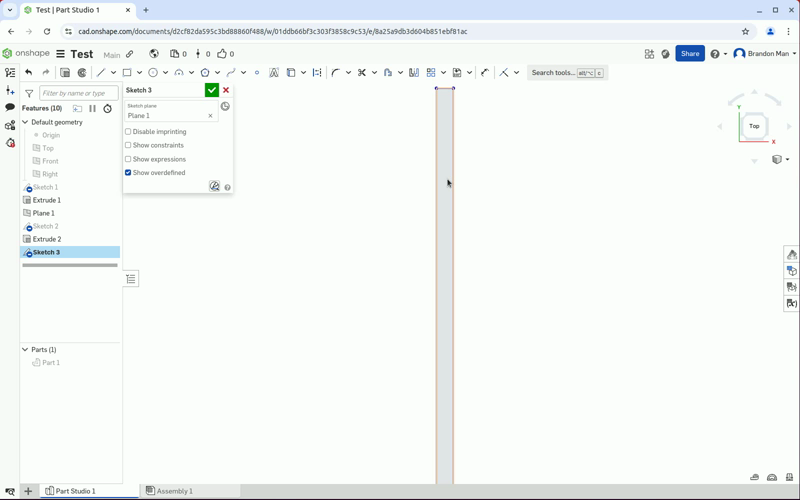
click(447, 178)
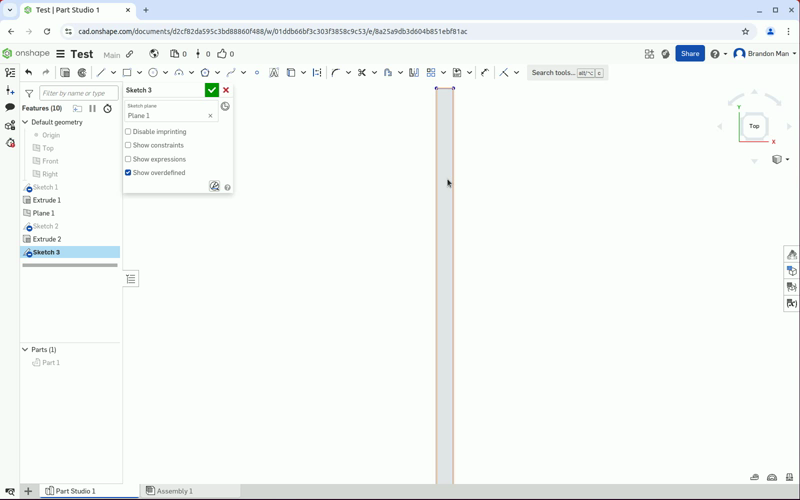
scroll(-6)
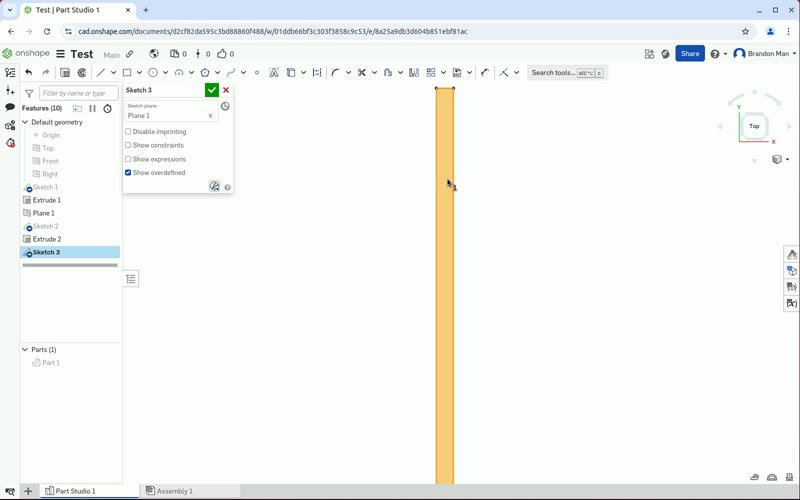
scroll(-6)
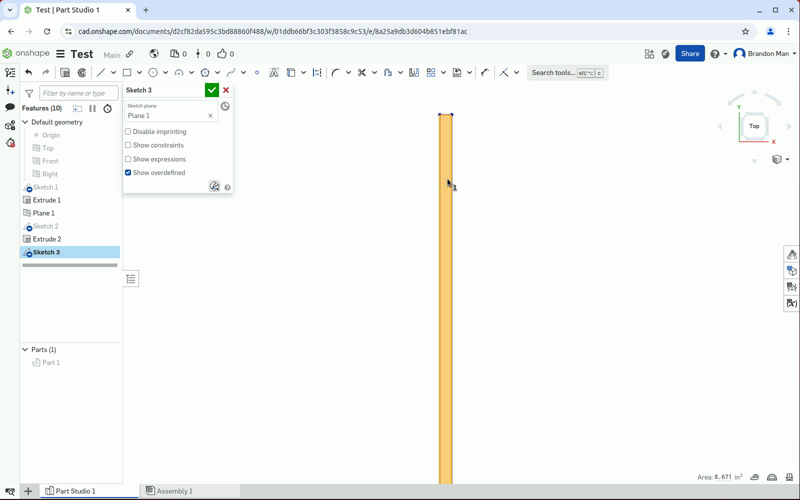
scroll(-6)
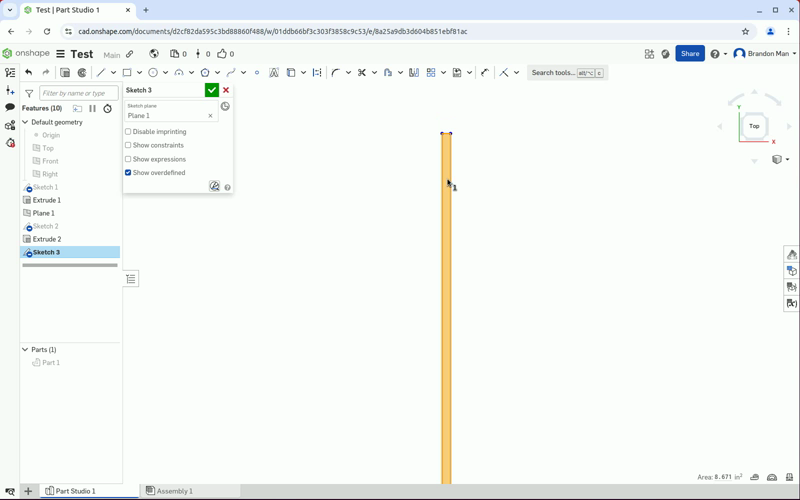
scroll(-6)
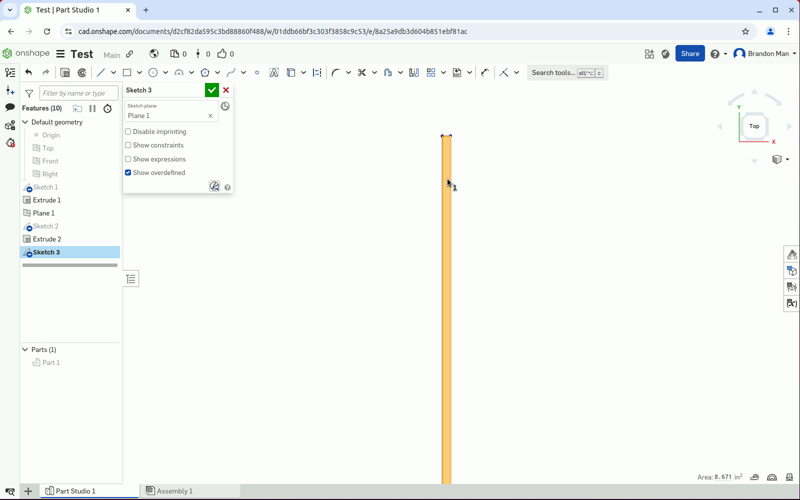
scroll(-6)
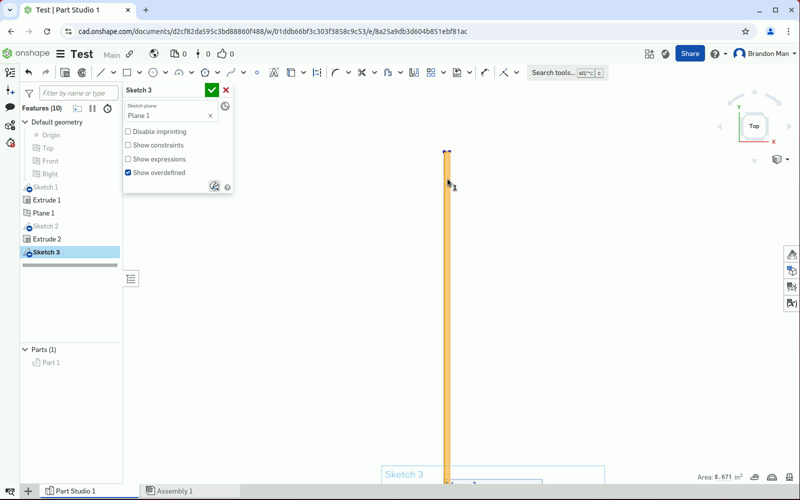
scroll(-6)
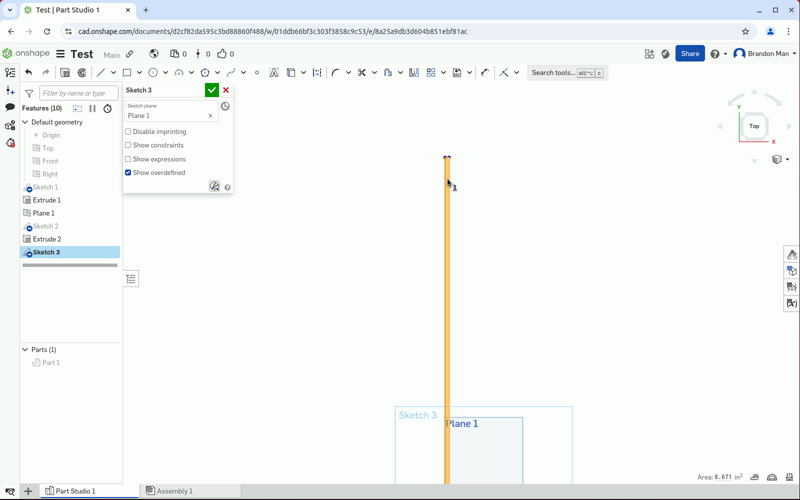
scroll(-6)
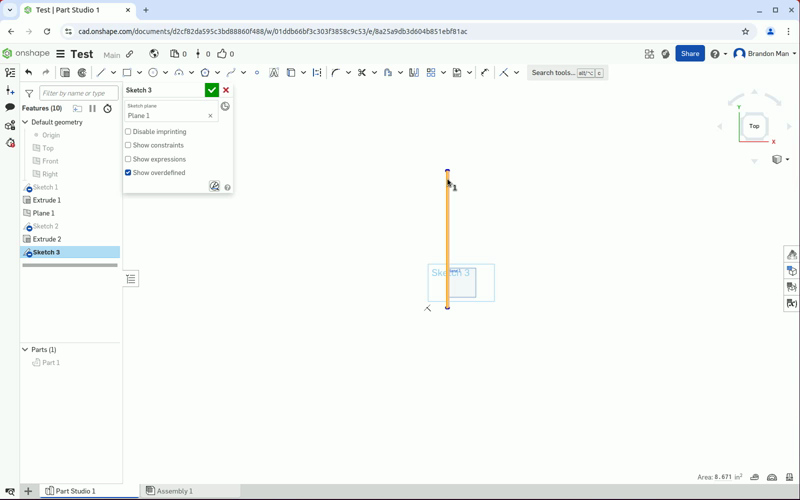
mouse_move(73, 352)
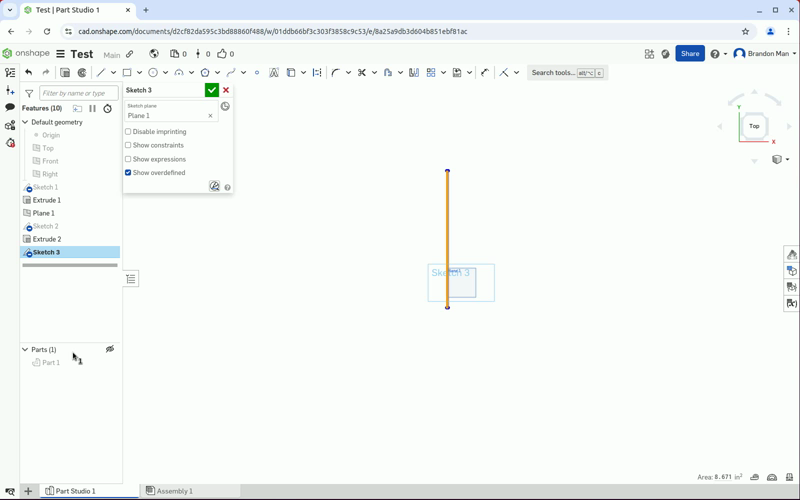
key(shift+y)
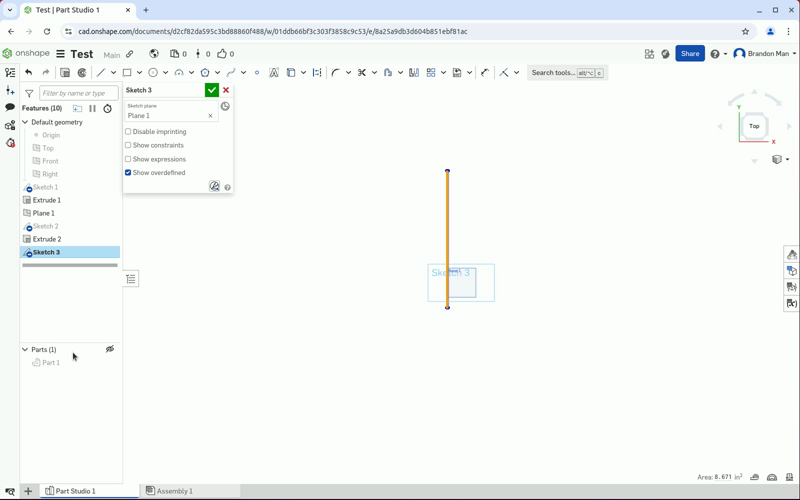
key(shift+e)
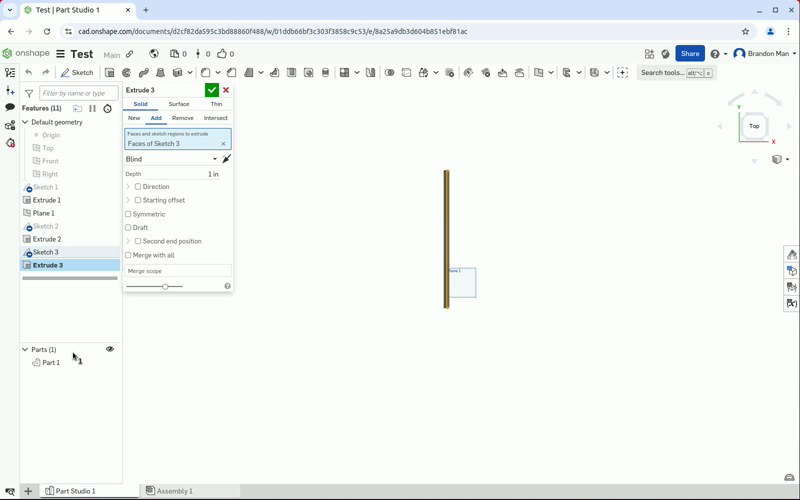
mouse_move(143, 106)
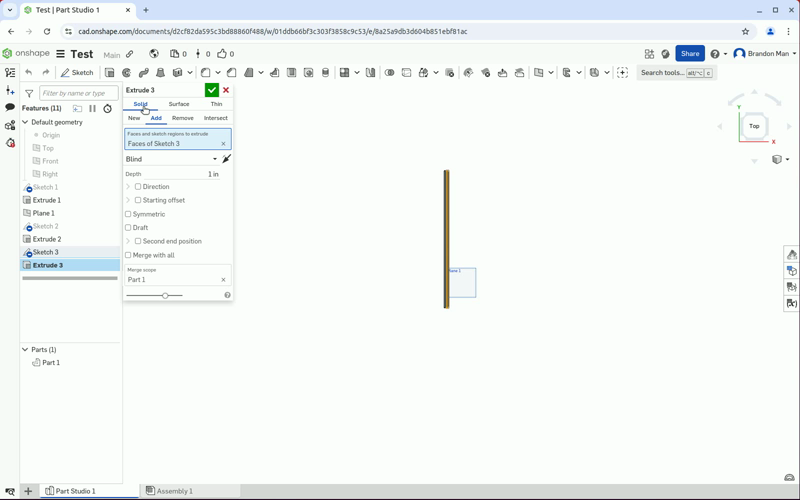
click(143, 106)
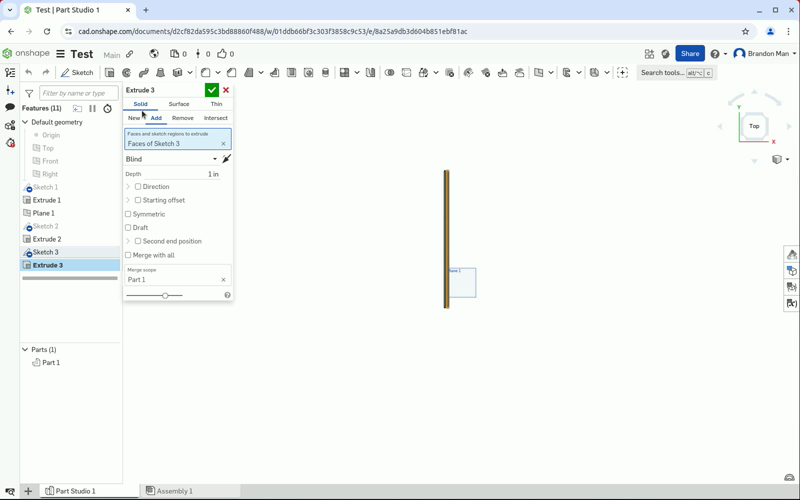
mouse_move(137, 120)
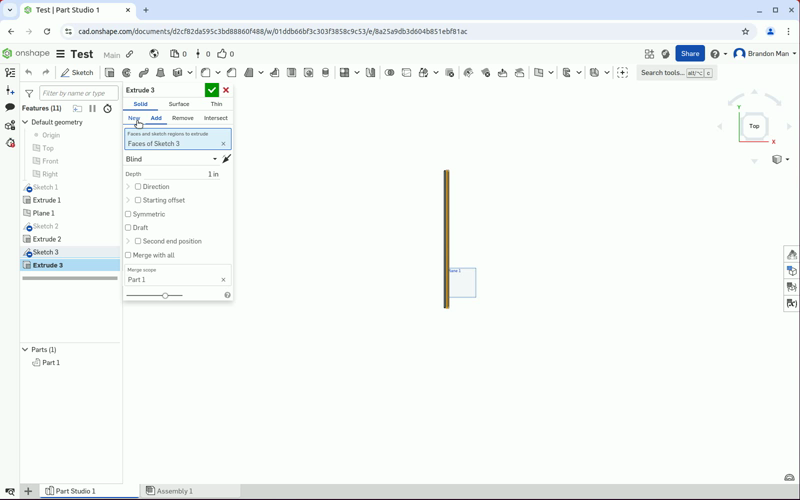
click(137, 120)
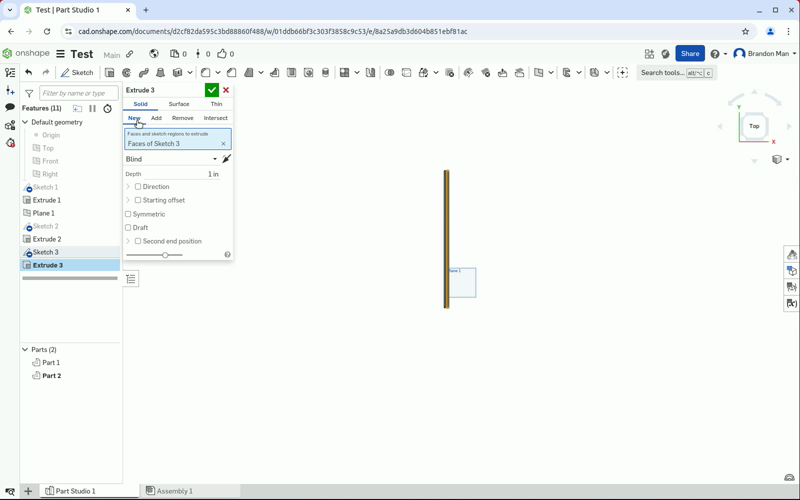
key(tab, 4)
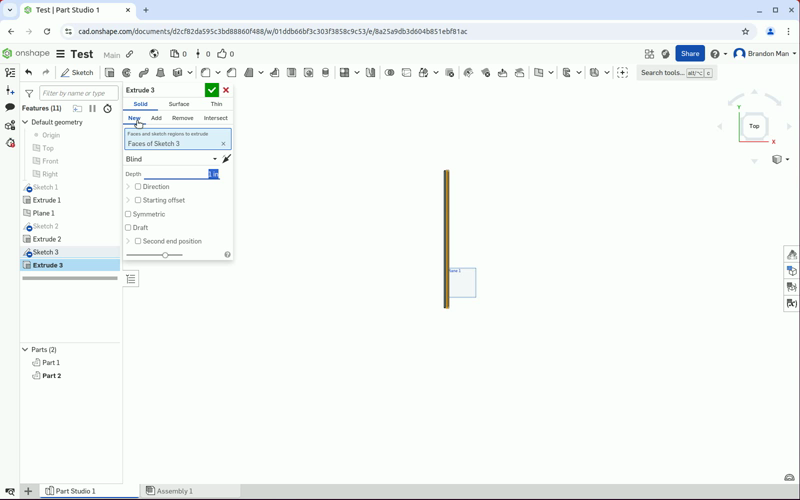
text(-0.241)
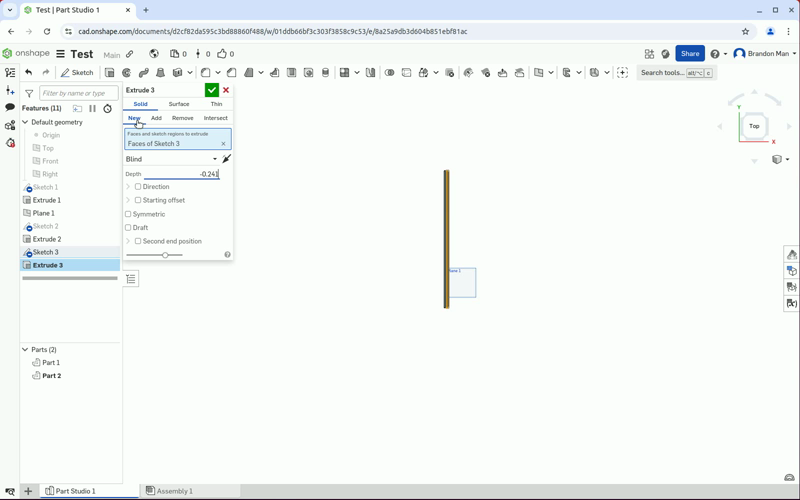
key(enter)
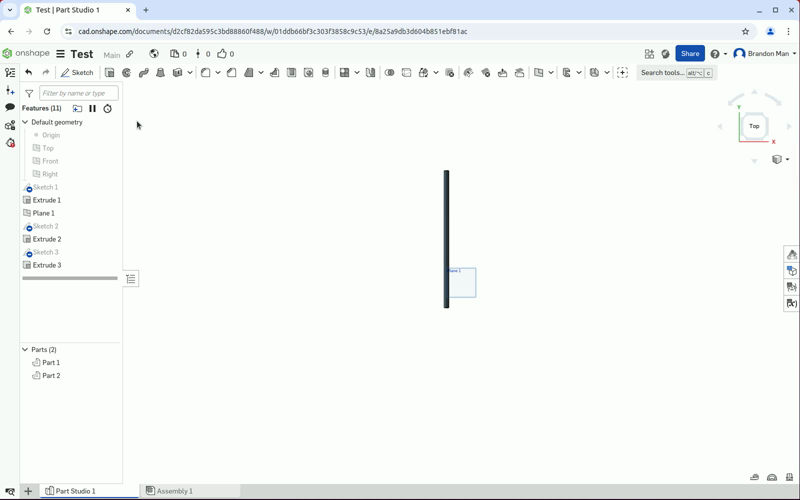
key(shift+h)
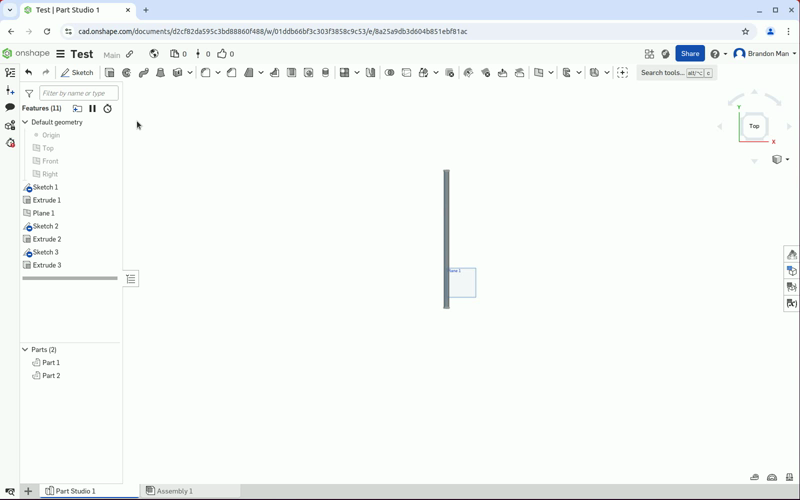
key(shift+h)
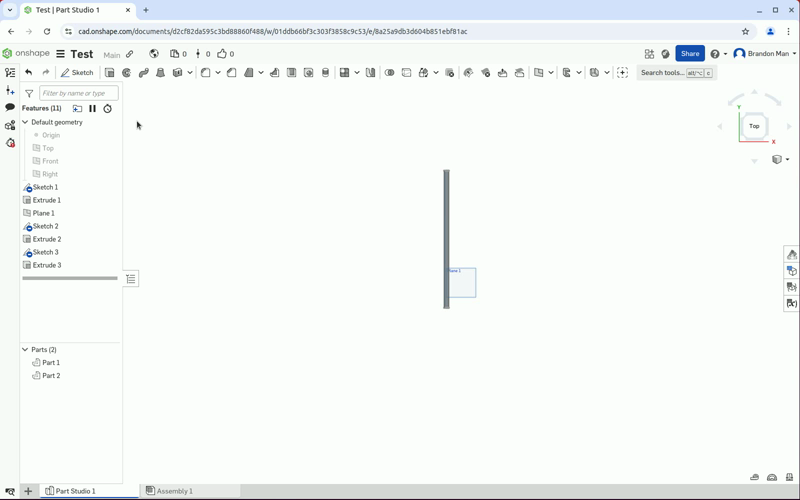
key(shift+7)
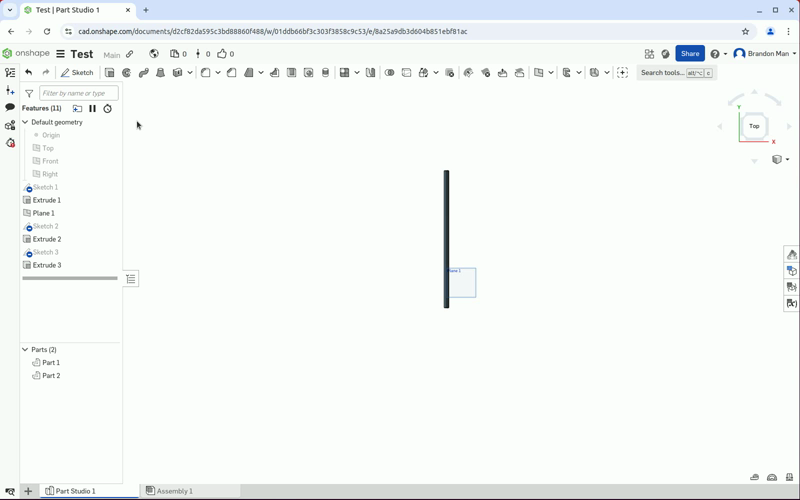
key(up, 3)
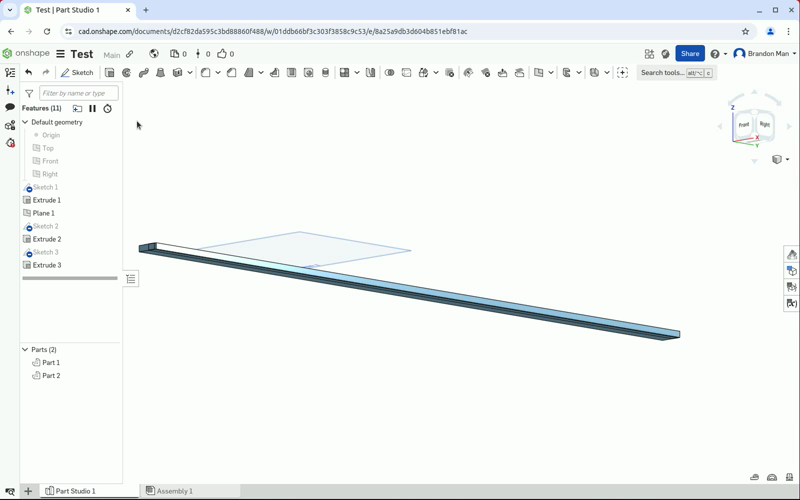
key(left, 3)
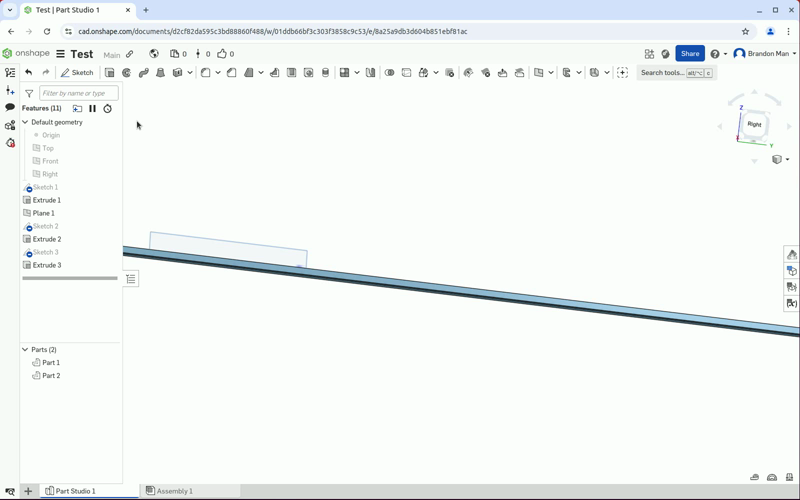
key(right, 3)
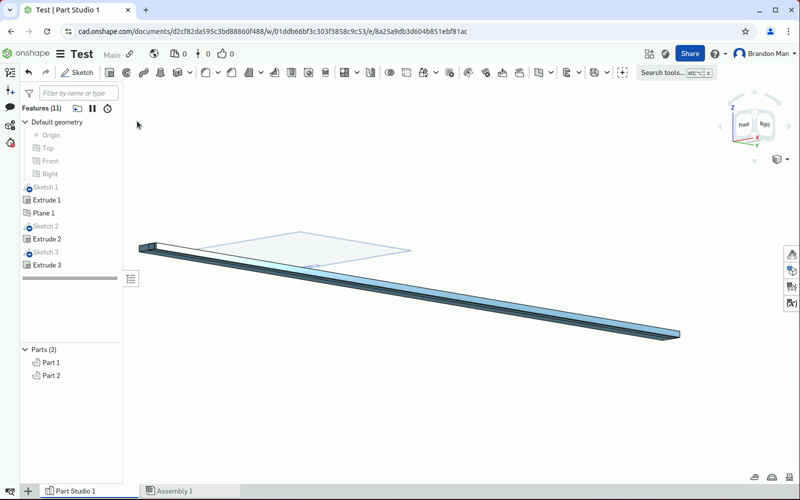
key(down, 3)
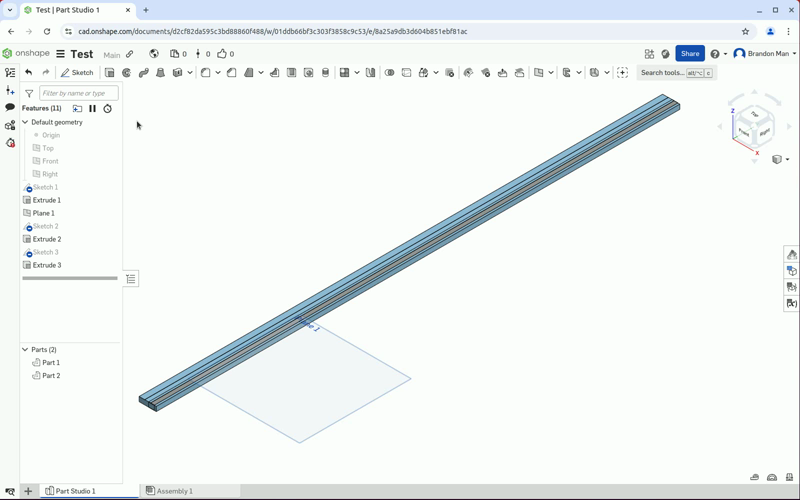
mouse_move(73, 189)
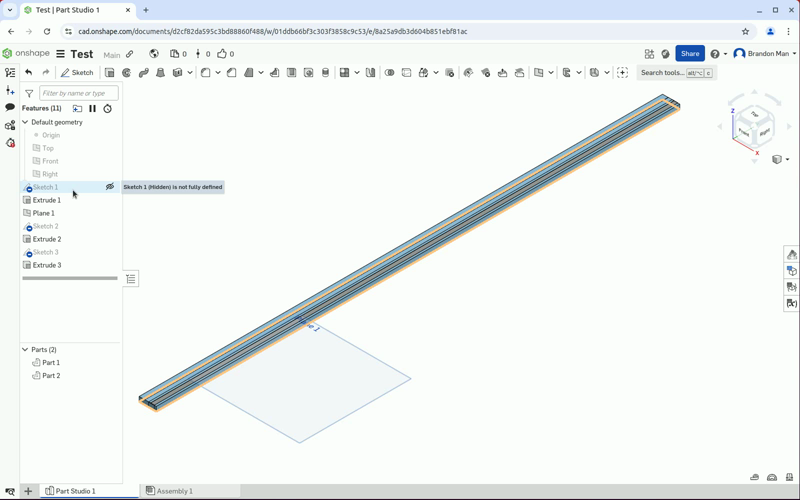
click(73, 189)